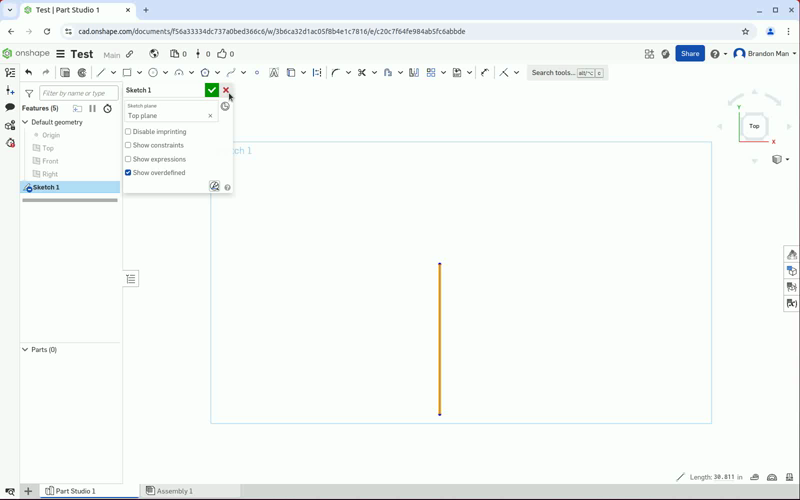
key(shift+h)
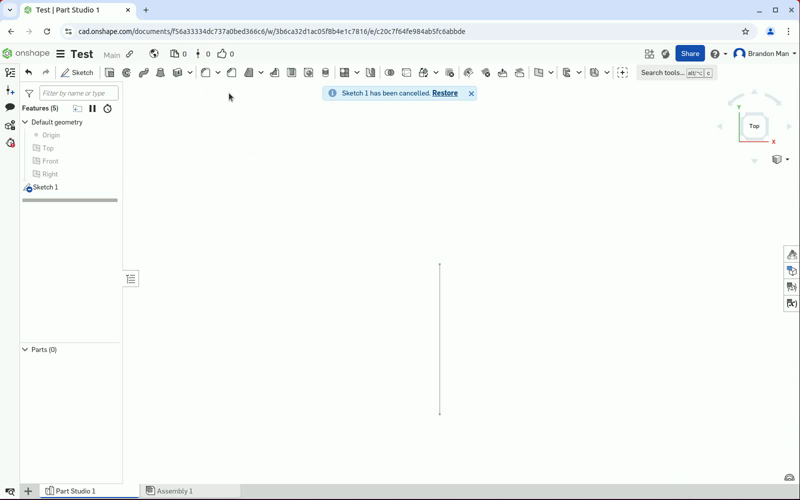
key(shift+s)
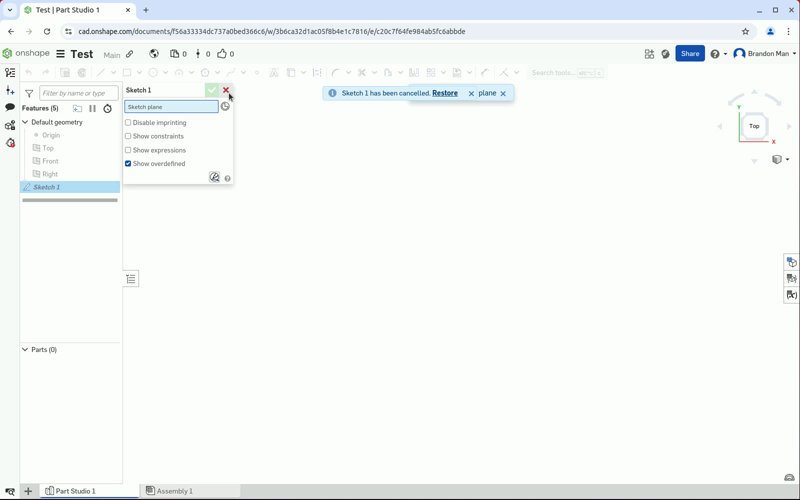
mouse_move(73, 150)
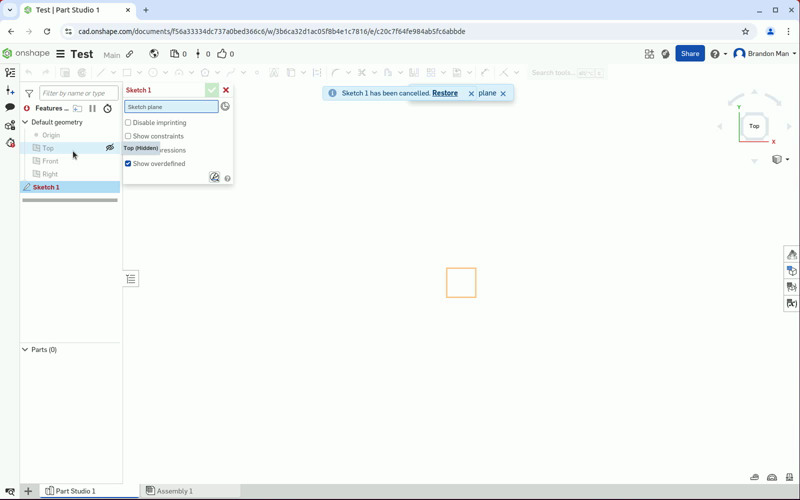
click(73, 150)
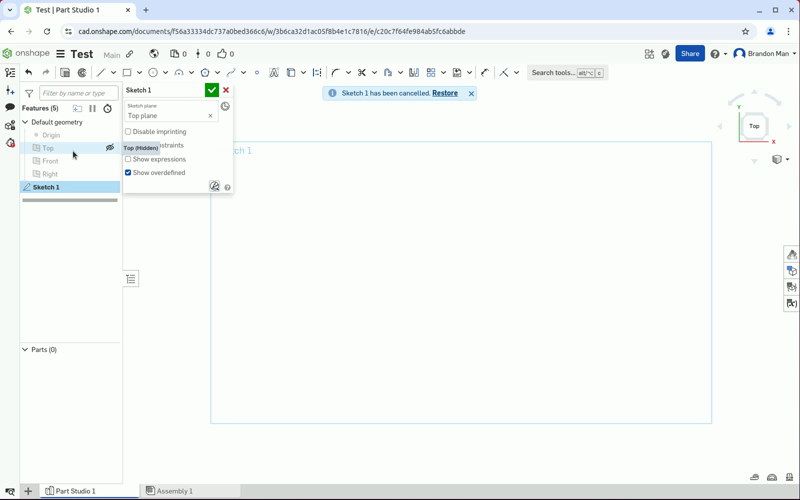
mouse_move(73, 352)
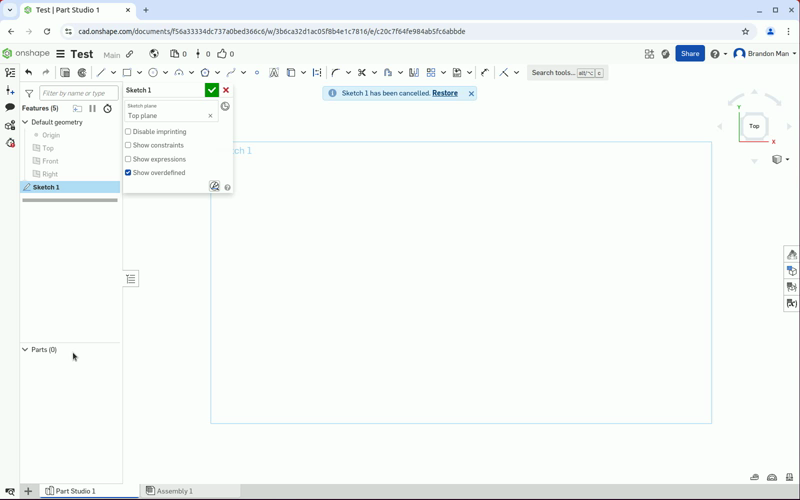
key(y)
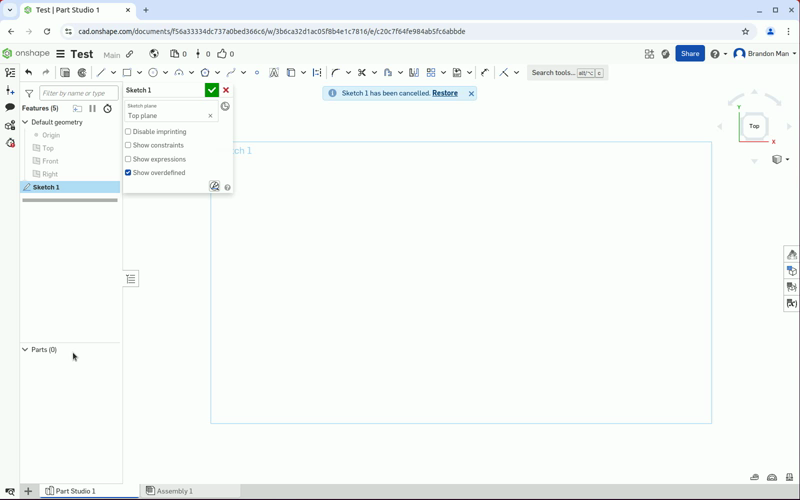
key(l)
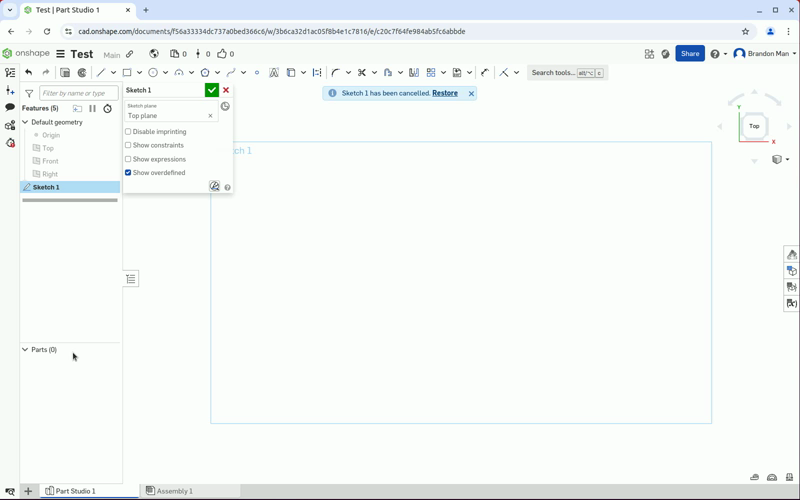
key_down(shift)
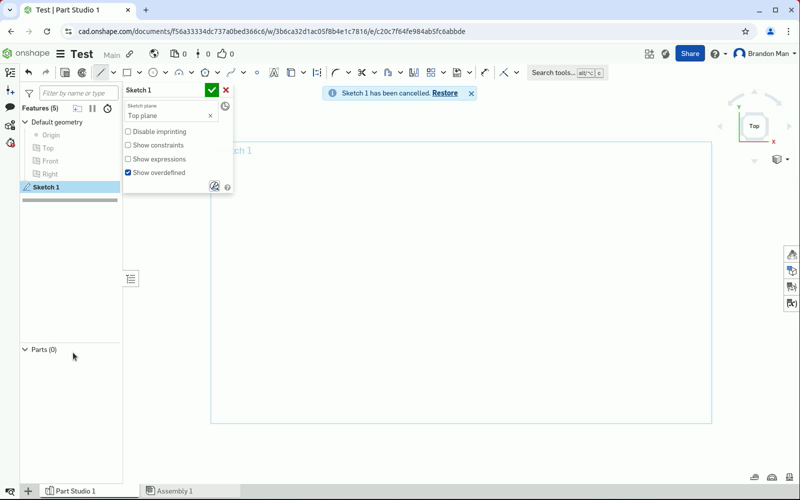
mouse_move(348, 395)
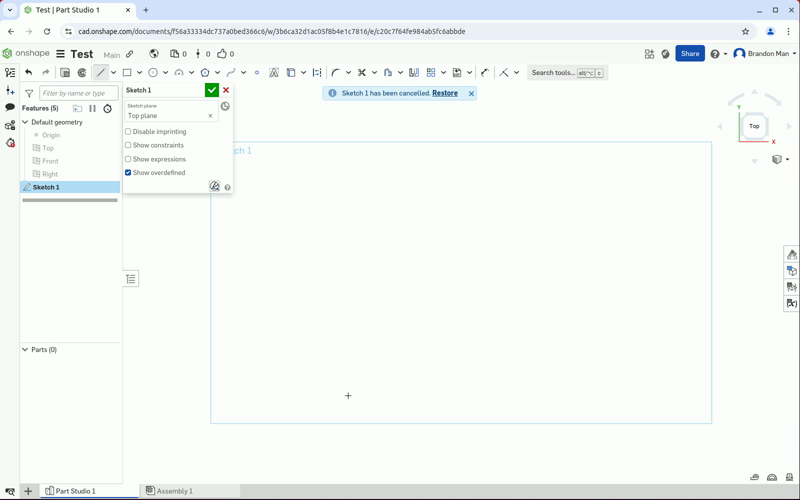
click(348, 395)
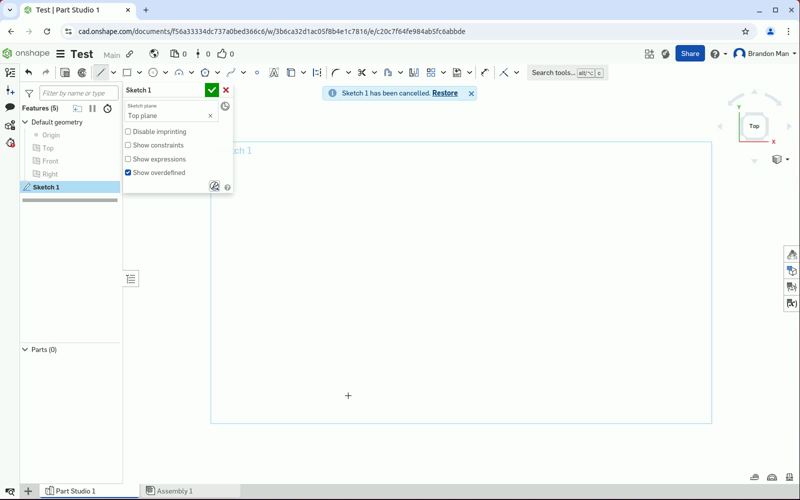
key_up(shift)
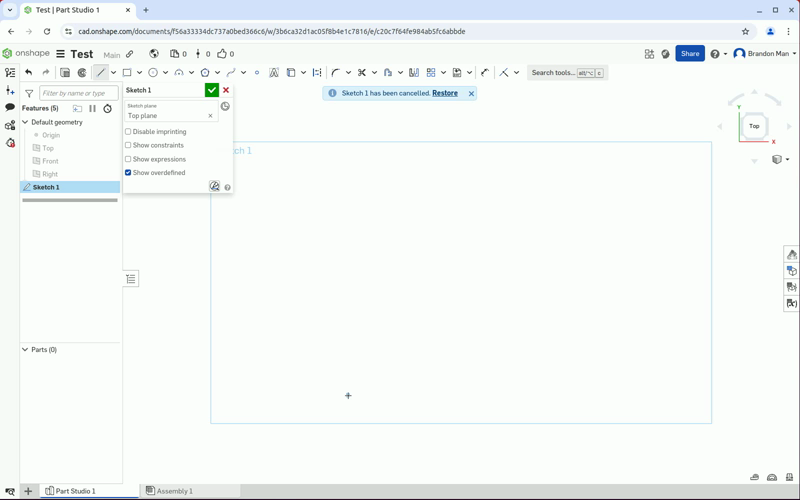
key_down(shift)
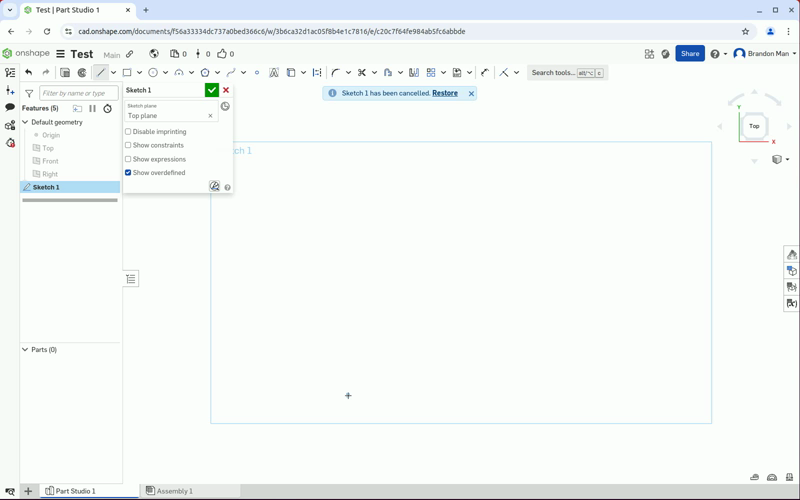
mouse_move(572, 395)
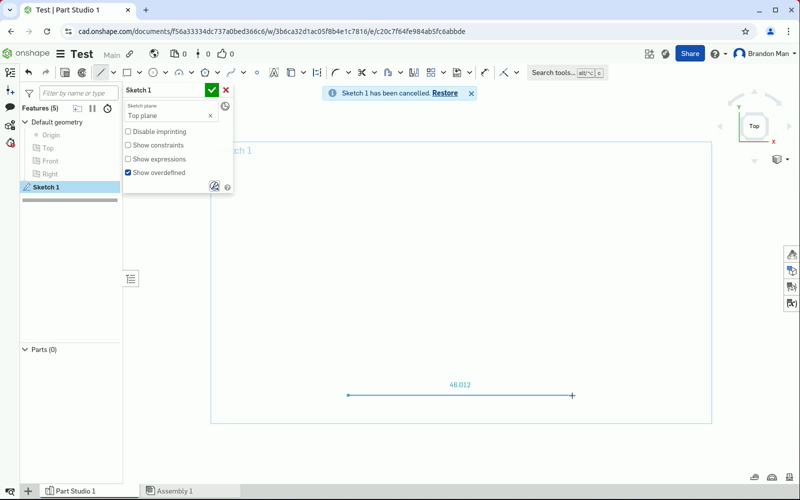
click(572, 395)
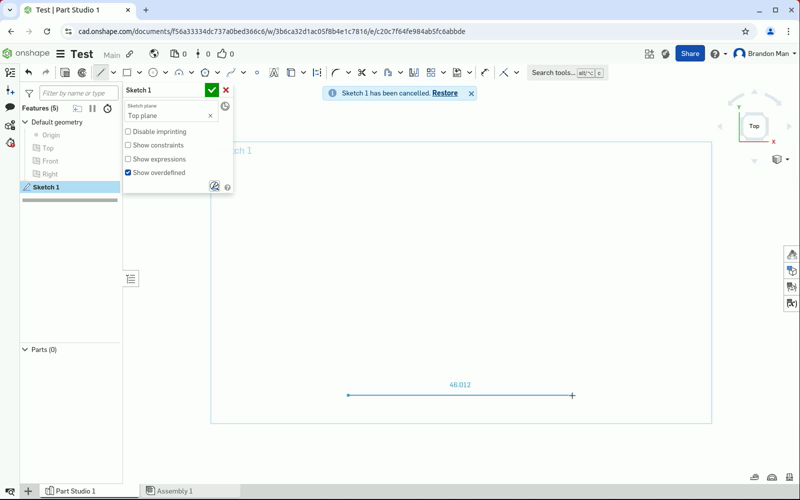
key_up(shift)
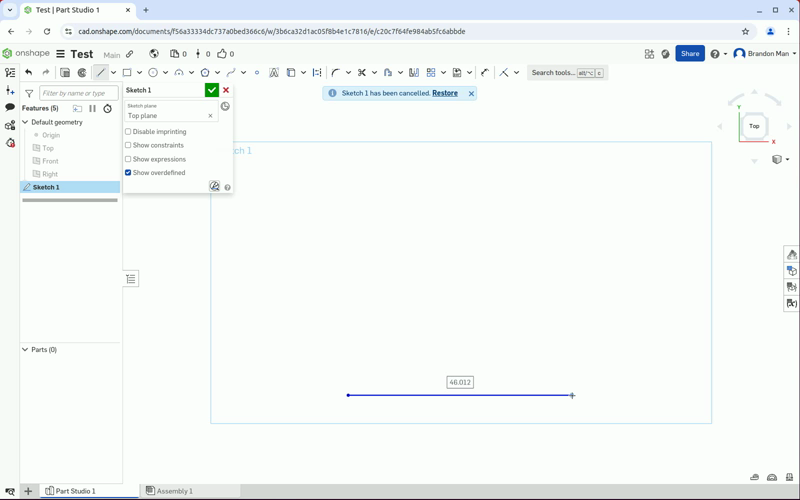
key_down(shift)
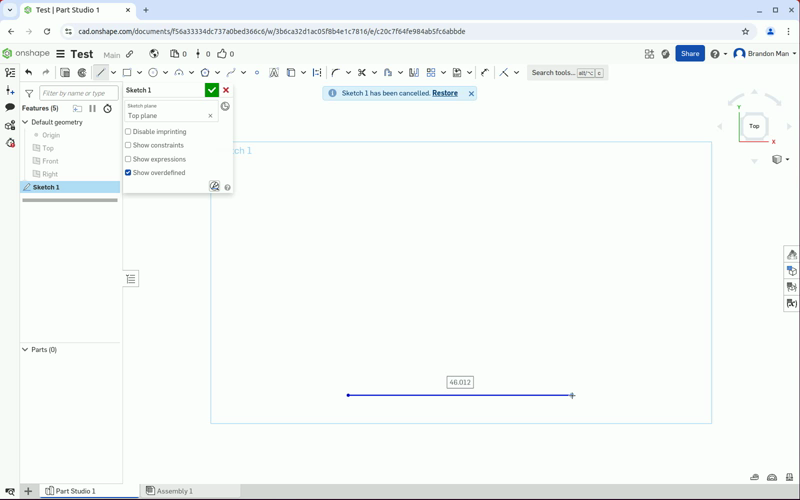
mouse_move(572, 171)
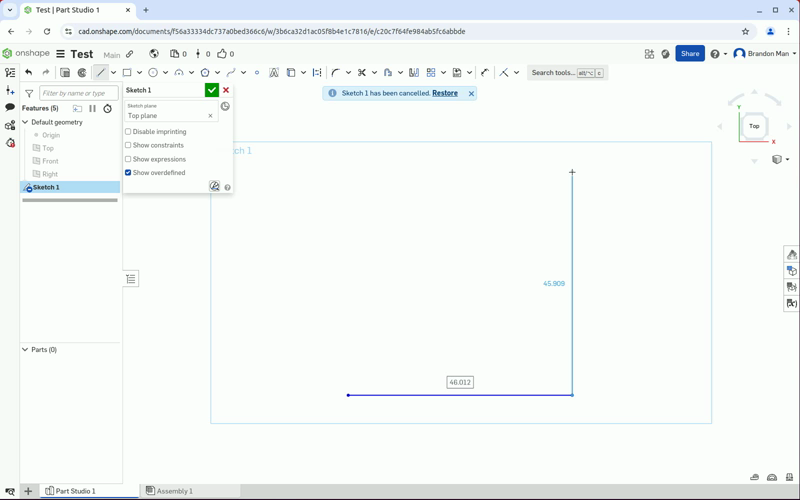
click(572, 171)
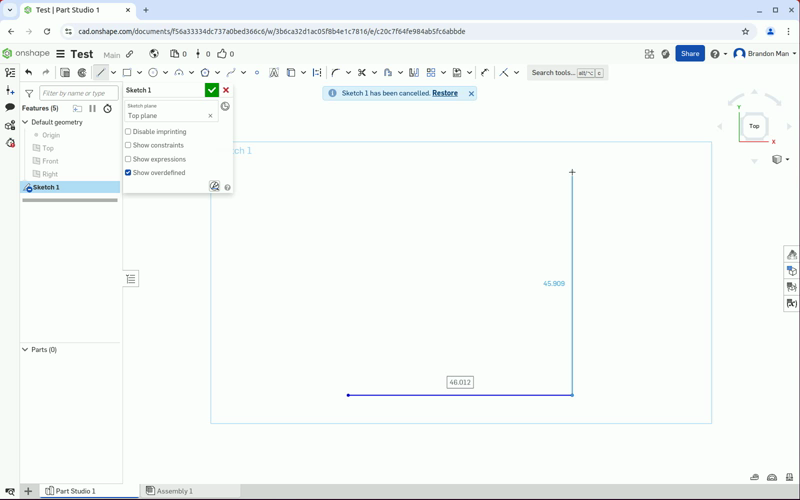
key_up(shift)
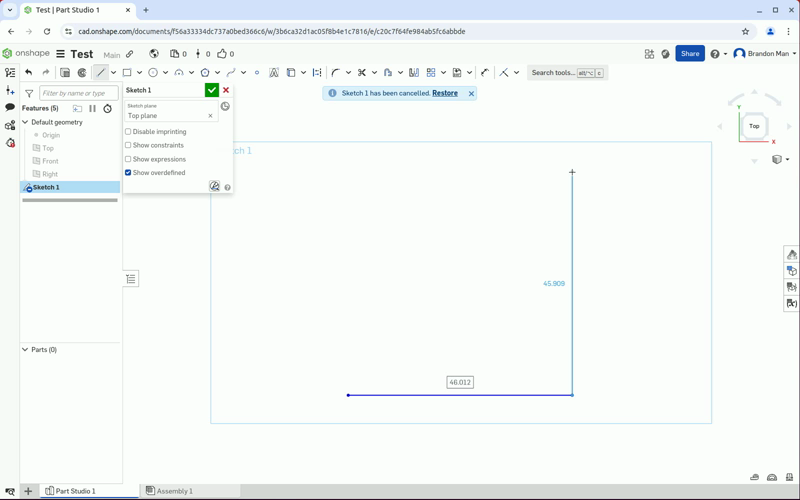
key_down(shift)
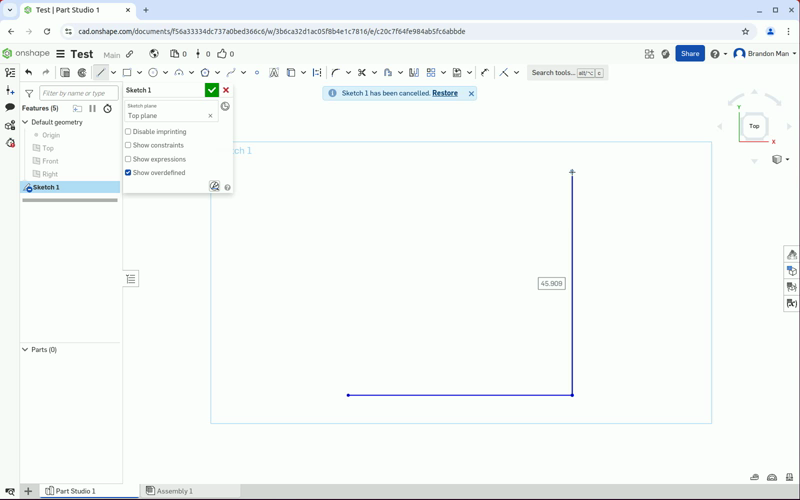
mouse_move(348, 171)
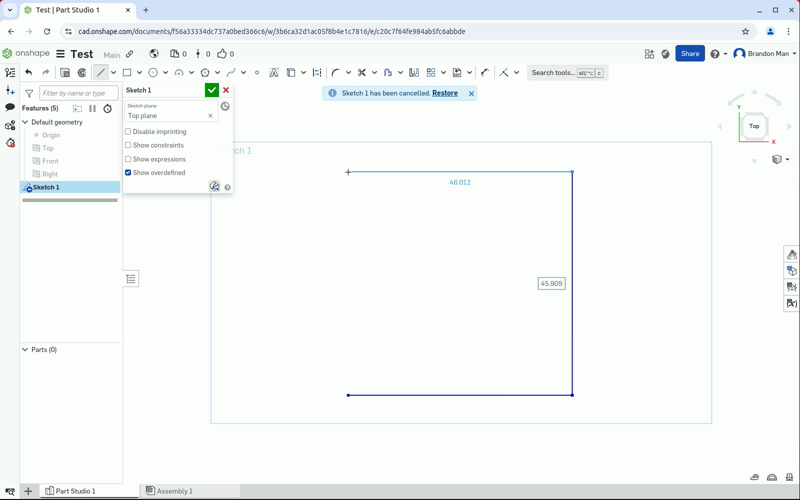
click(348, 171)
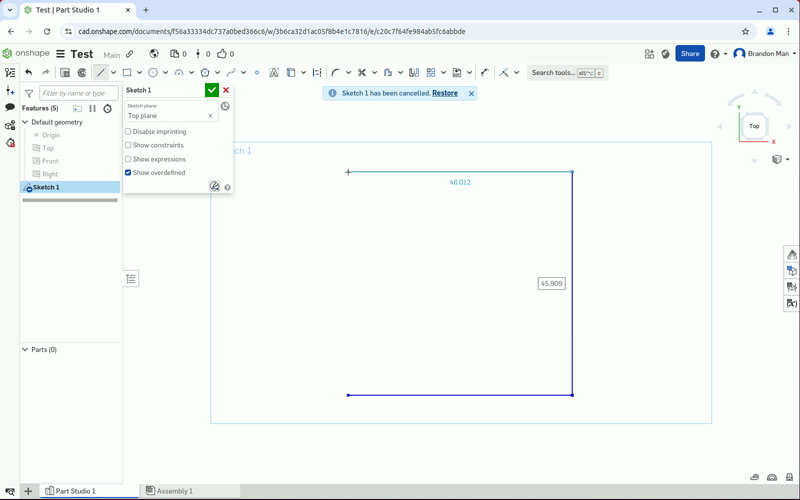
key_up(shift)
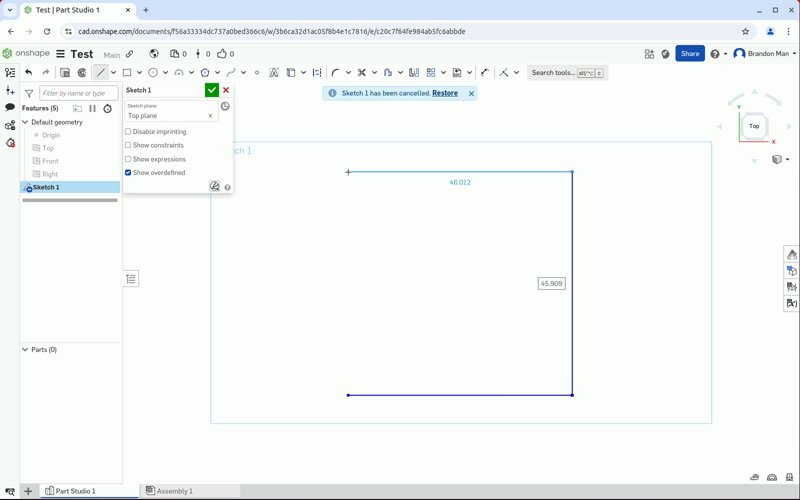
key_down(shift)
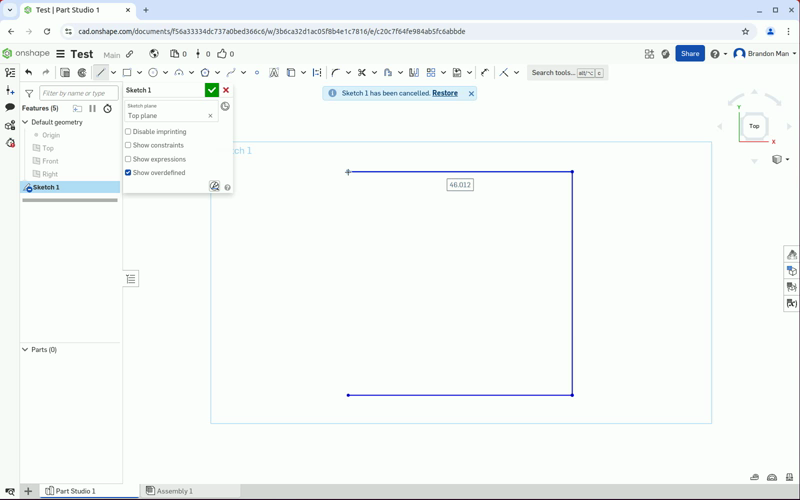
mouse_move(348, 395)
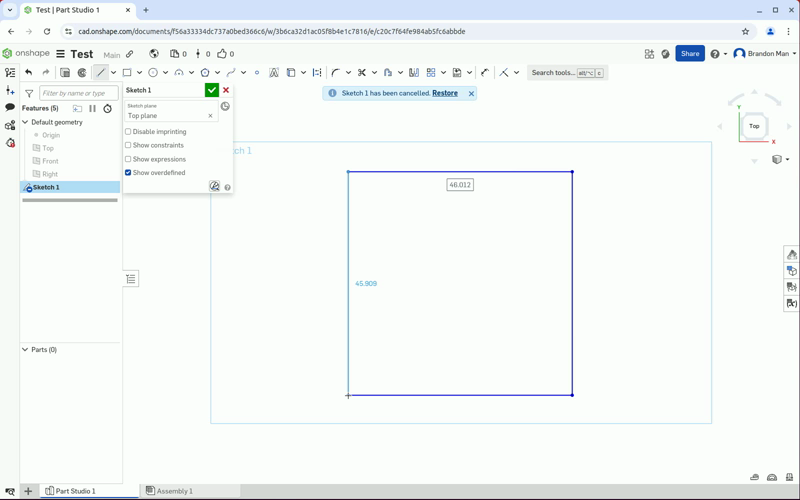
key_up(shift)
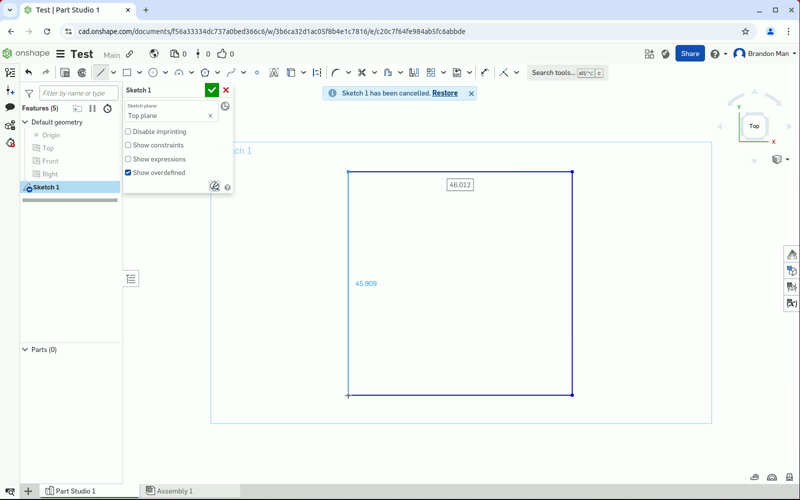
click(348, 395)
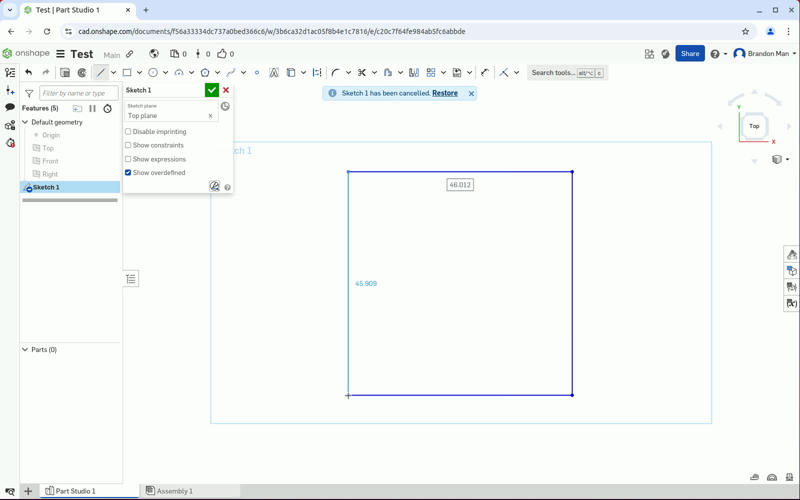
key(esc)
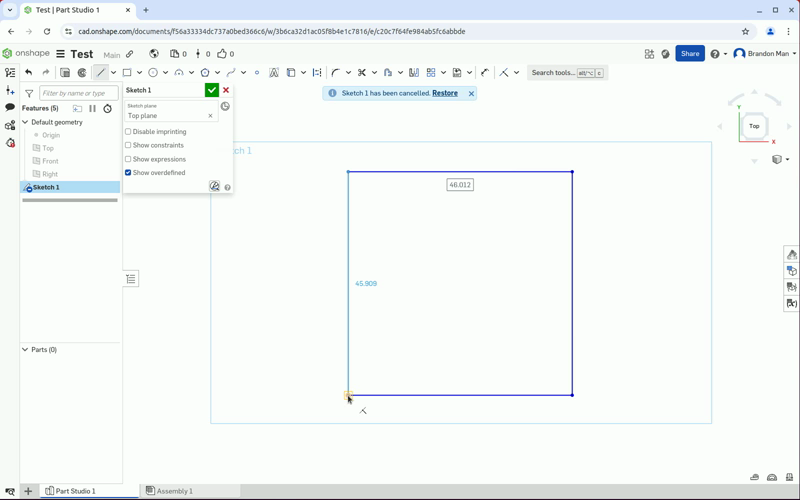
key(l)
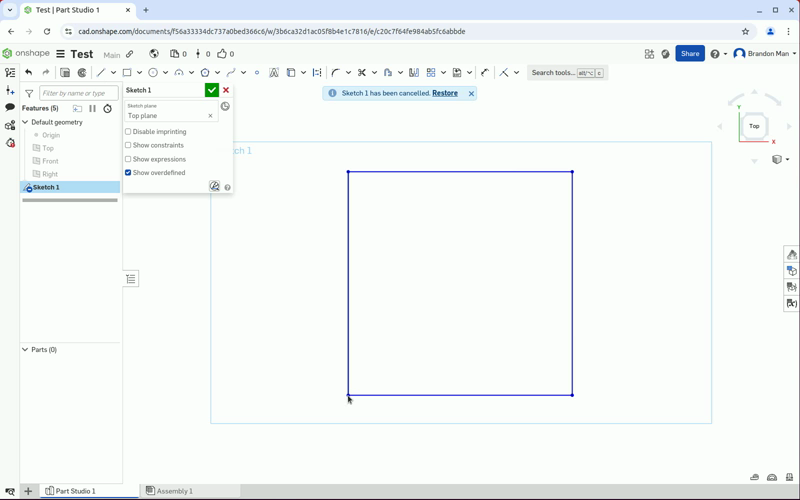
key_down(shift)
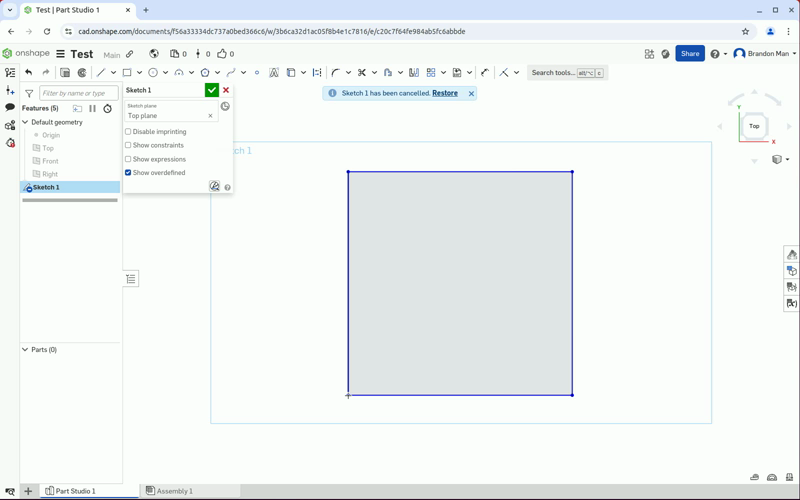
mouse_move(355, 185)
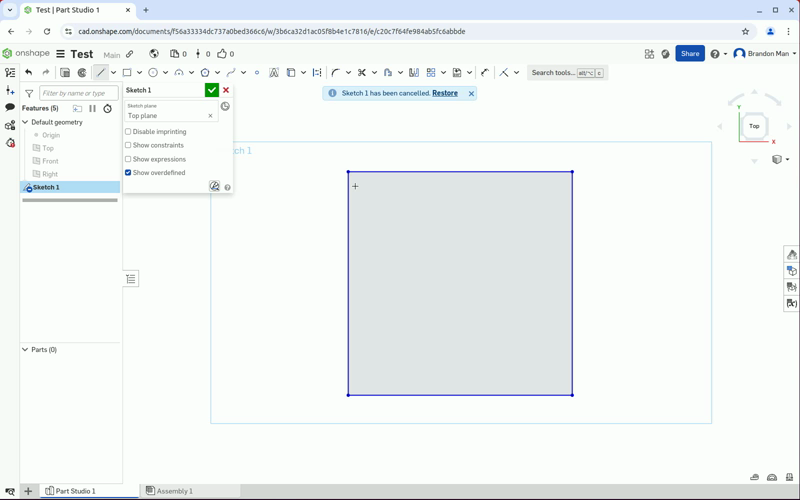
click(355, 185)
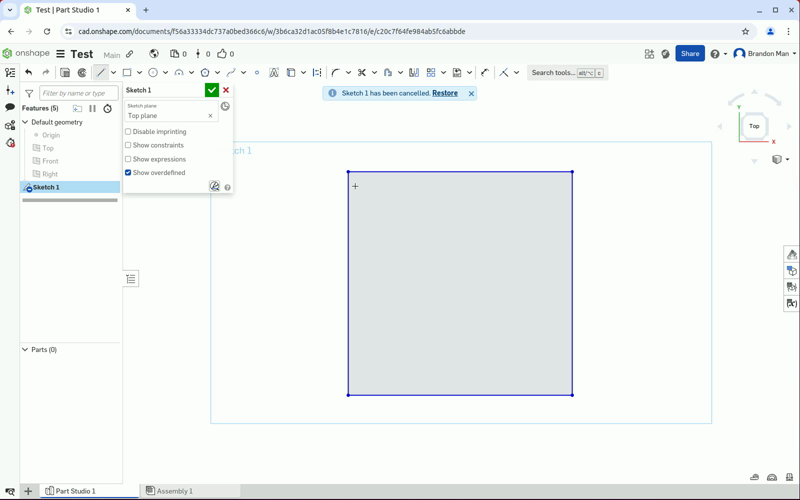
key_up(shift)
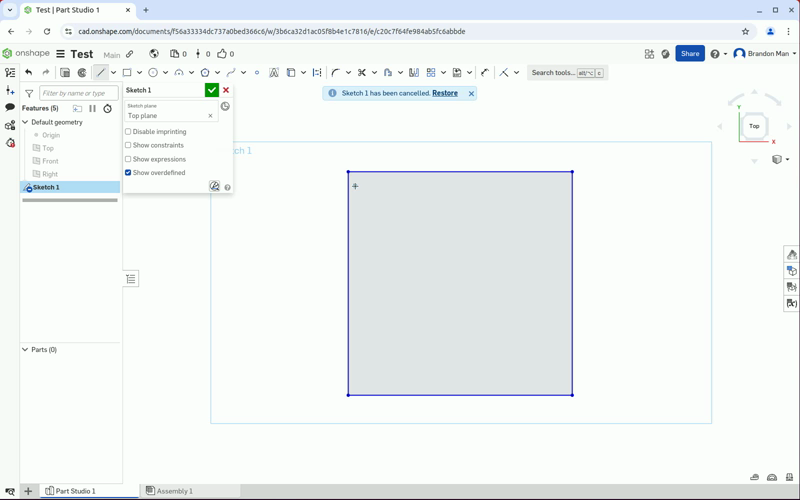
key_down(shift)
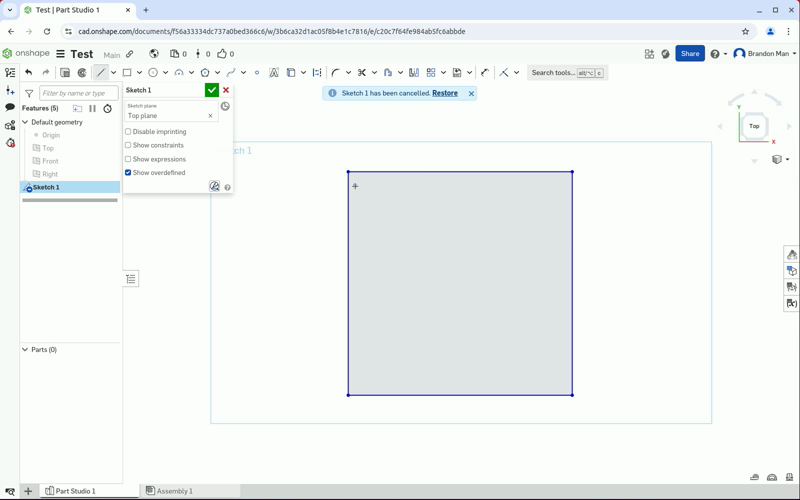
mouse_move(385, 185)
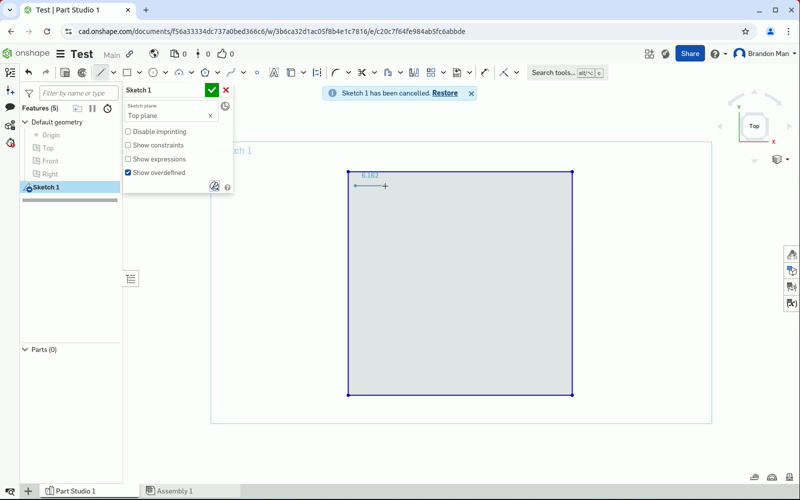
mouse_move(371, 185)
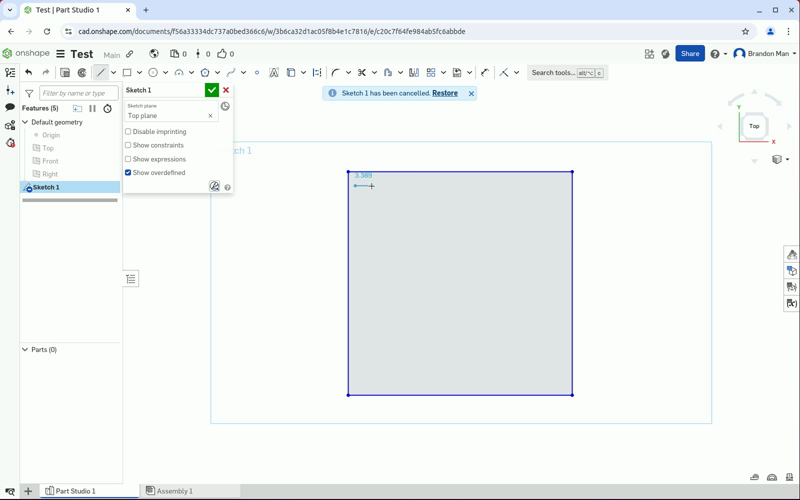
click(371, 185)
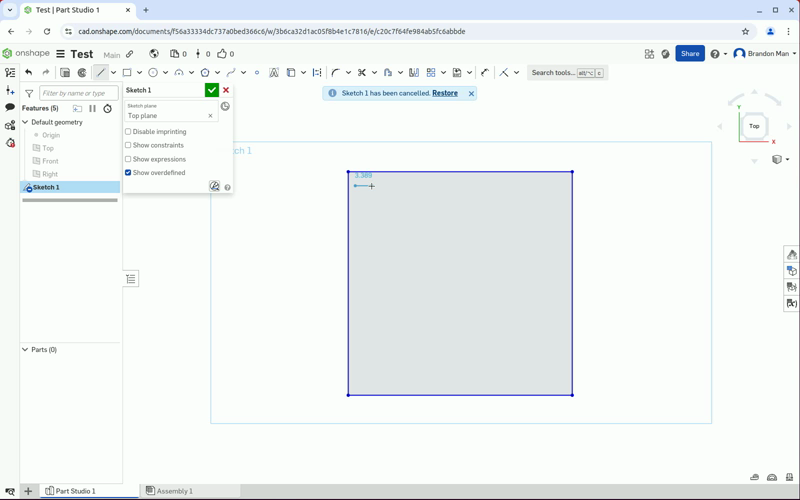
key_up(shift)
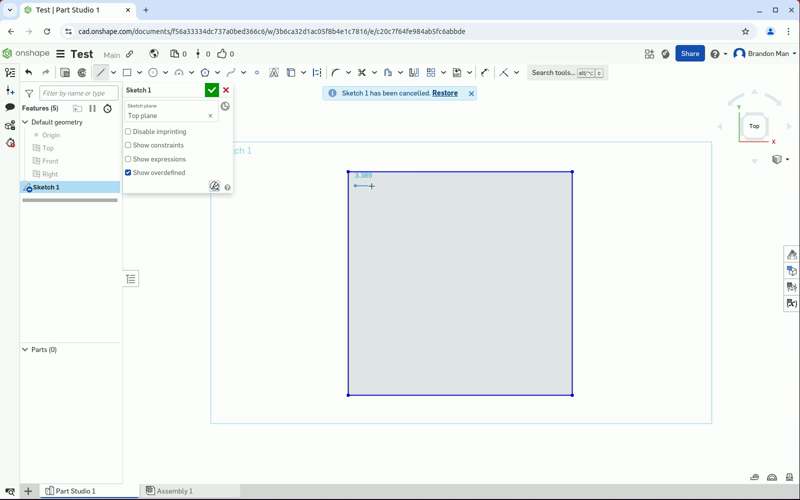
key_down(shift)
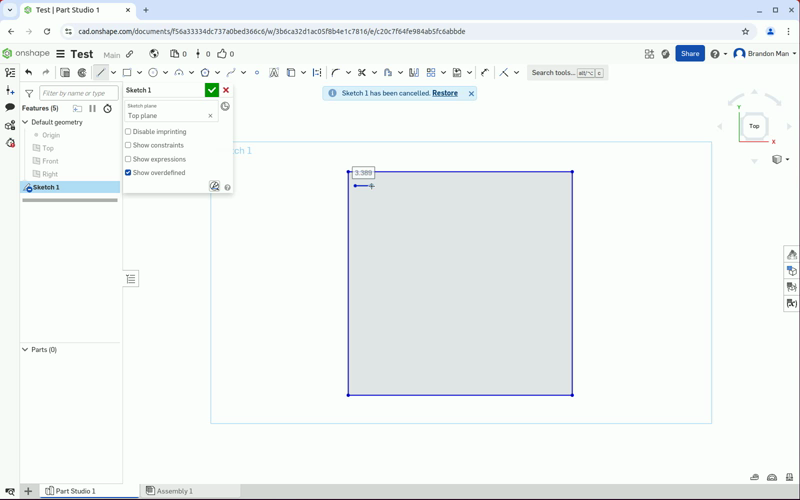
mouse_move(401, 185)
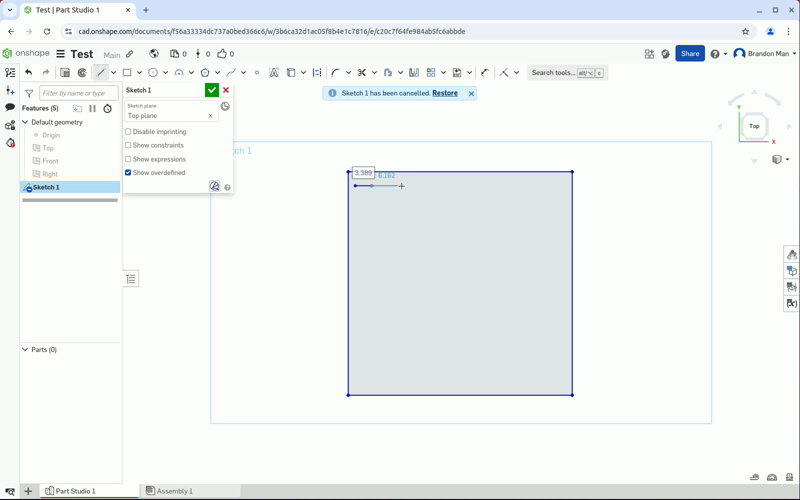
mouse_move(371, 178)
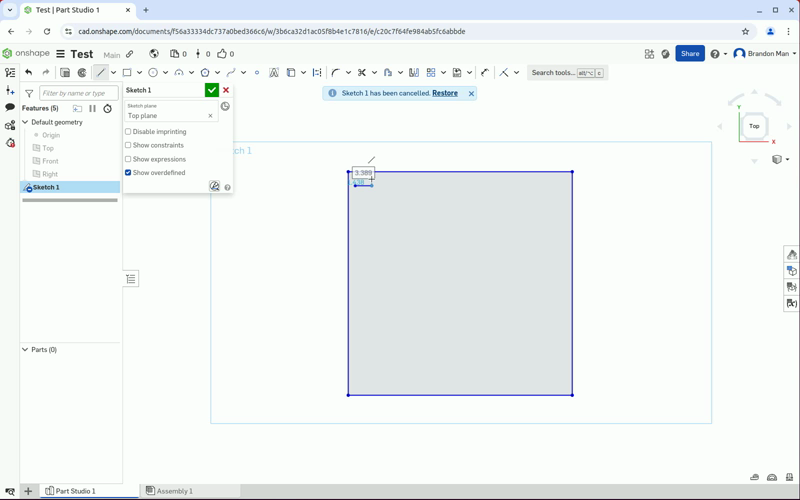
scroll(6)
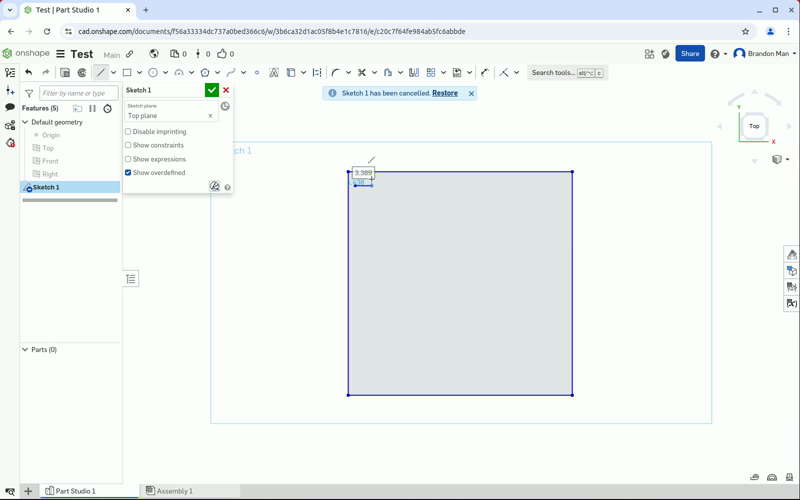
scroll(6)
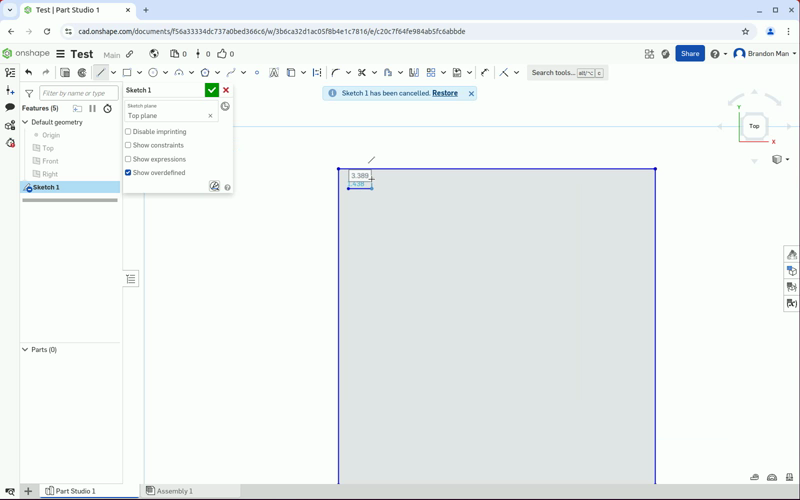
scroll(6)
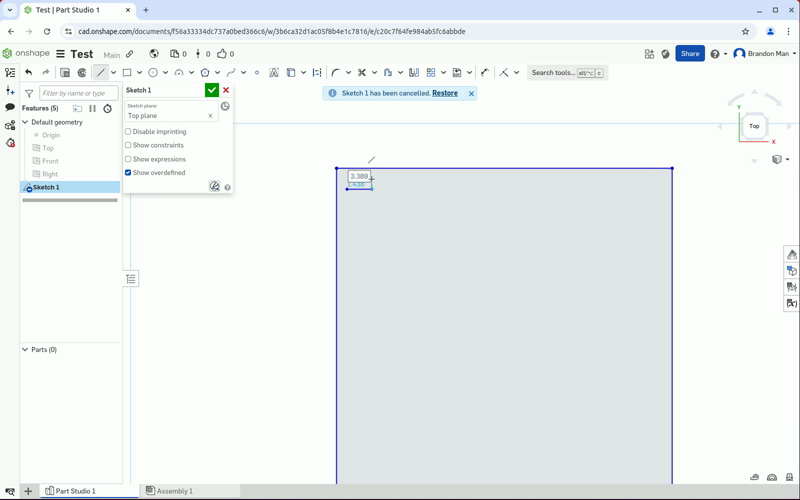
scroll(6)
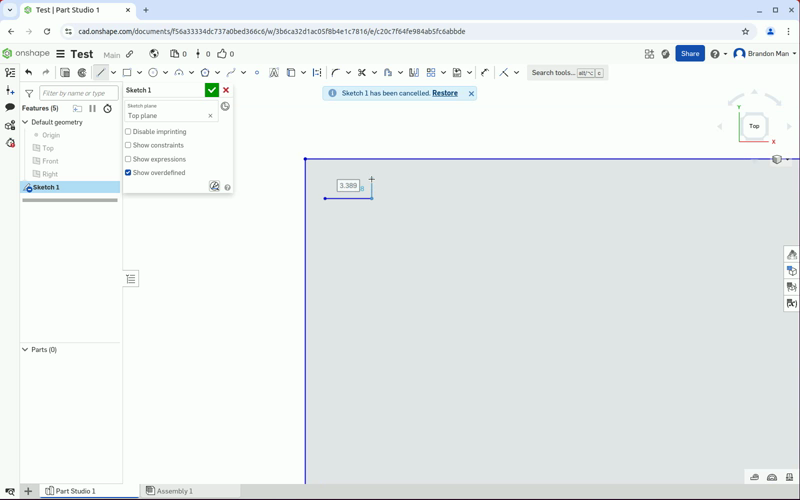
scroll(6)
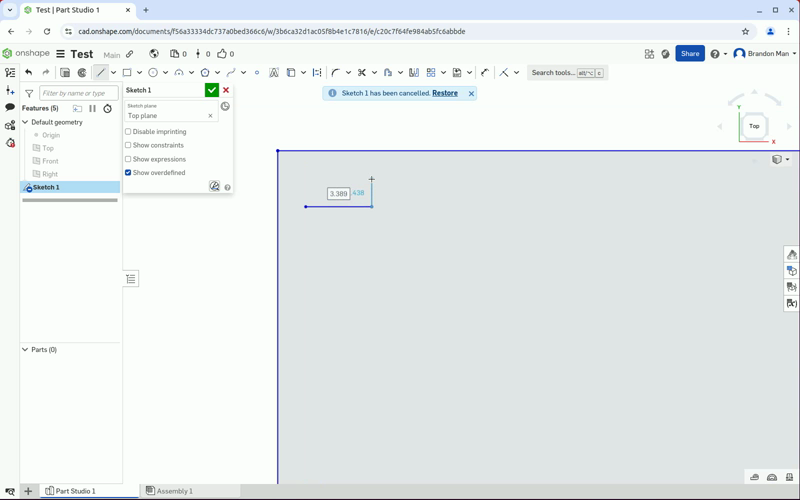
scroll(6)
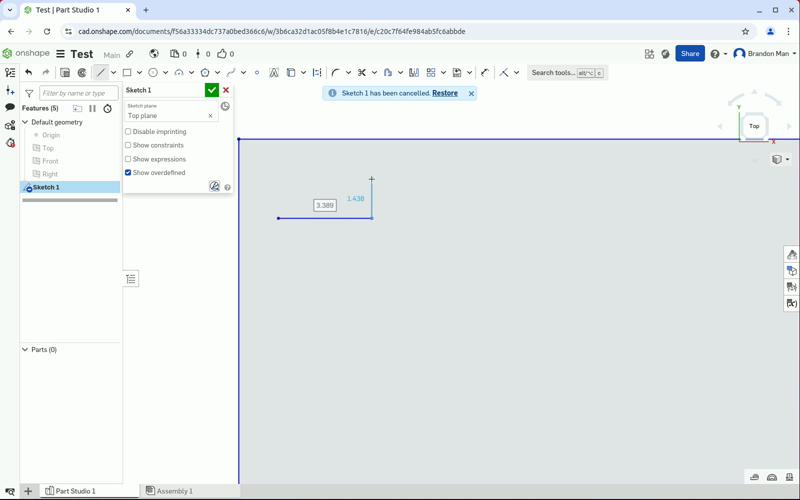
scroll(6)
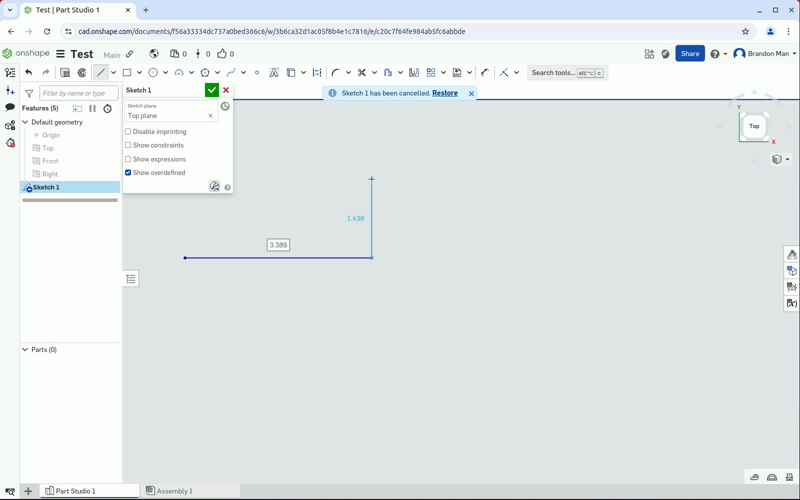
click(371, 178)
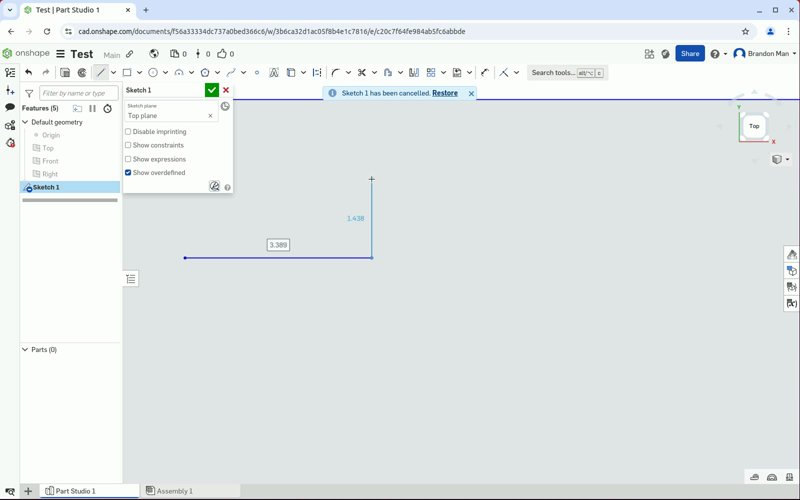
scroll(-6)
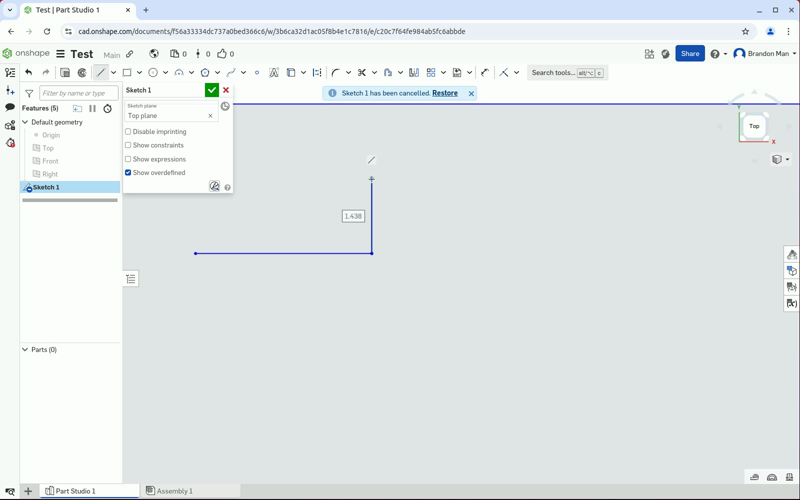
scroll(-6)
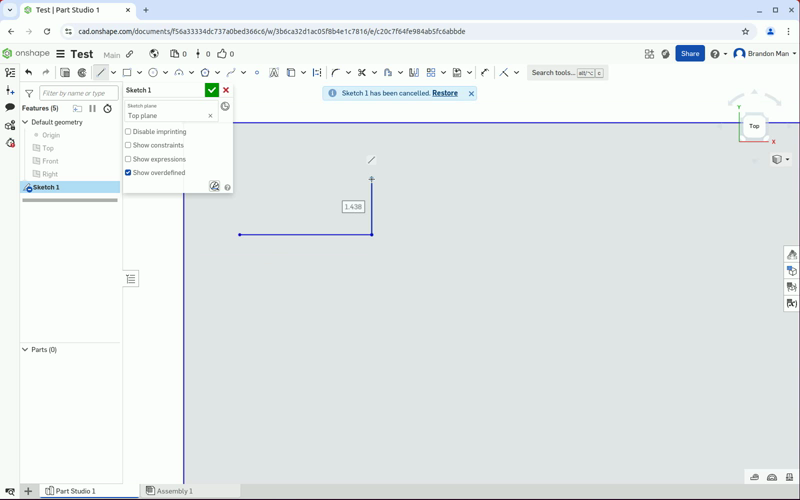
scroll(-6)
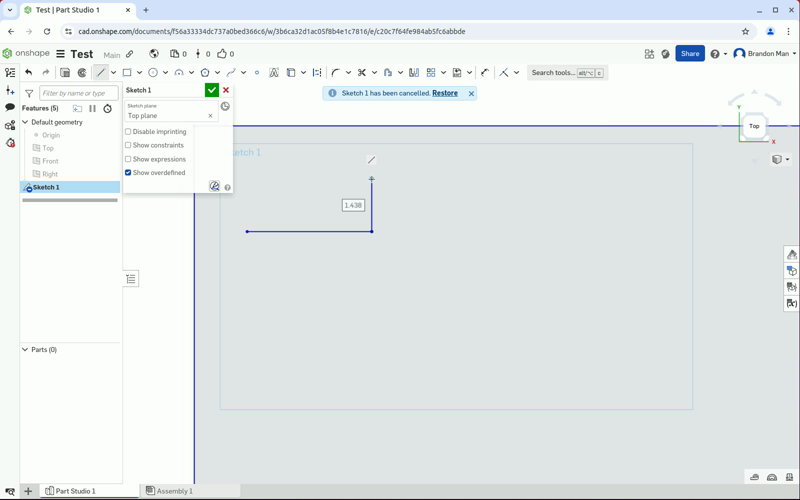
scroll(-6)
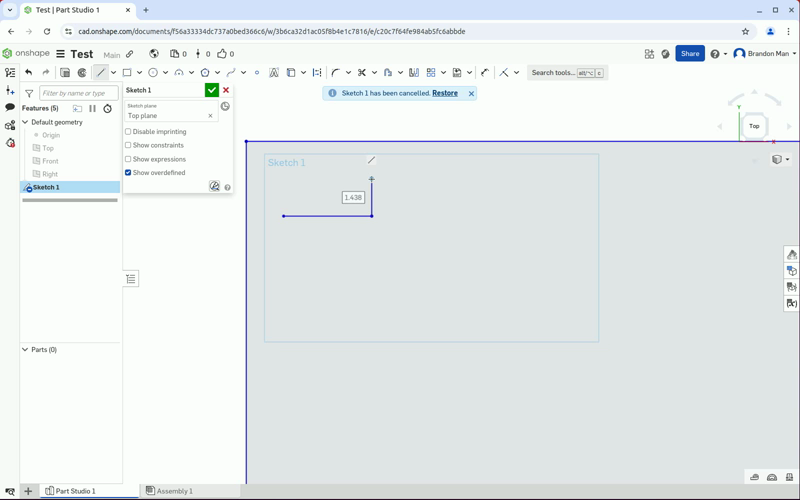
scroll(-6)
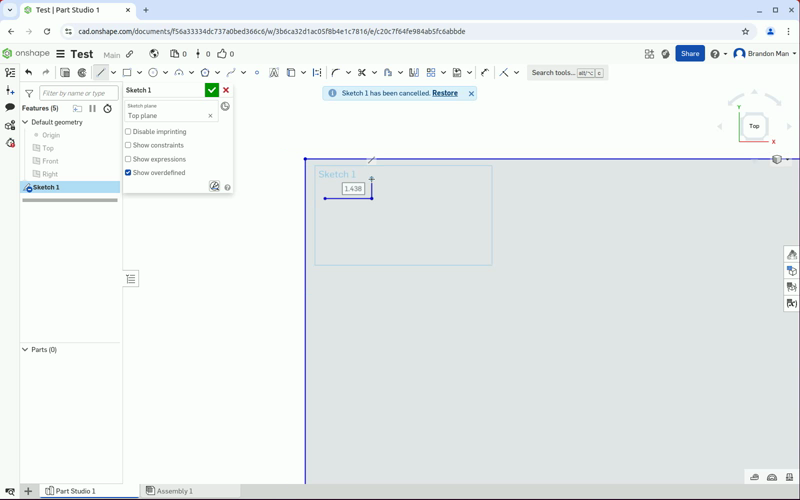
scroll(-6)
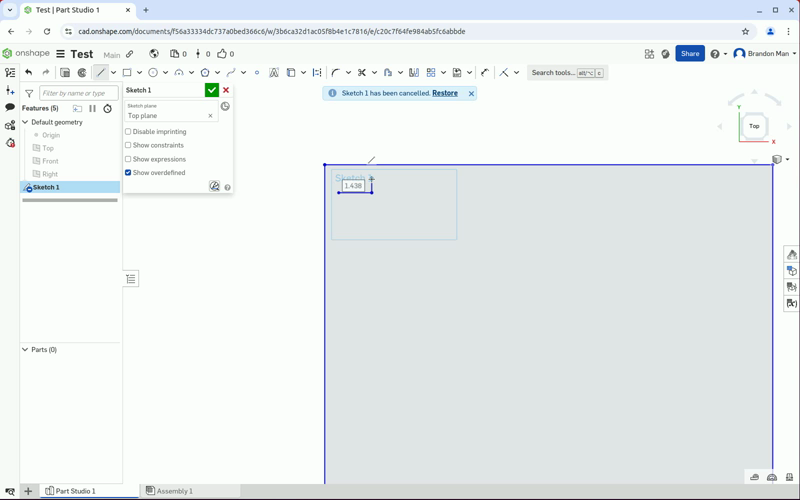
scroll(-6)
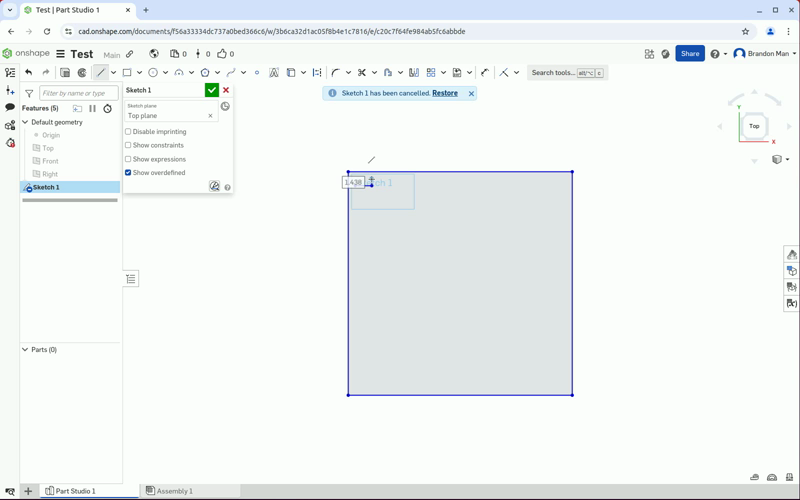
key_up(shift)
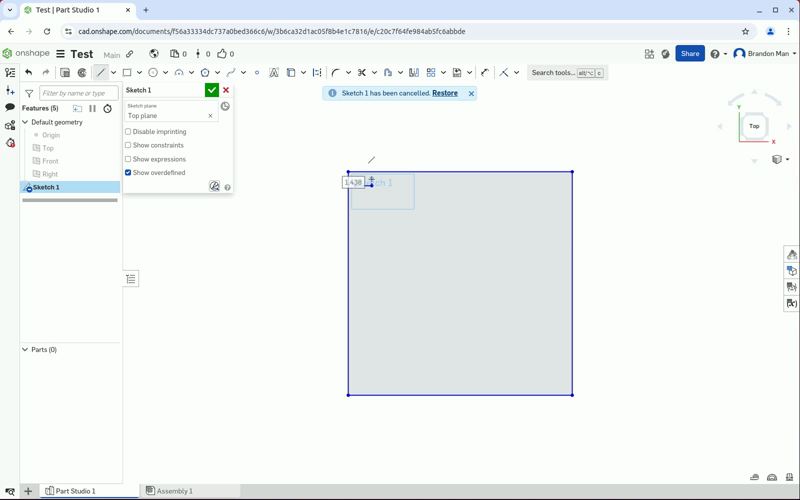
key_down(shift)
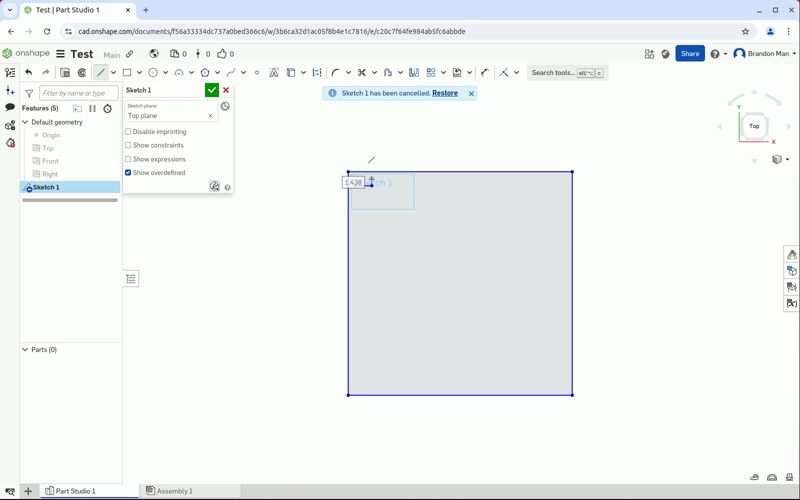
mouse_move(401, 178)
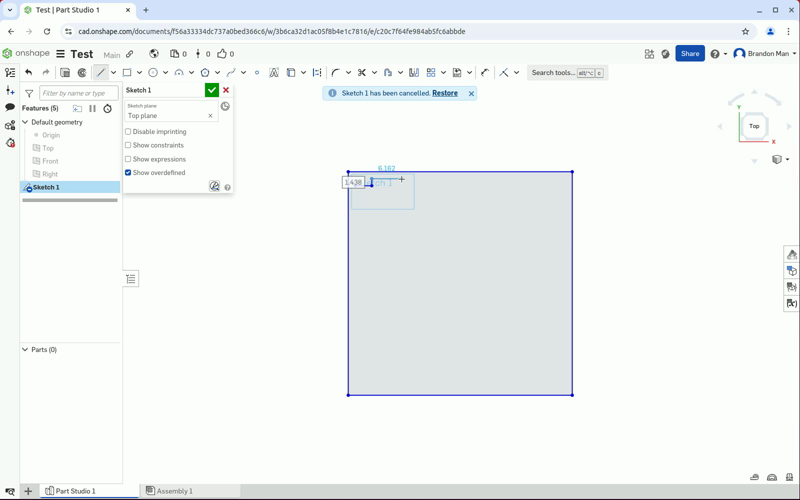
mouse_move(355, 178)
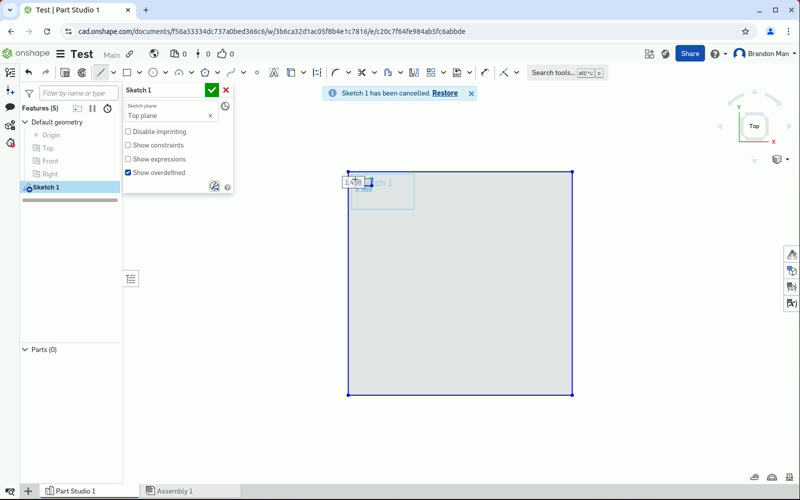
click(355, 178)
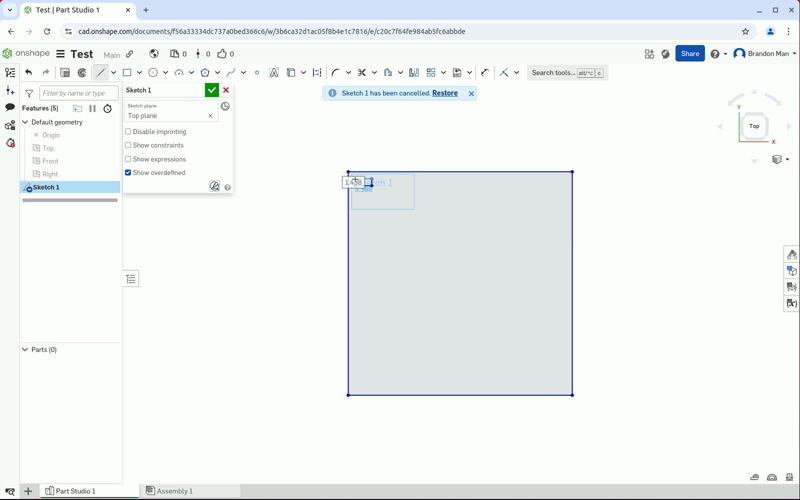
key_up(shift)
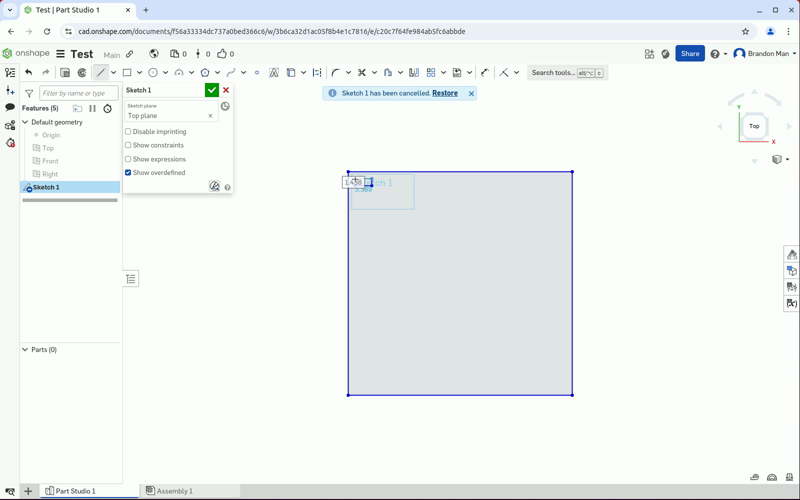
mouse_move(385, 178)
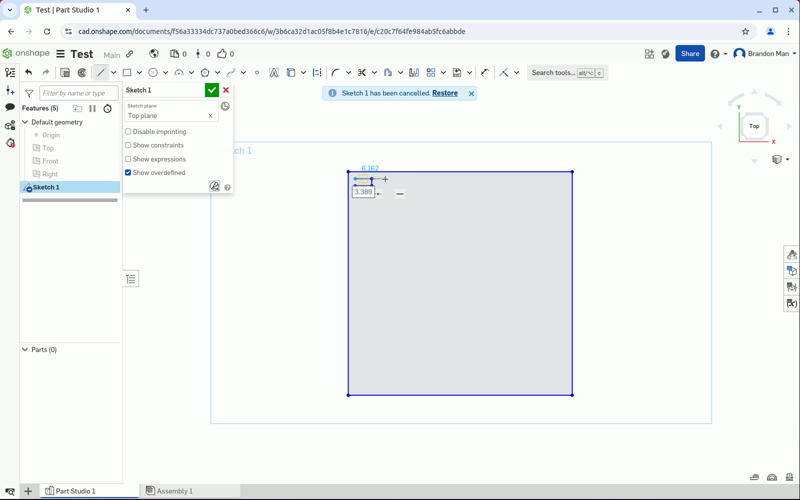
key_down(shift)
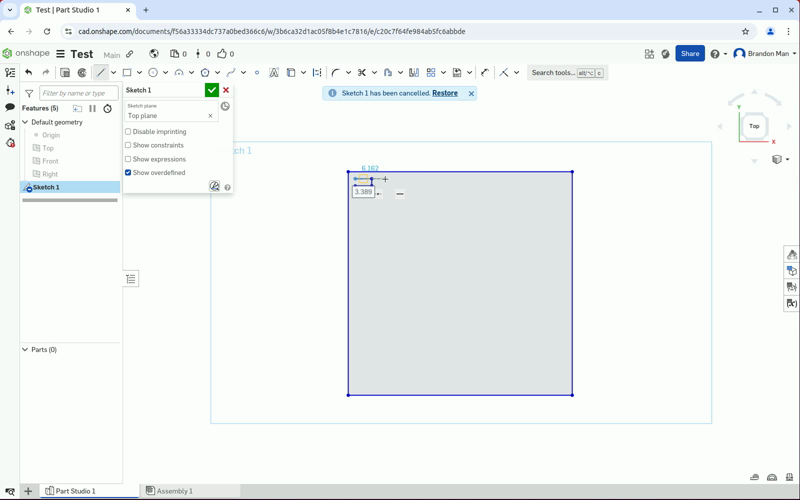
mouse_move(355, 185)
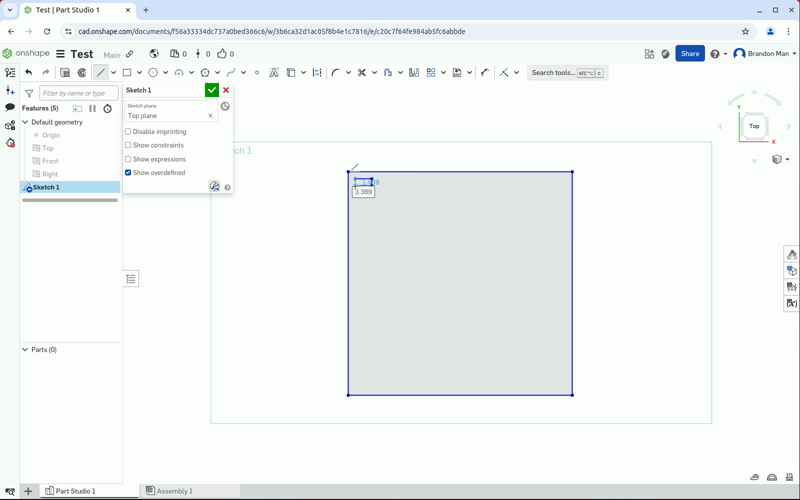
scroll(6)
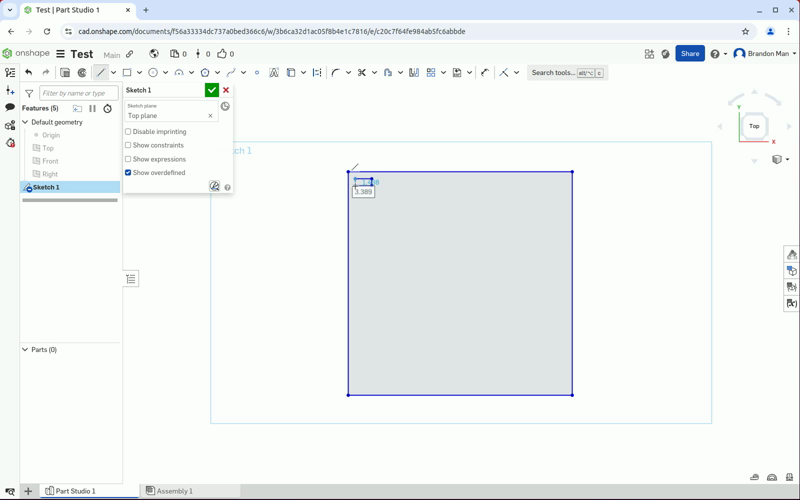
scroll(6)
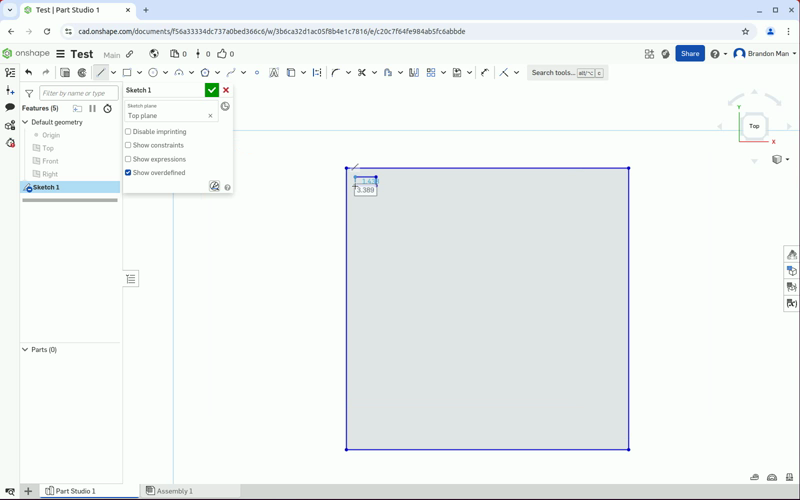
scroll(6)
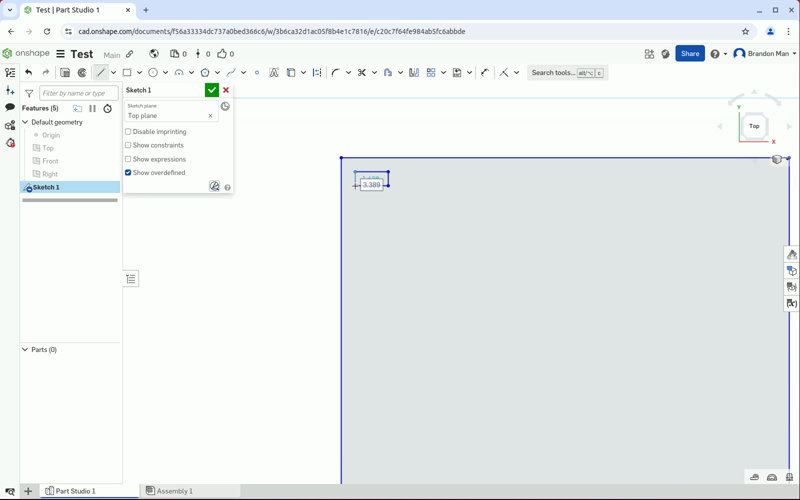
scroll(6)
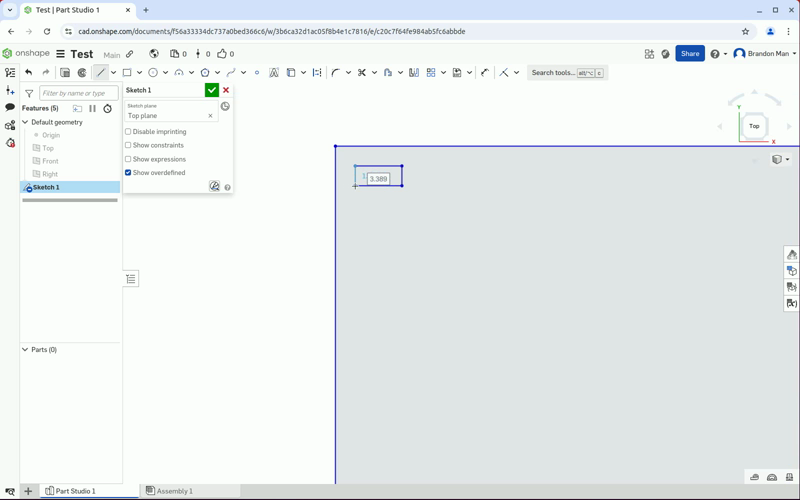
scroll(6)
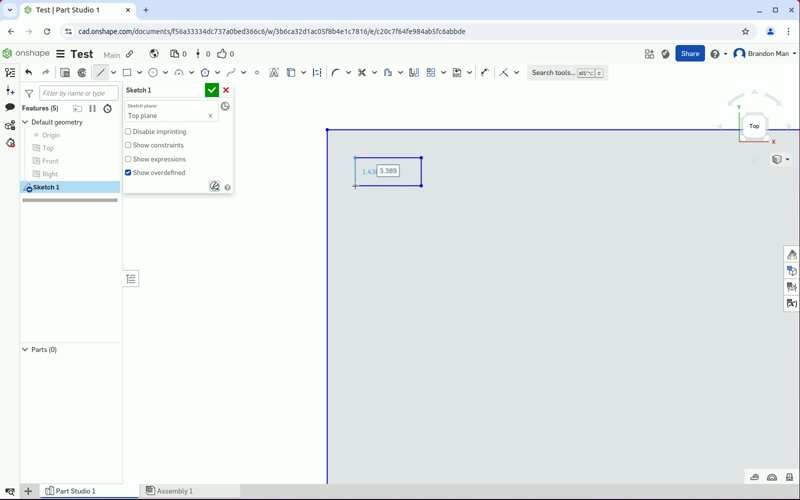
scroll(6)
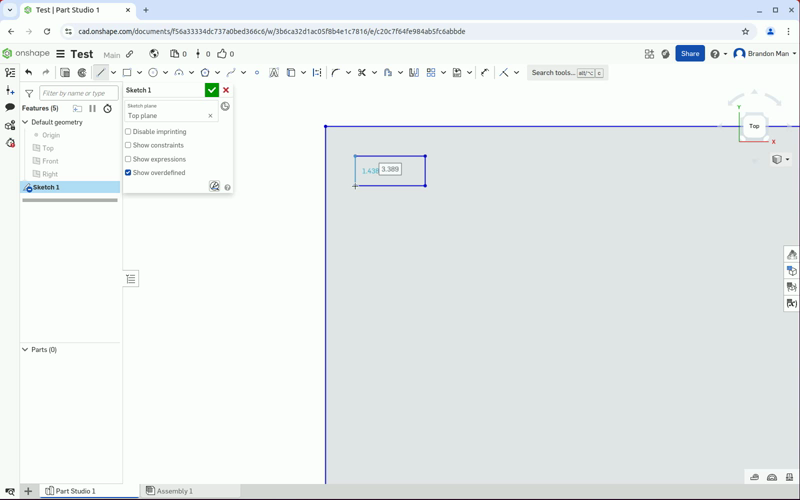
scroll(6)
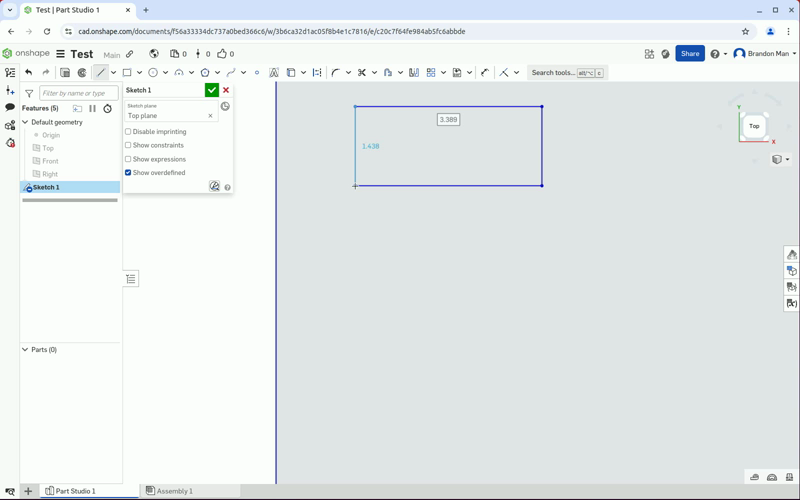
key_up(shift)
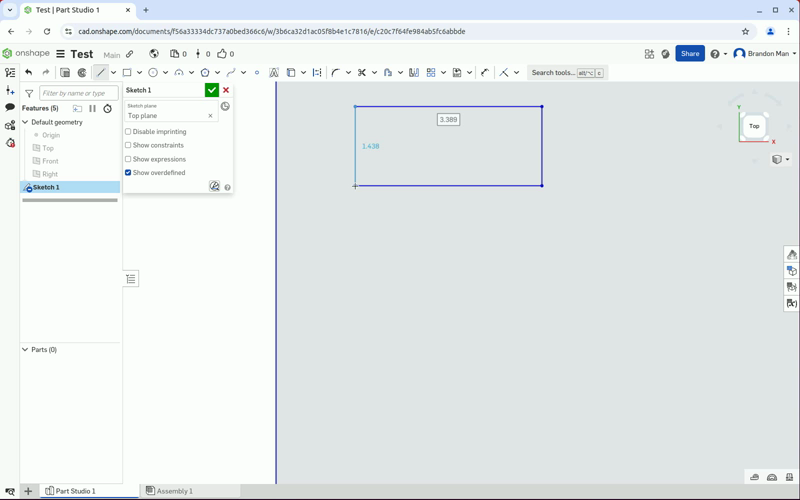
click(355, 185)
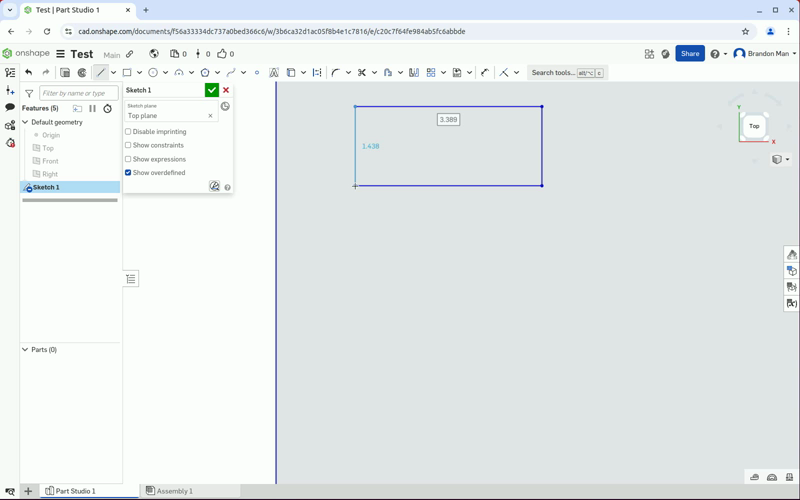
scroll(-6)
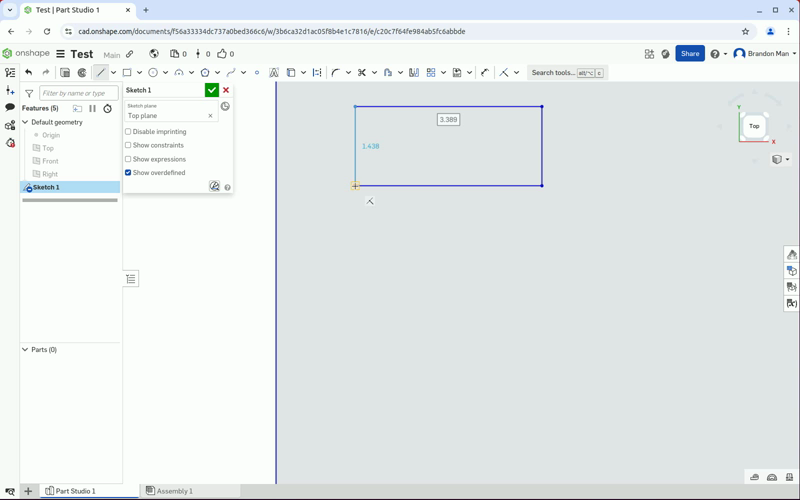
scroll(-6)
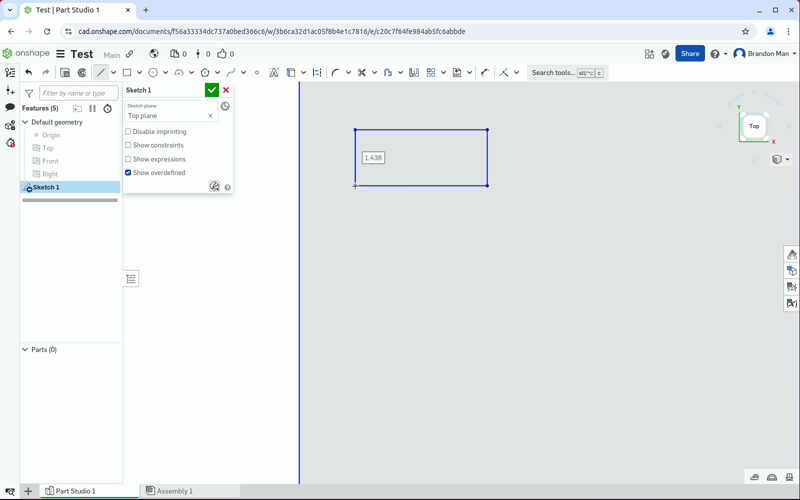
scroll(-6)
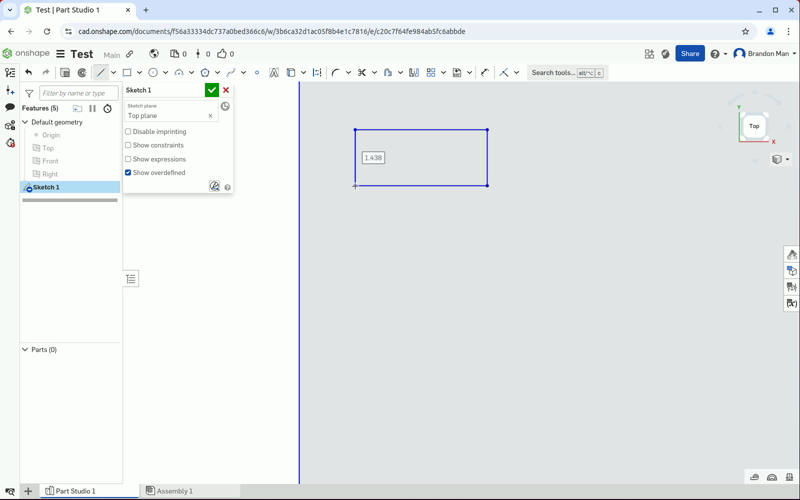
scroll(-6)
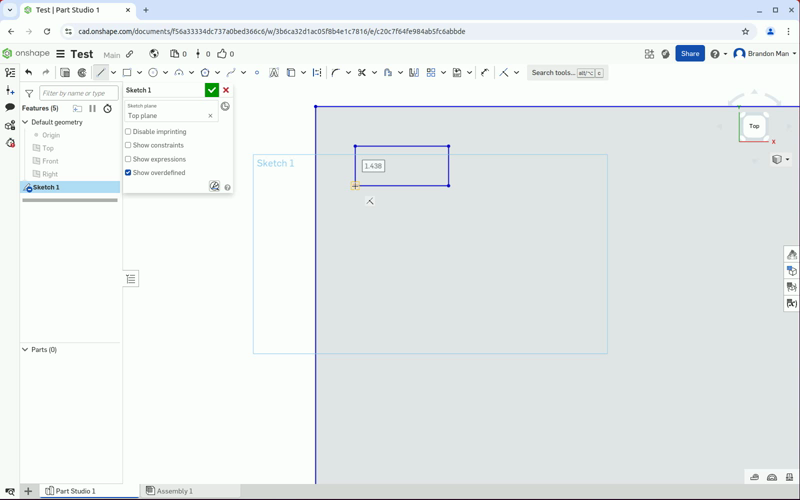
scroll(-6)
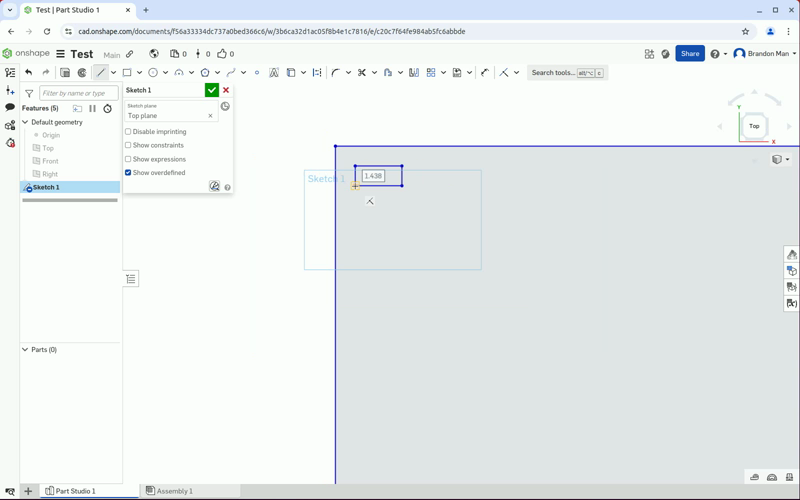
scroll(-6)
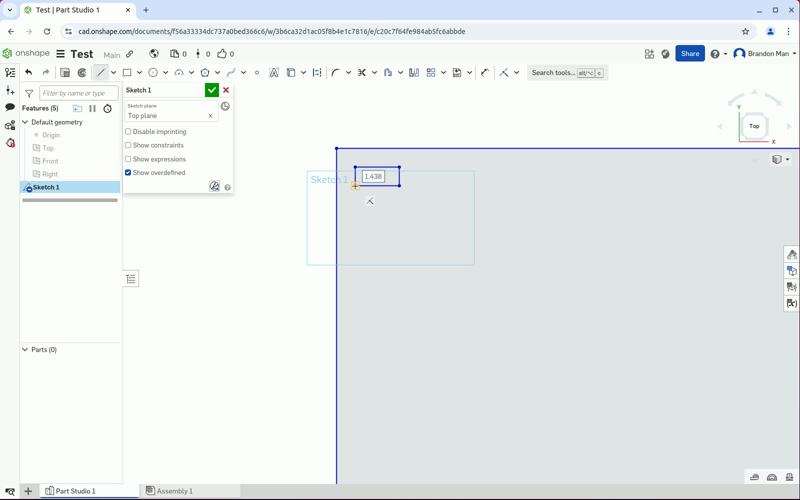
scroll(-6)
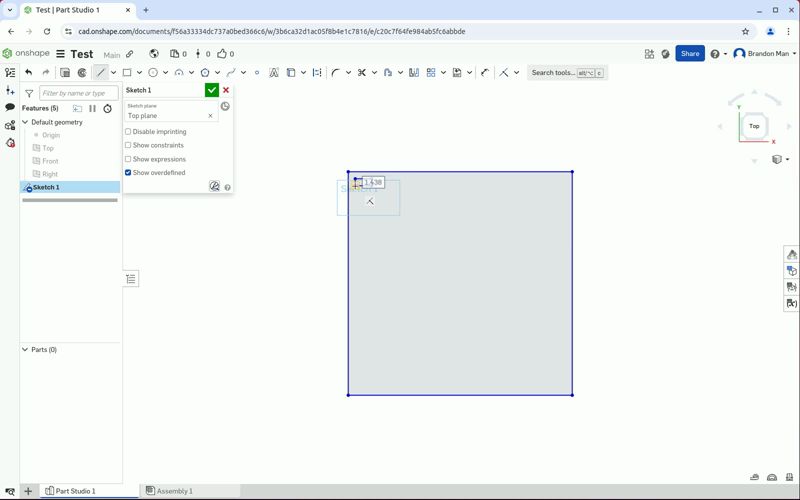
key(esc)
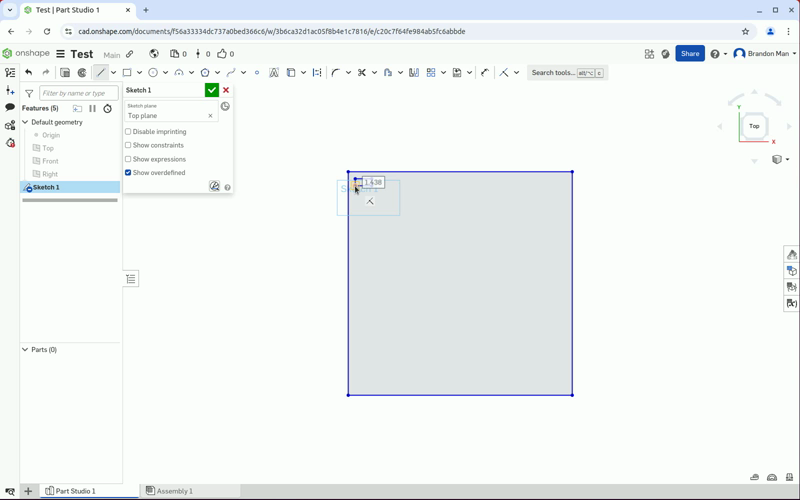
key(c)
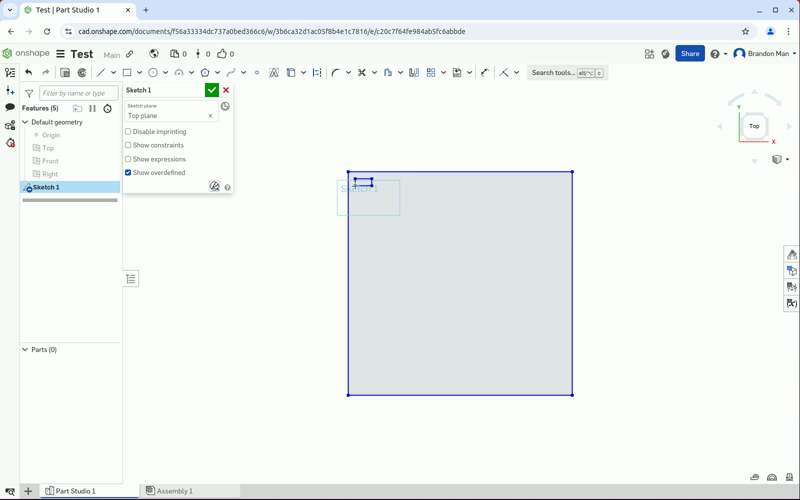
key_down(shift)
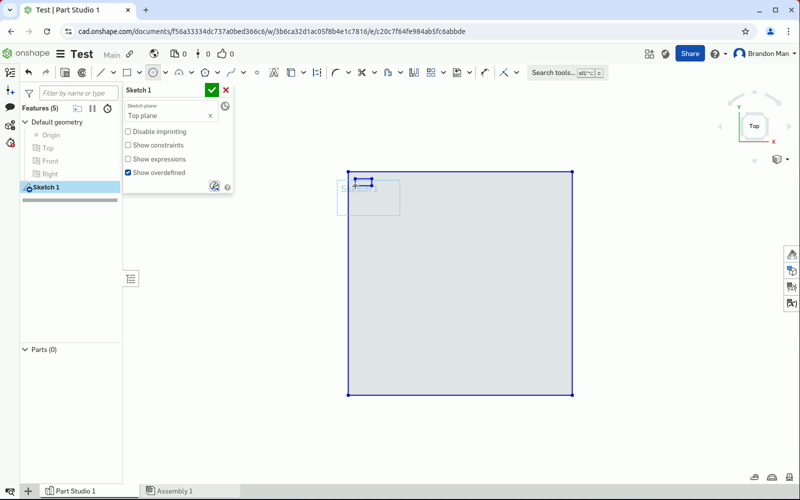
mouse_move(461, 282)
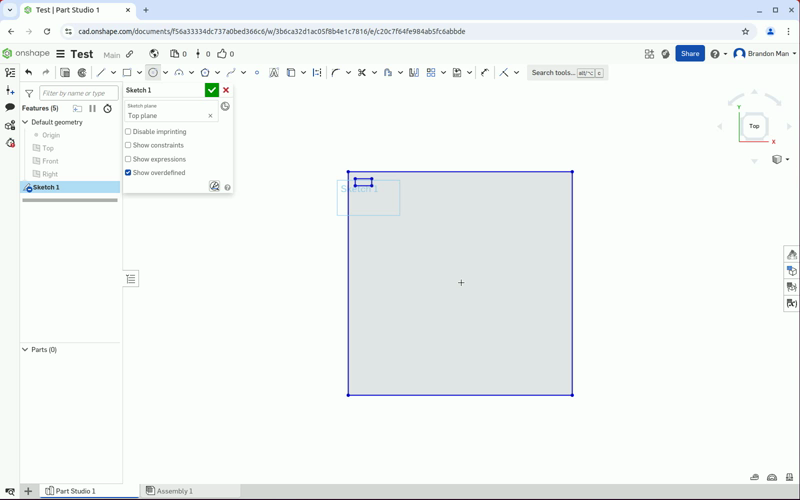
click(461, 282)
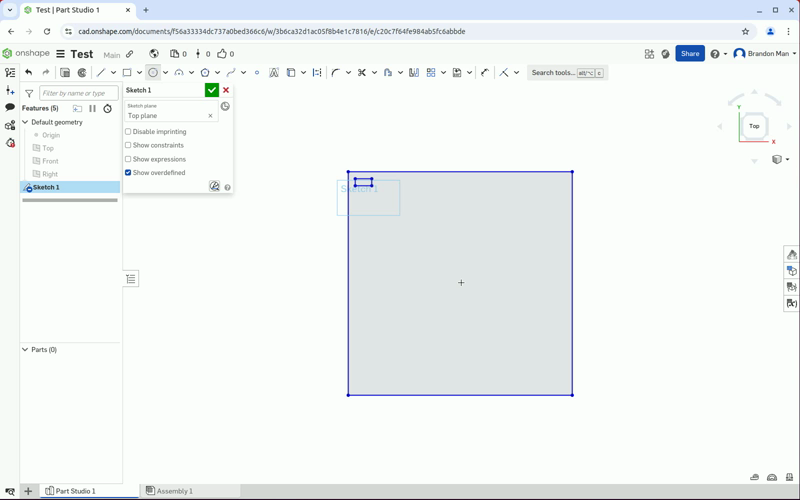
key_up(shift)
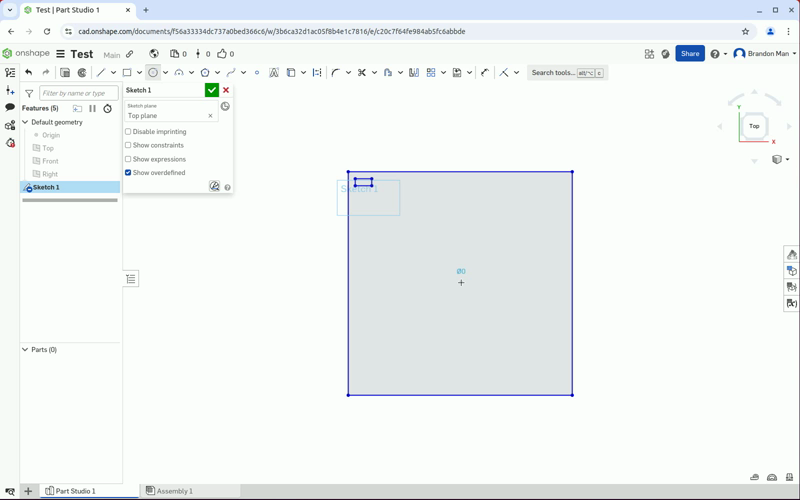
mouse_move(550, 282)
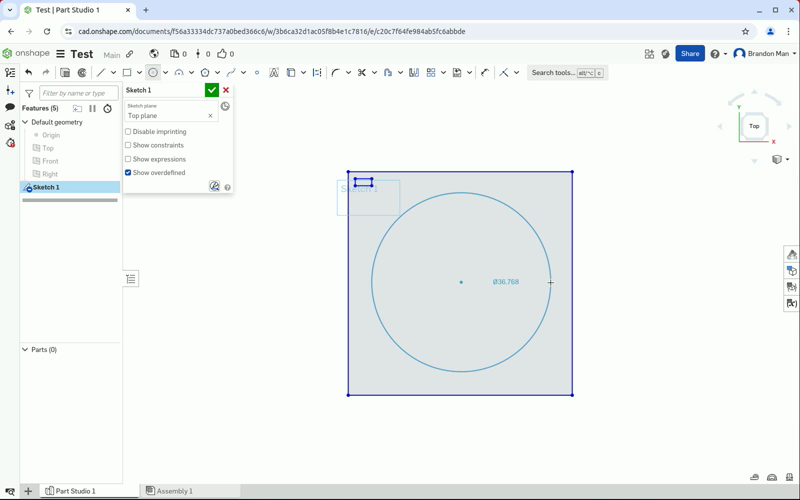
click(550, 282)
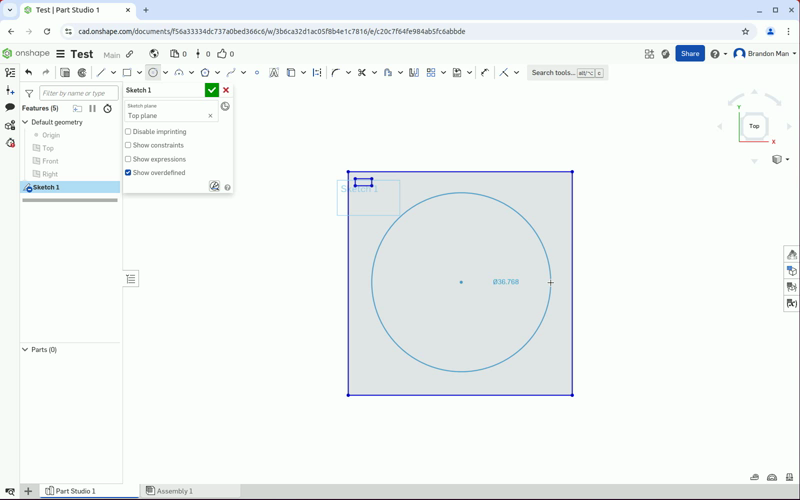
key(esc)
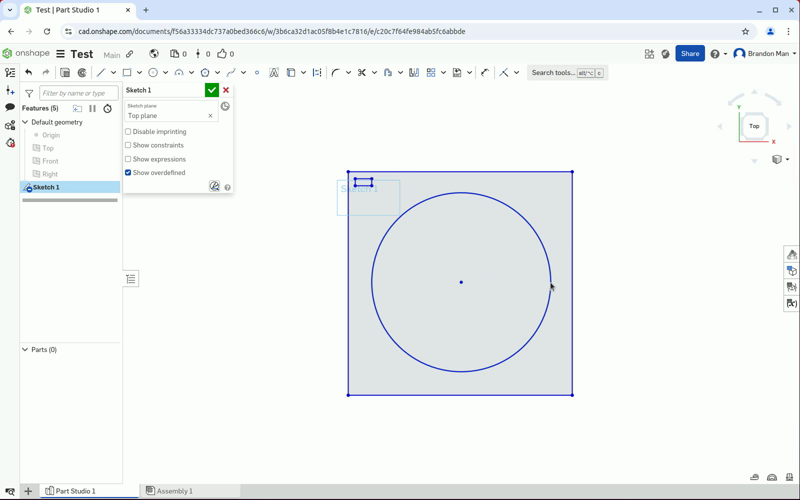
key(l)
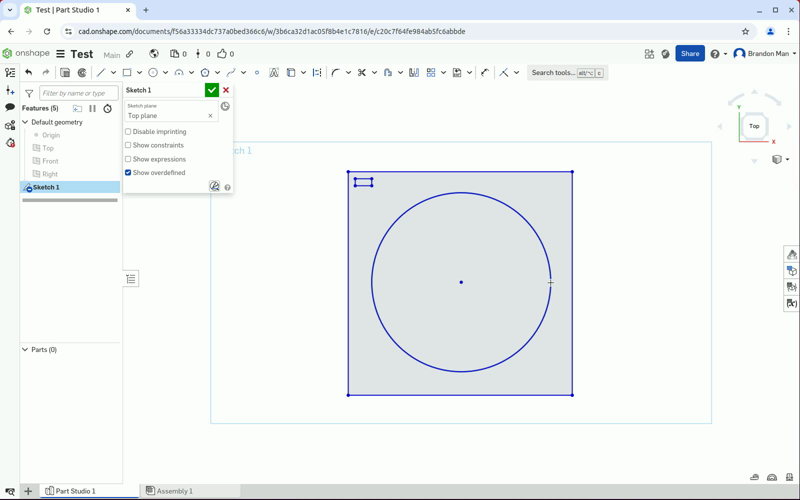
key_down(shift)
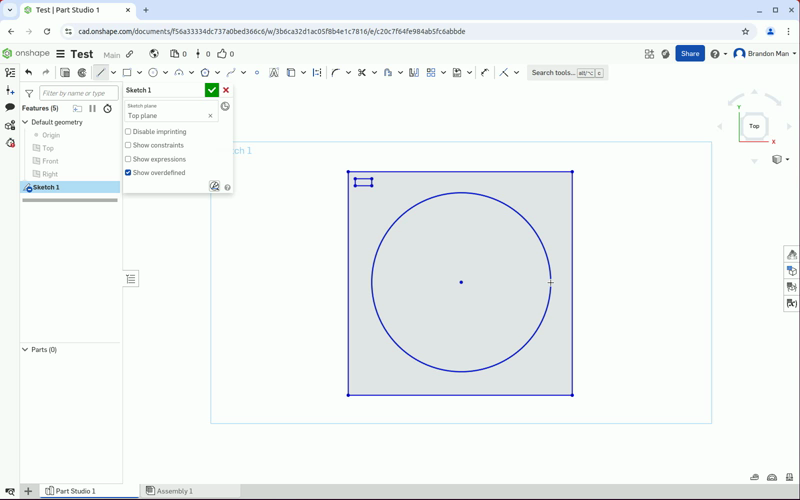
mouse_move(522, 199)
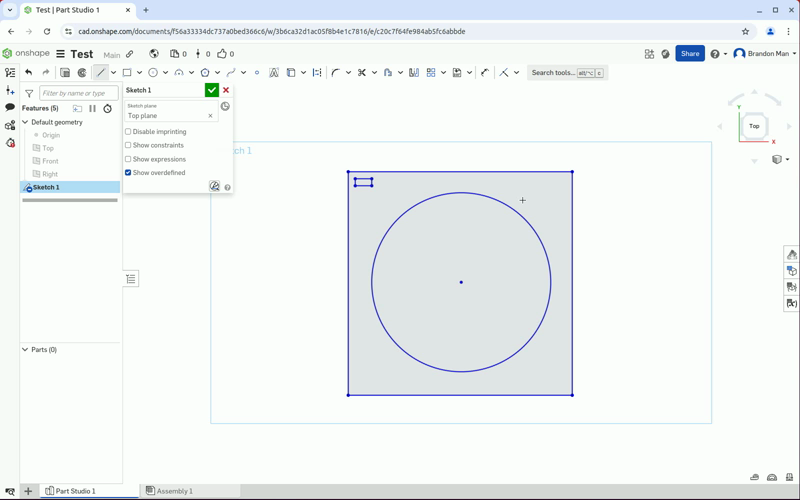
click(522, 199)
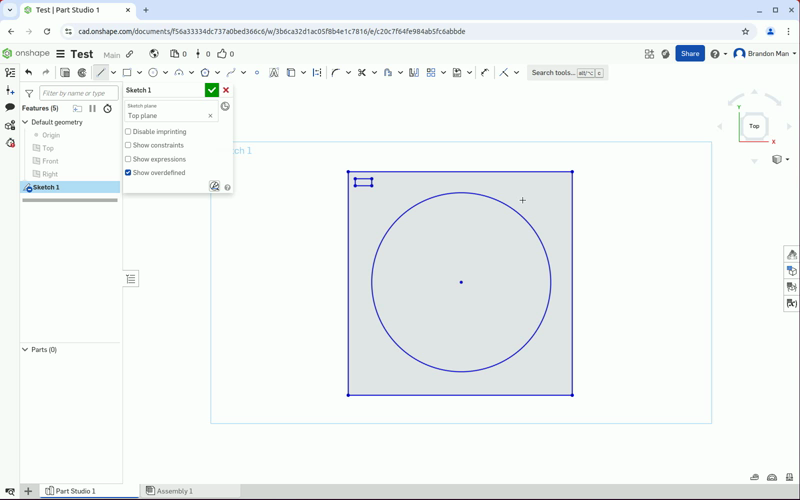
key_up(shift)
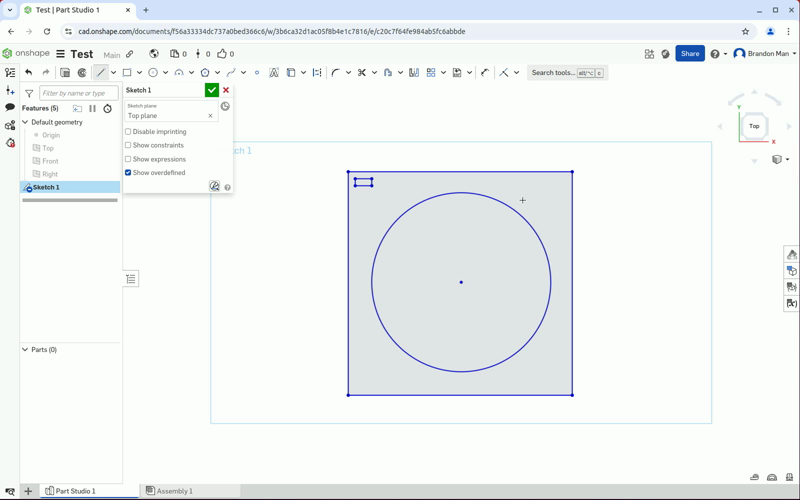
key_down(shift)
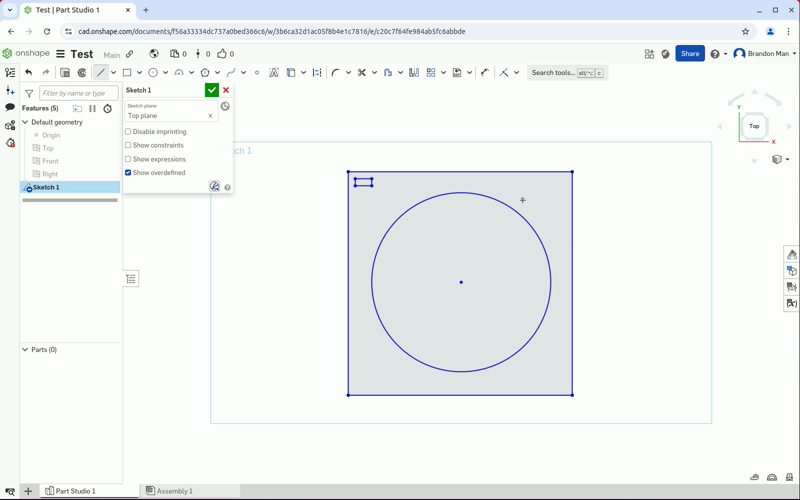
mouse_move(552, 199)
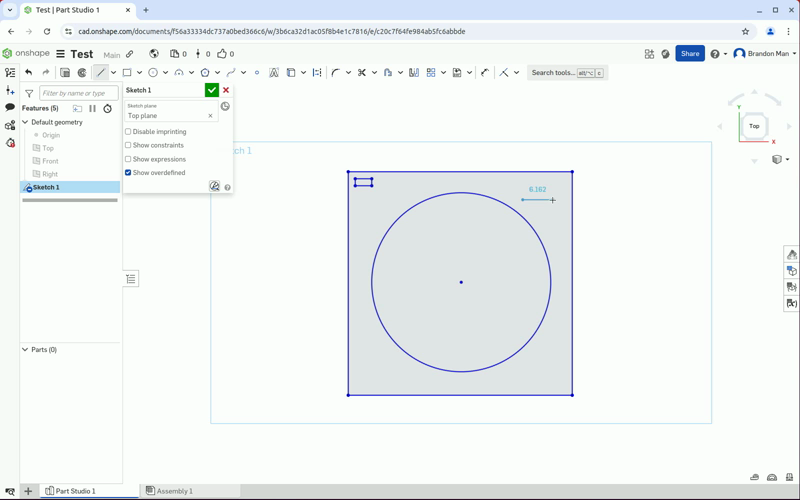
mouse_move(527, 209)
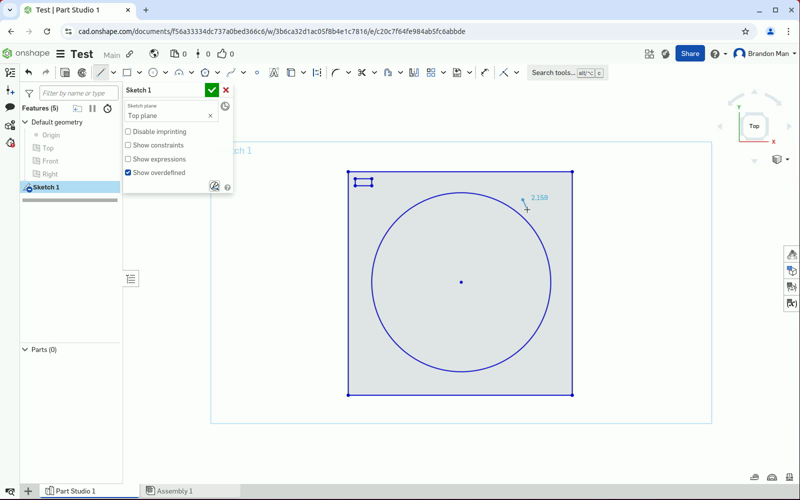
click(527, 209)
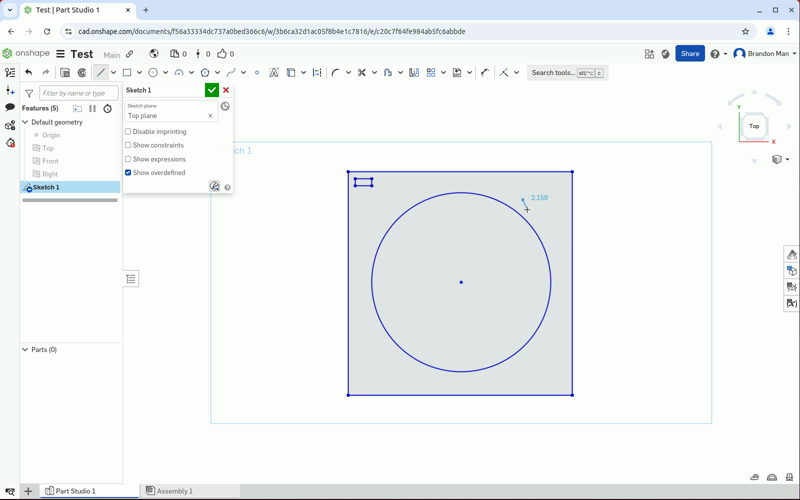
key_up(shift)
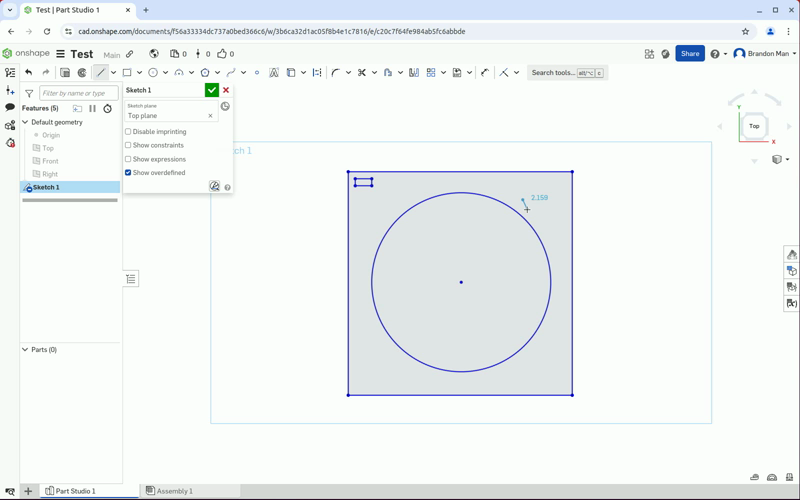
key_down(shift)
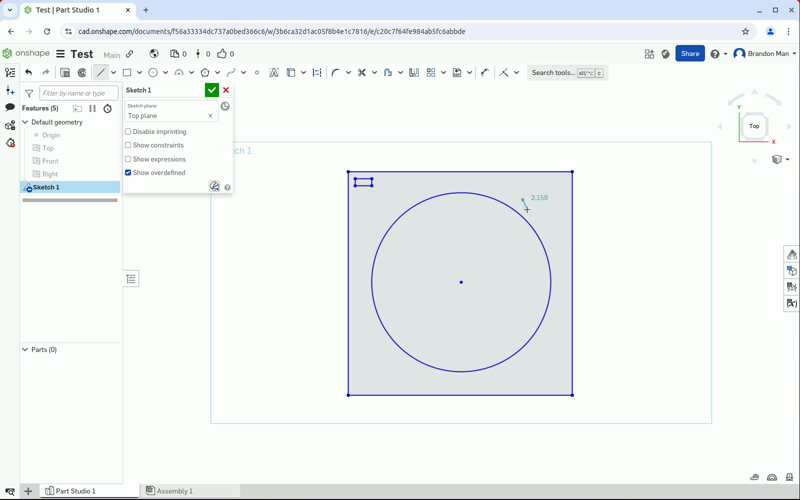
mouse_move(557, 209)
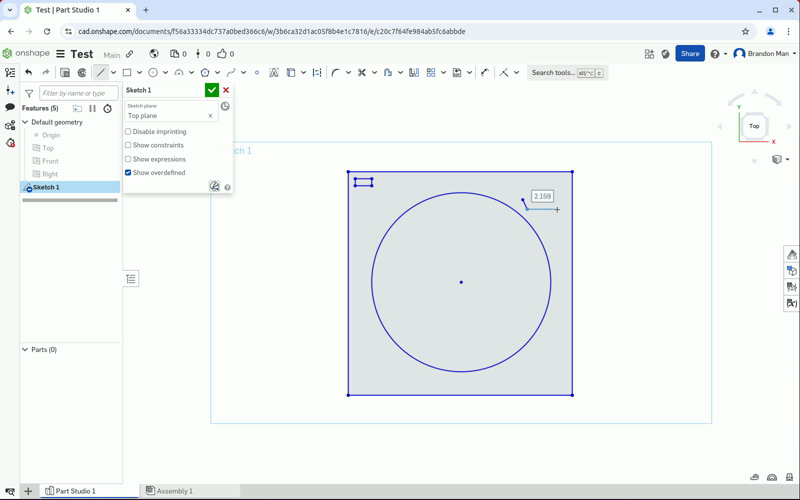
mouse_move(534, 213)
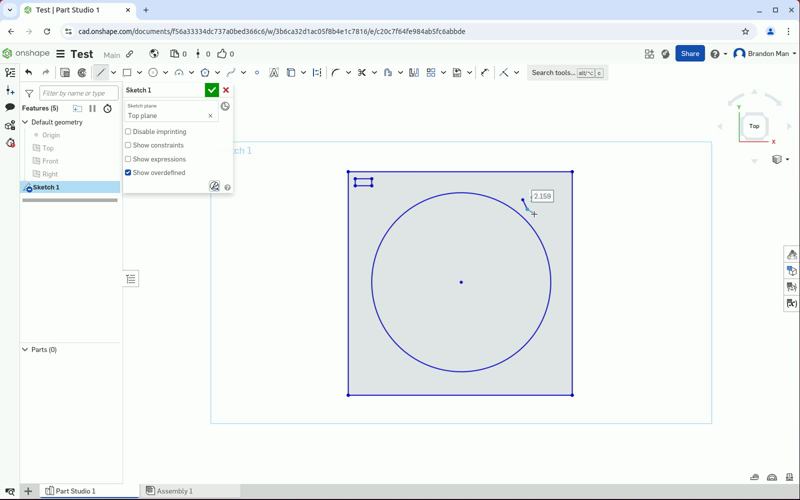
click(534, 213)
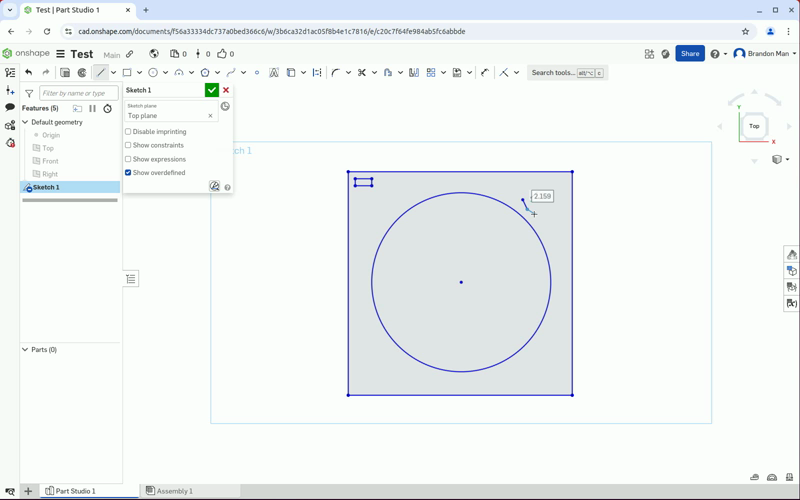
key_up(shift)
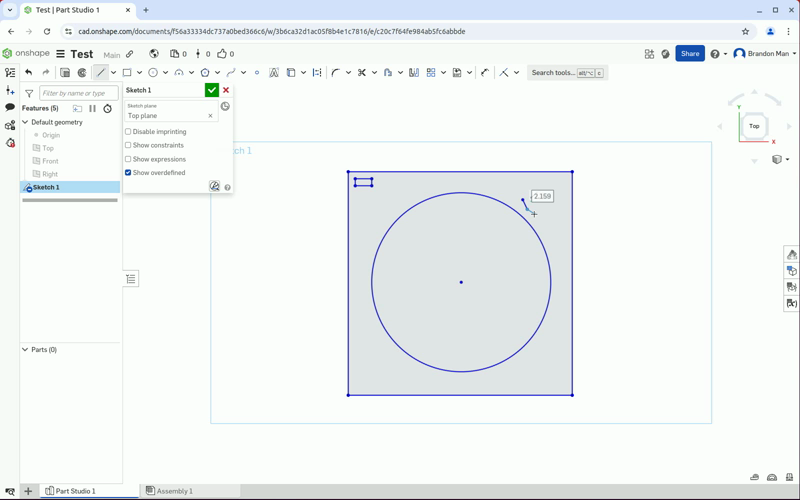
key_down(shift)
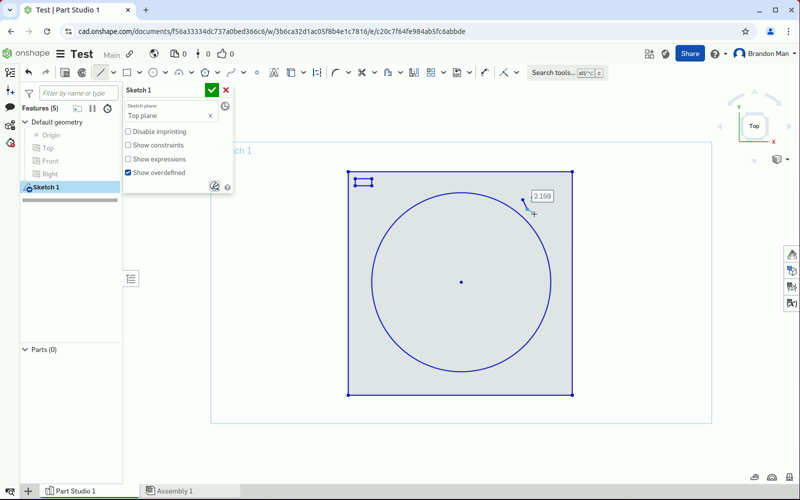
mouse_move(564, 213)
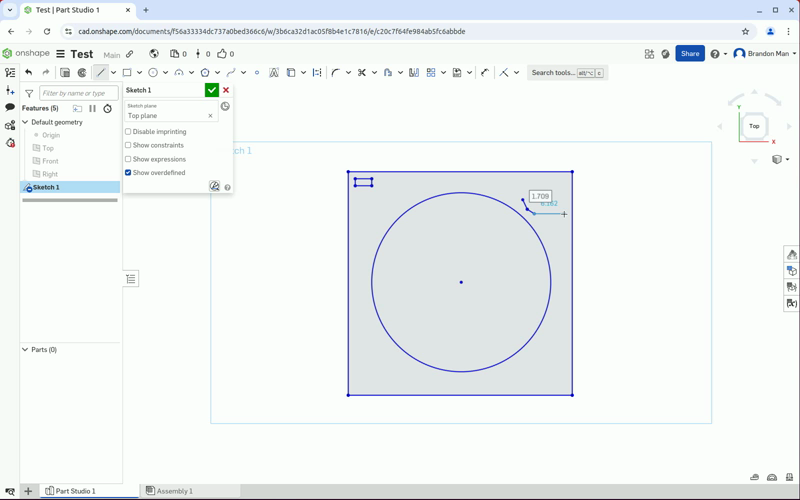
mouse_move(546, 213)
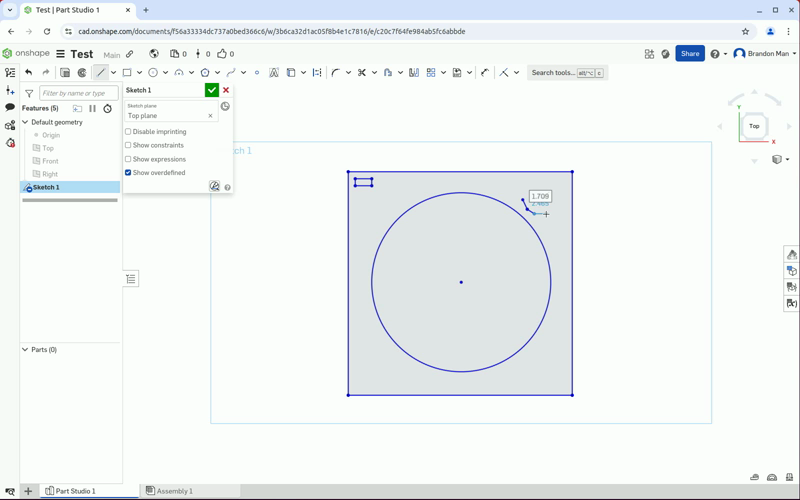
click(546, 213)
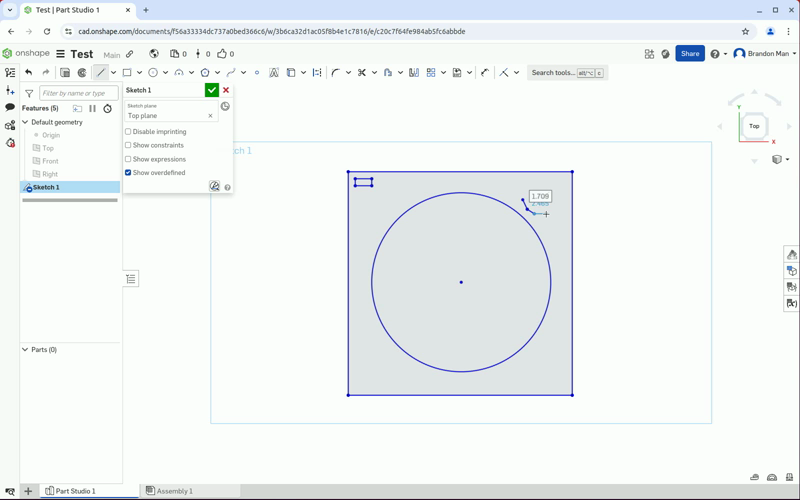
key_up(shift)
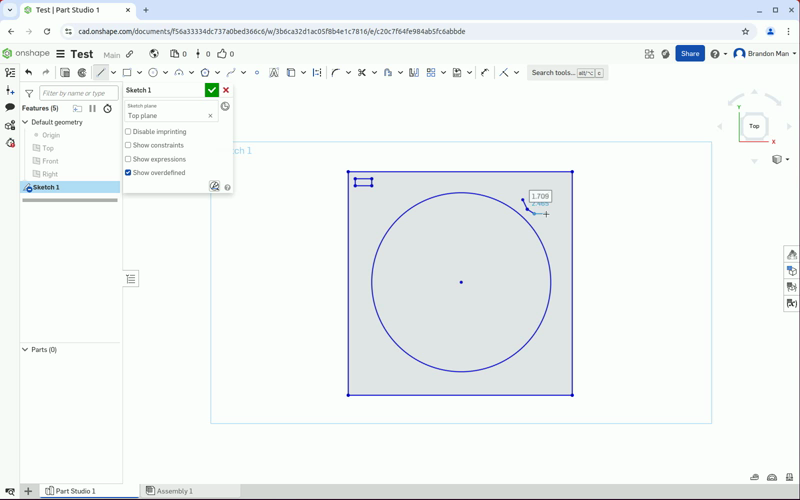
key_down(shift)
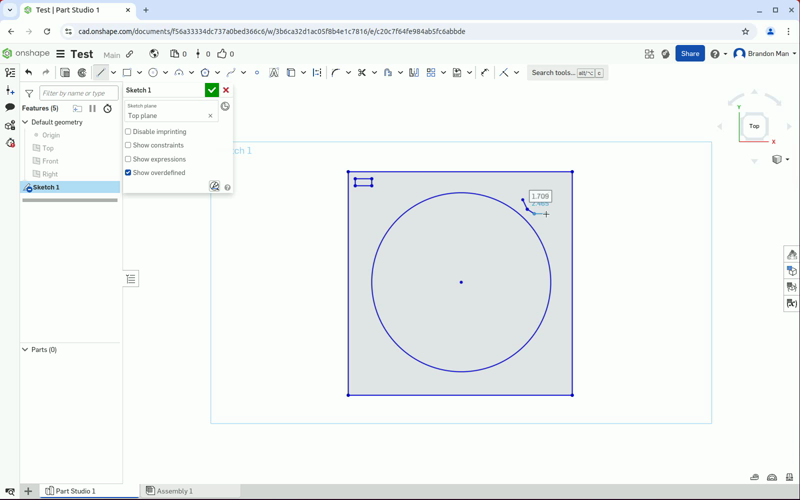
mouse_move(576, 213)
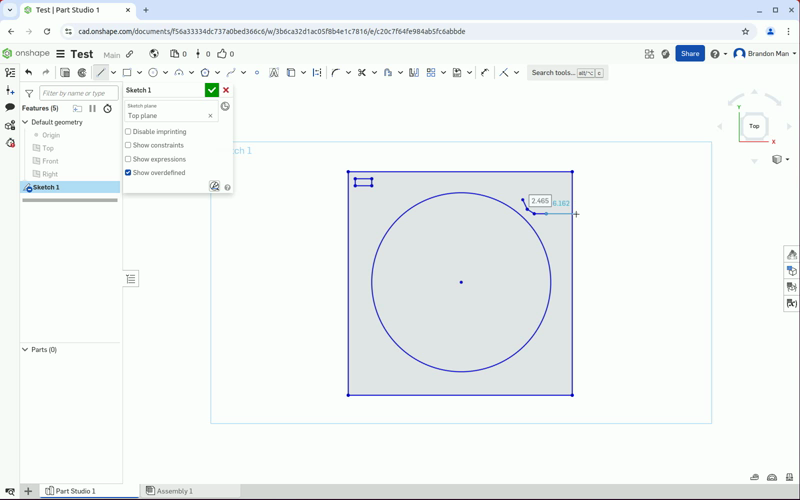
mouse_move(553, 207)
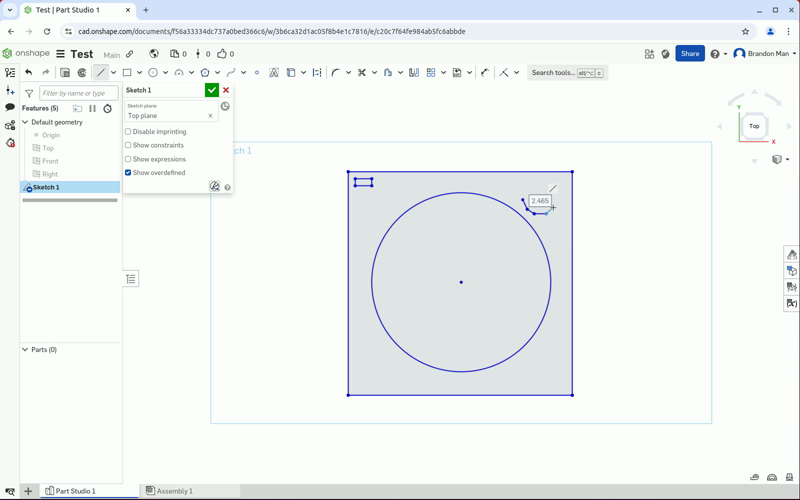
click(553, 207)
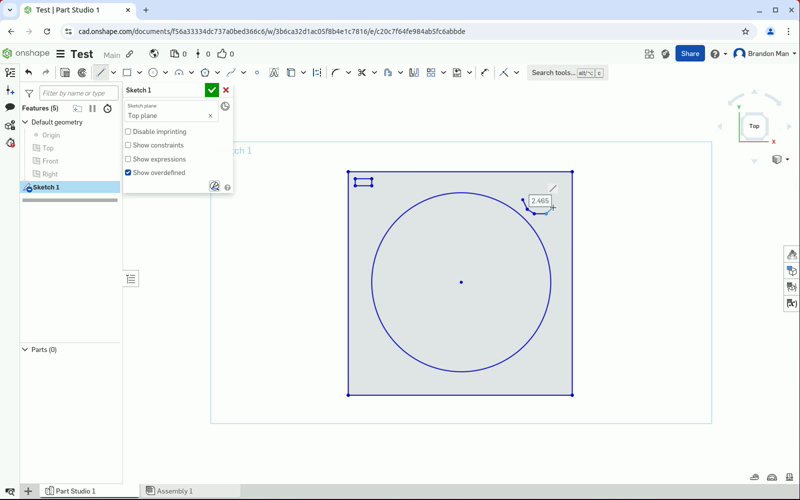
key_up(shift)
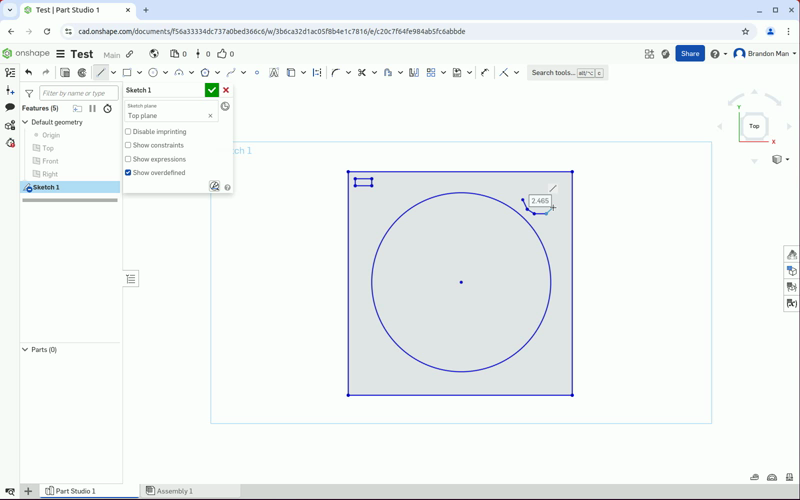
key_down(shift)
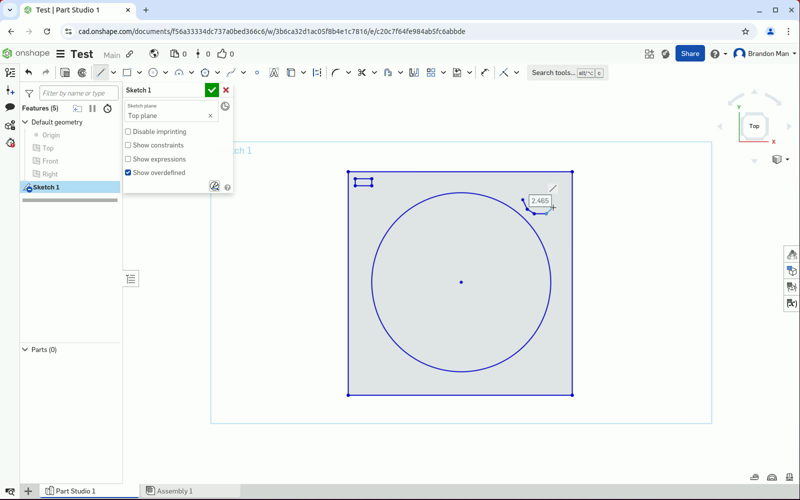
mouse_move(583, 207)
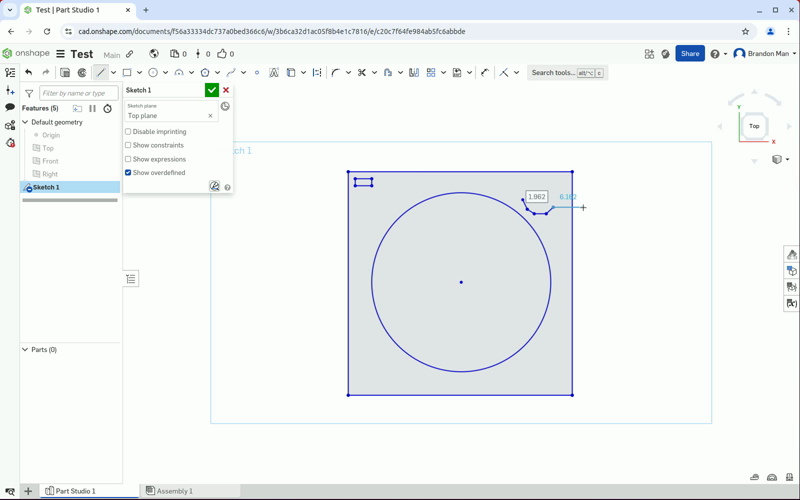
mouse_move(558, 199)
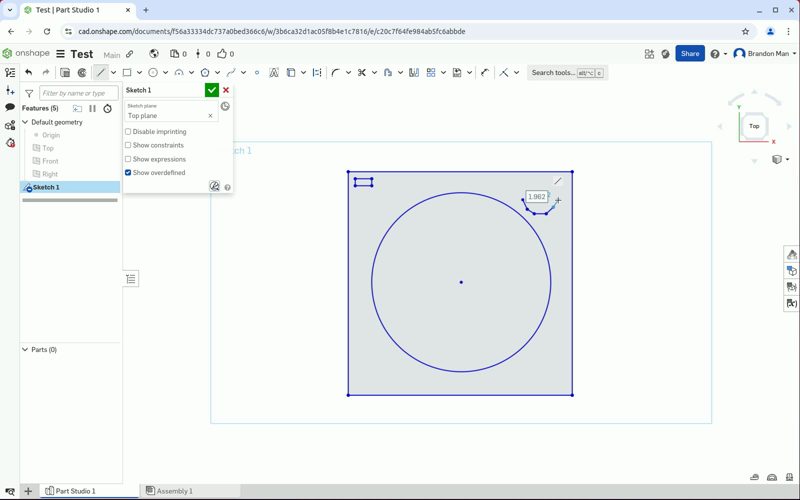
click(558, 199)
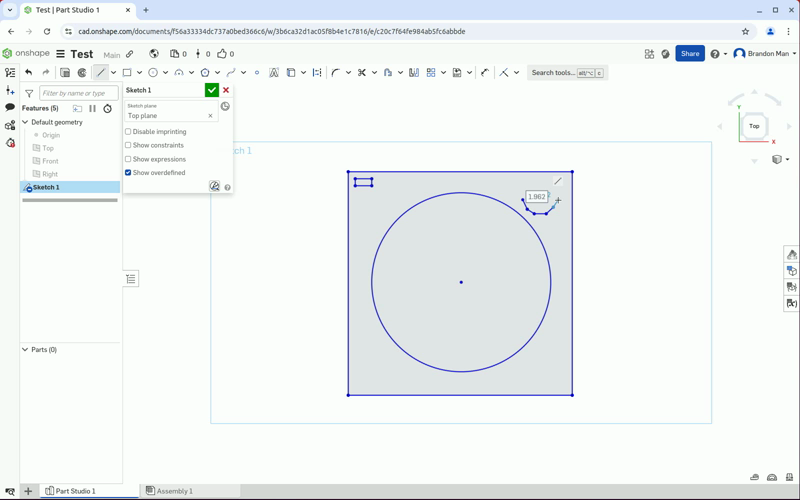
key_up(shift)
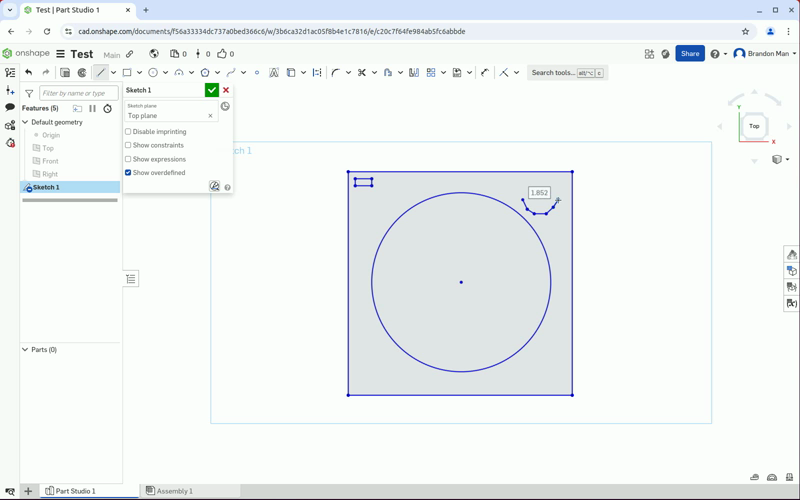
key_down(shift)
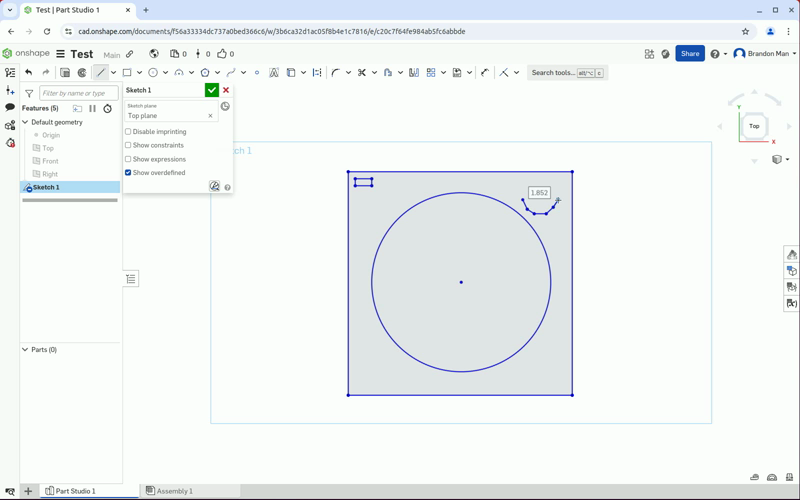
mouse_move(588, 199)
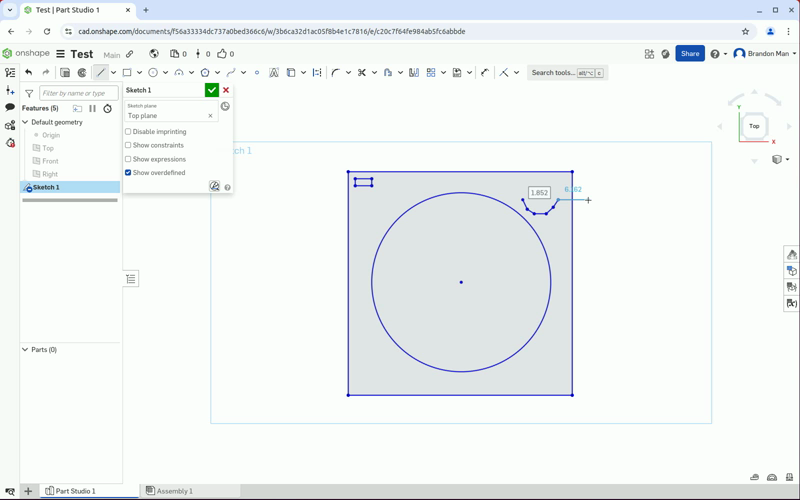
mouse_move(558, 190)
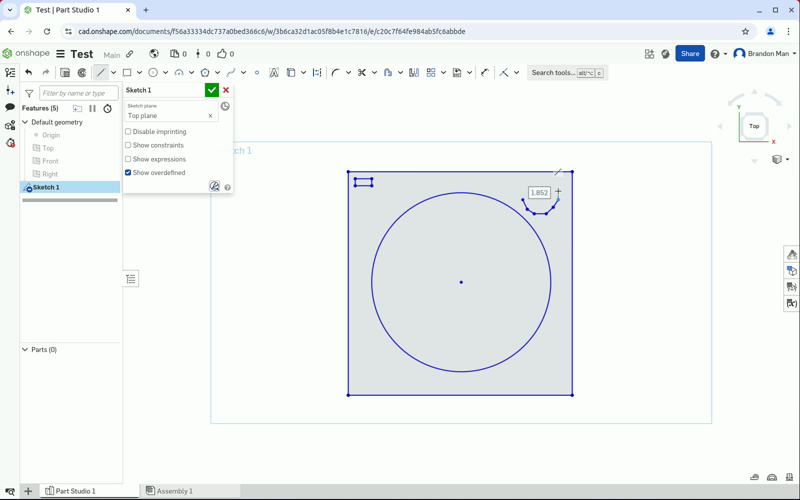
click(558, 190)
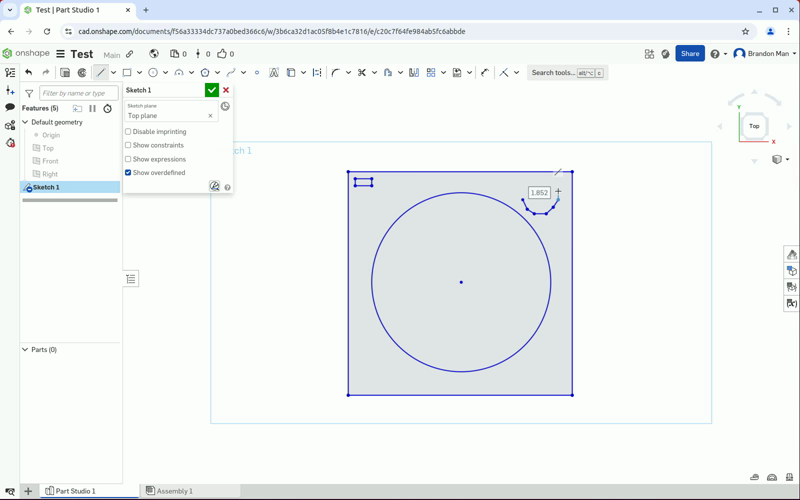
key_up(shift)
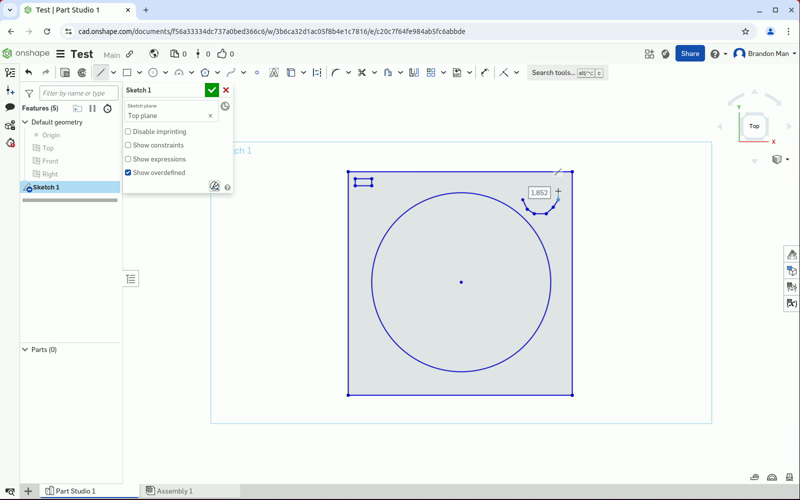
key_down(shift)
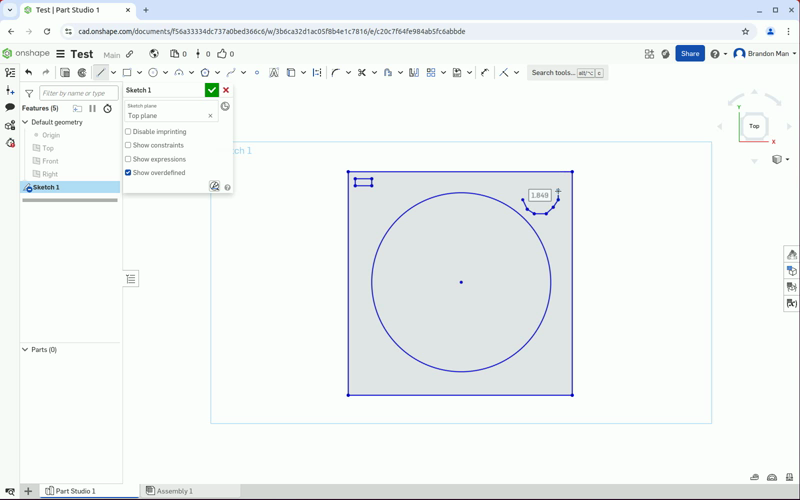
mouse_move(588, 190)
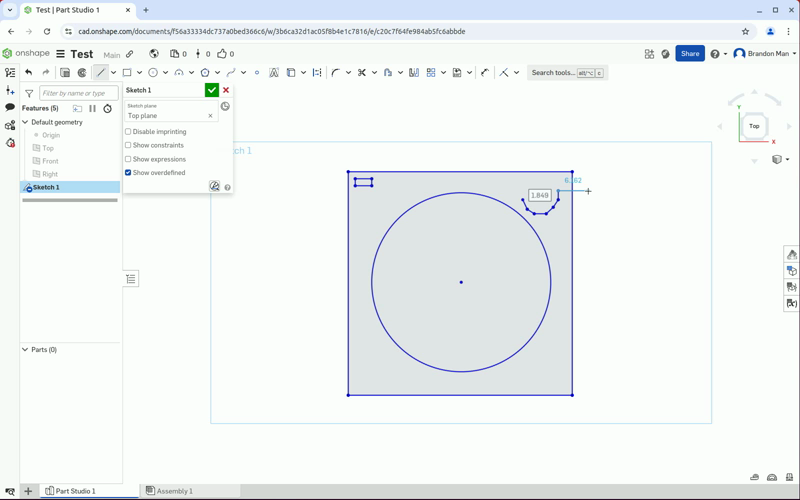
mouse_move(553, 180)
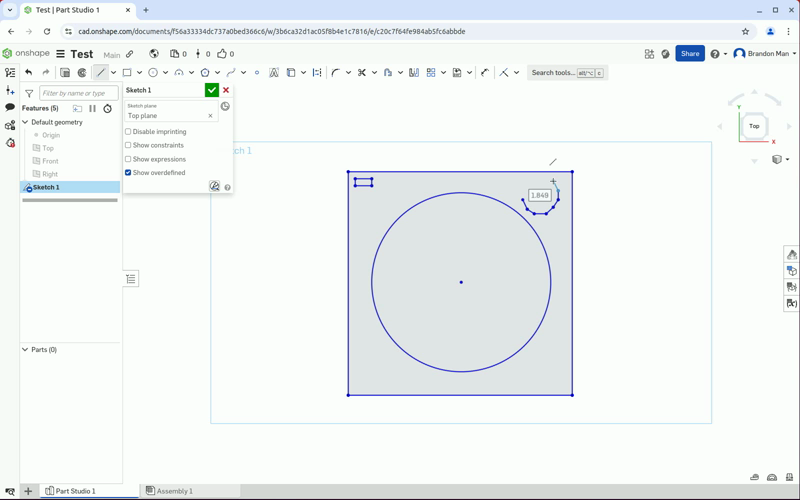
click(553, 180)
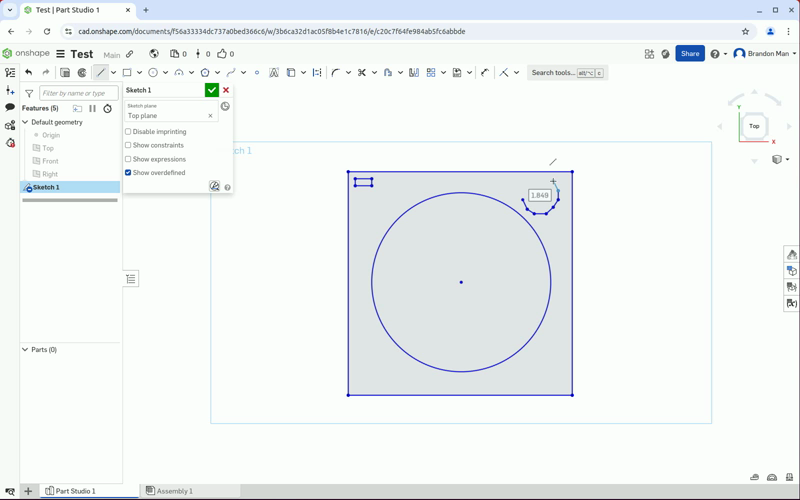
key_up(shift)
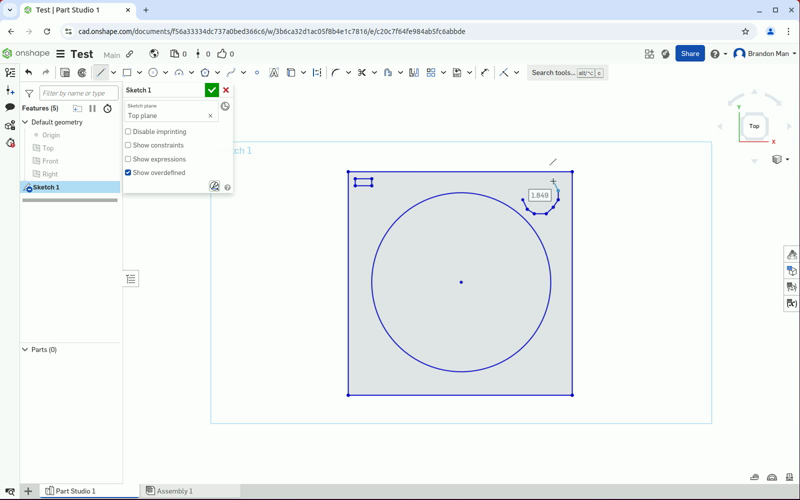
key_down(shift)
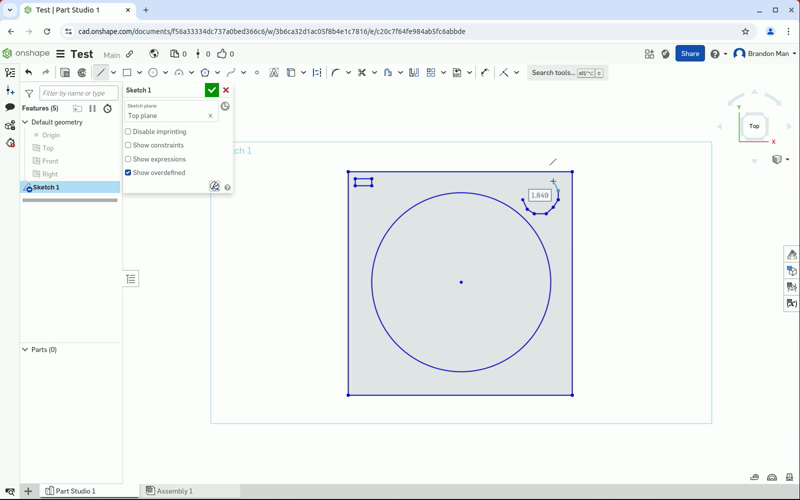
mouse_move(583, 180)
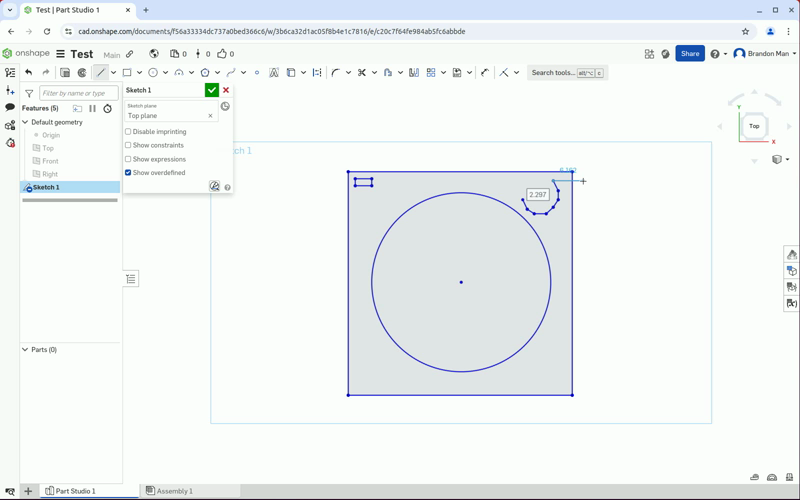
mouse_move(543, 176)
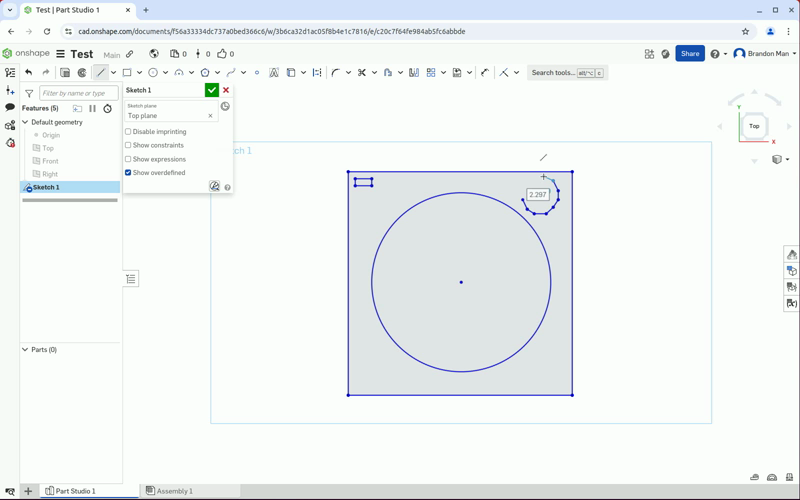
click(543, 176)
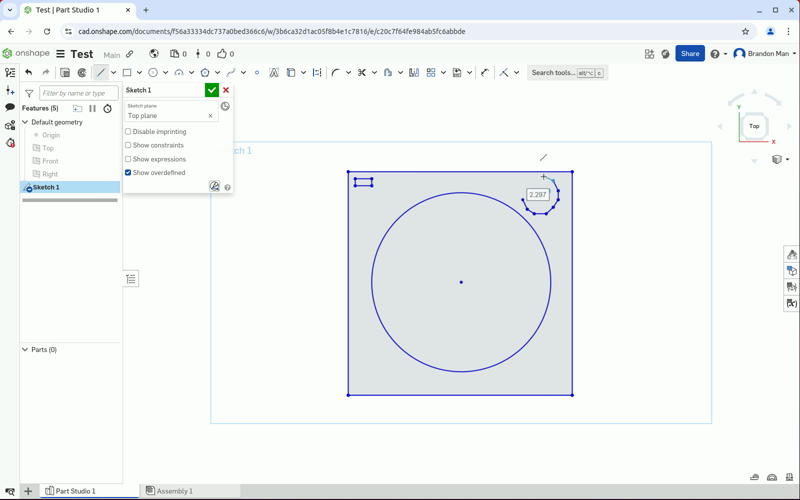
key_up(shift)
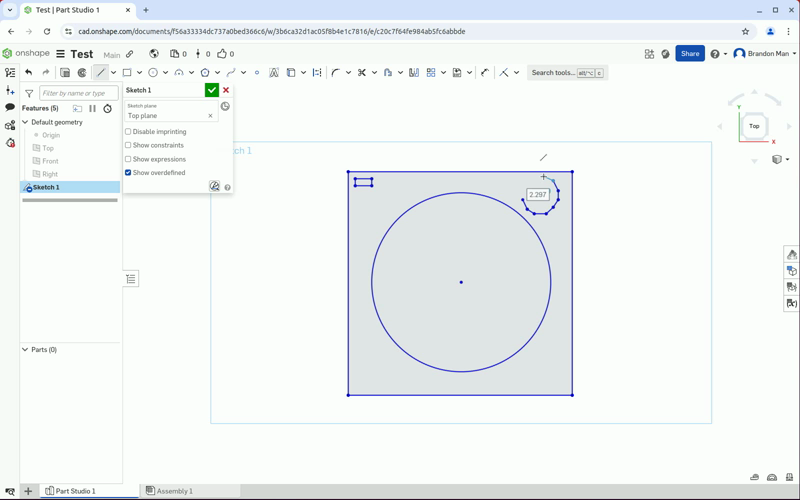
key_down(shift)
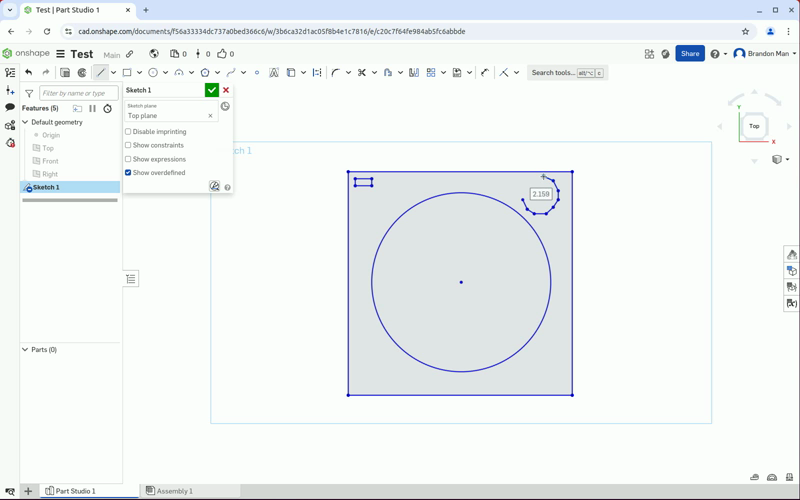
mouse_move(573, 176)
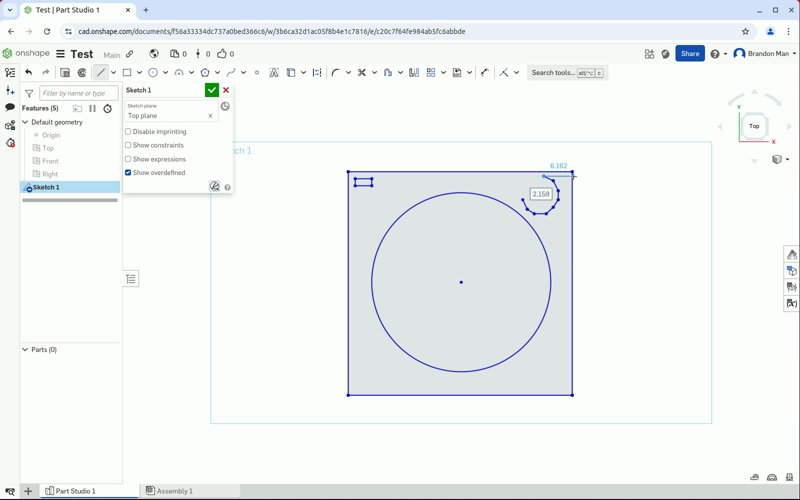
mouse_move(534, 176)
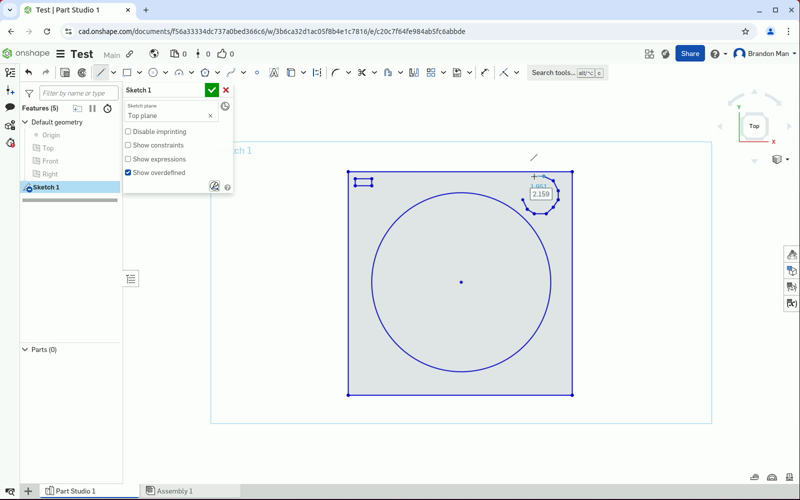
click(534, 176)
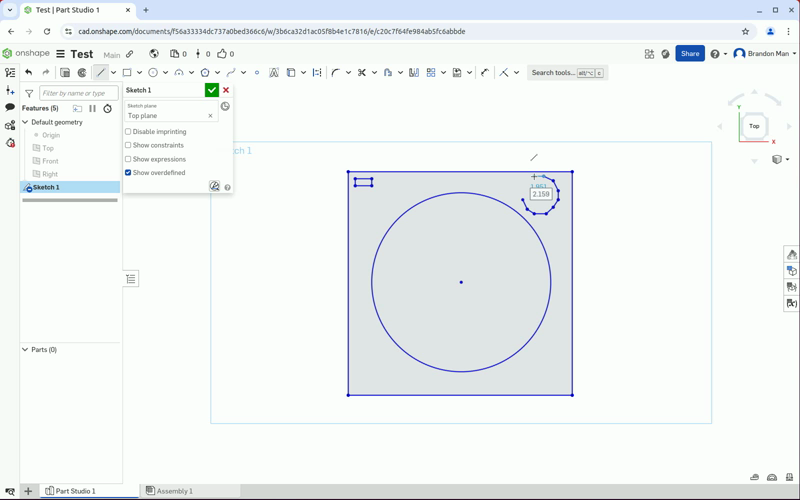
key_up(shift)
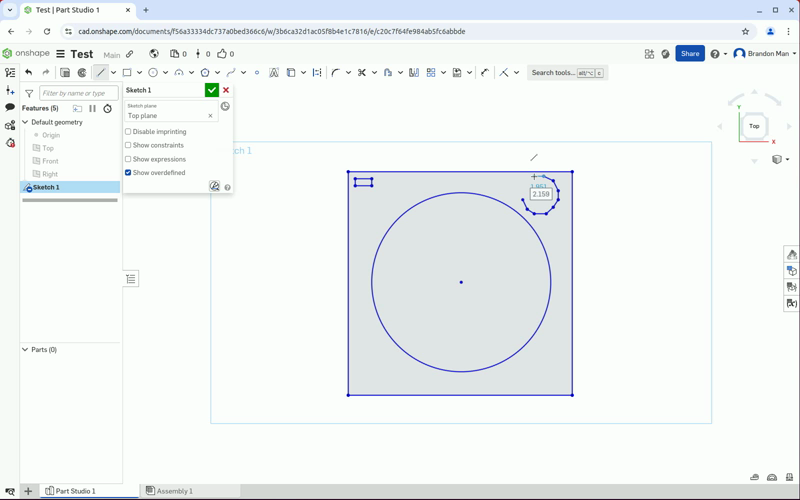
key_down(shift)
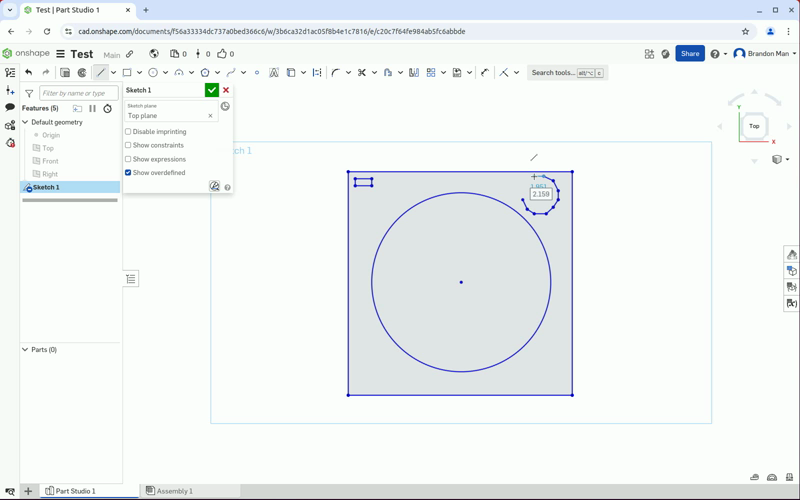
mouse_move(564, 176)
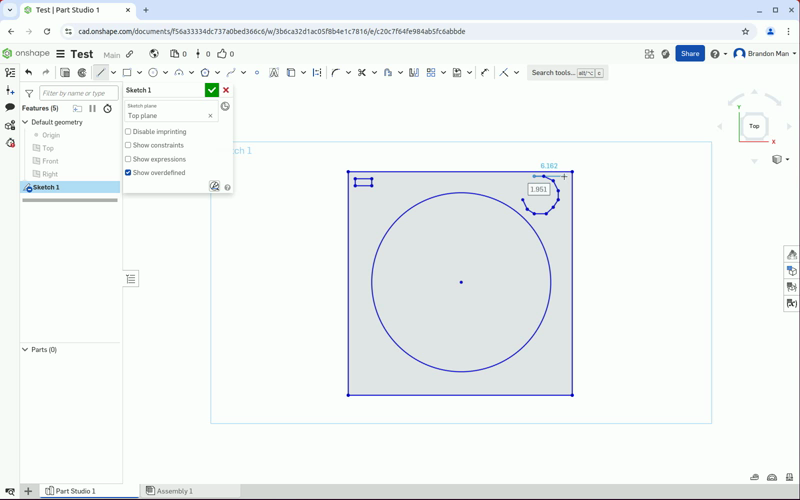
mouse_move(527, 180)
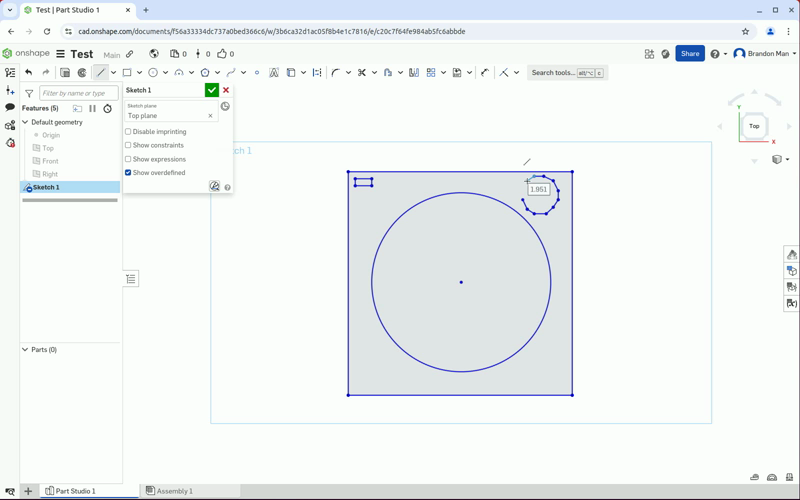
click(527, 180)
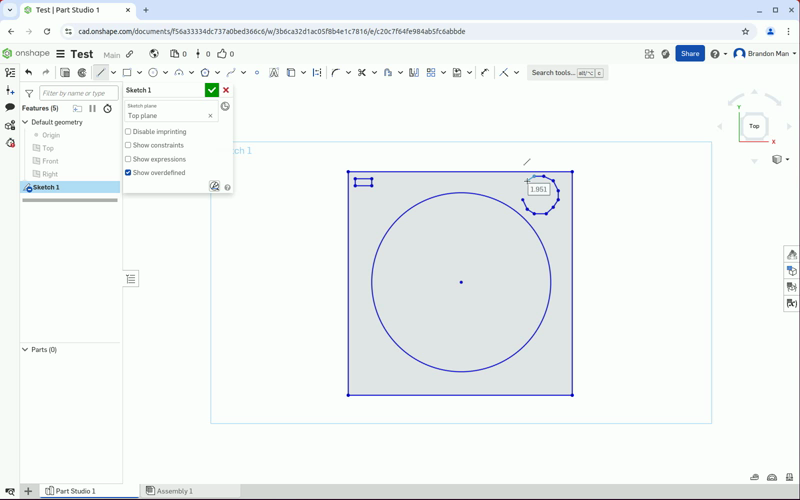
key_up(shift)
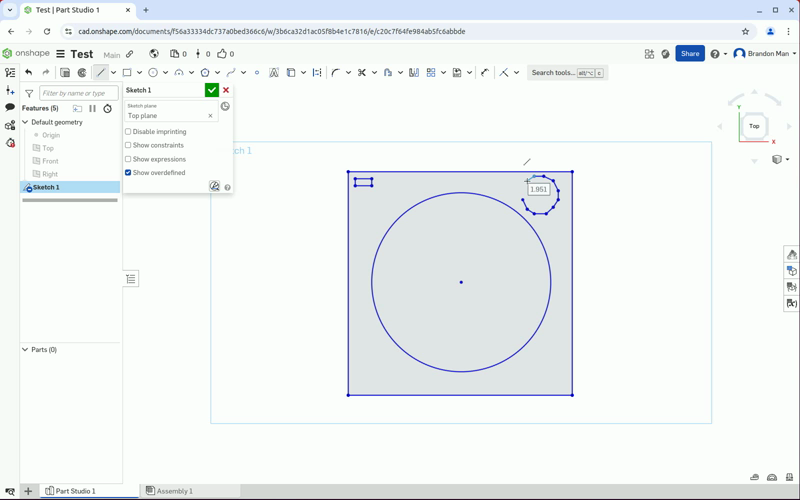
key_down(shift)
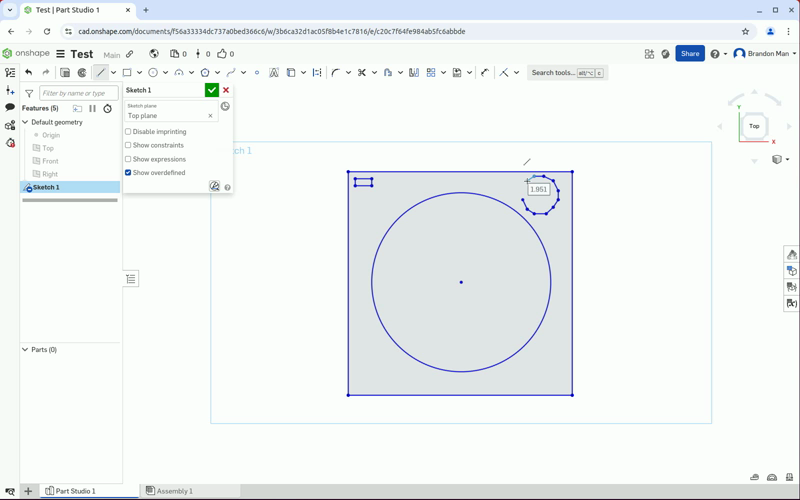
mouse_move(557, 180)
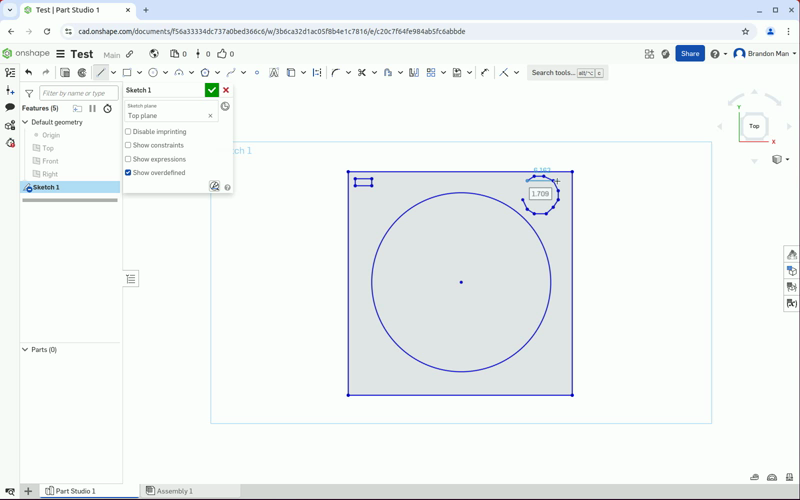
mouse_move(522, 190)
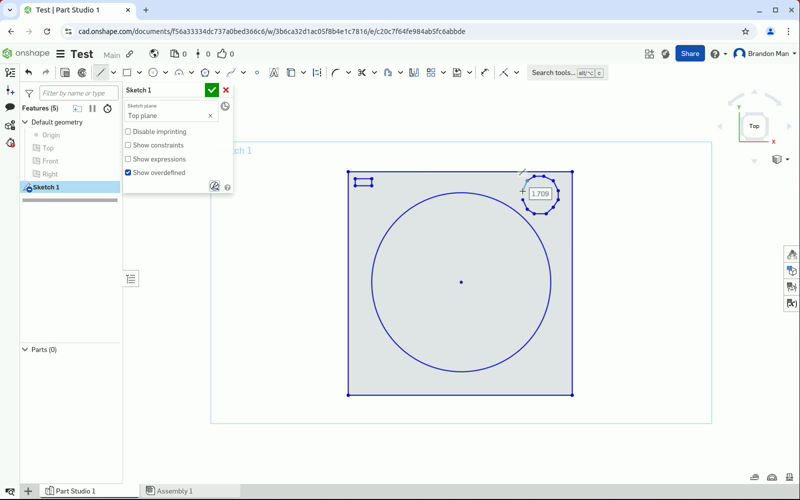
click(522, 190)
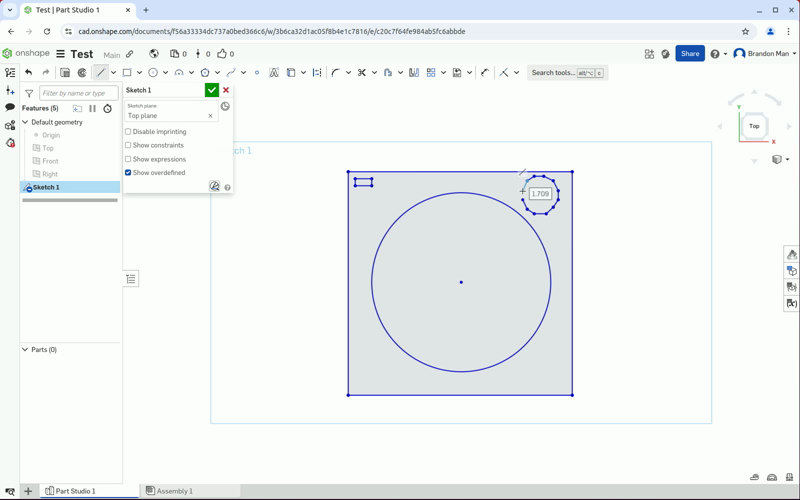
key_up(shift)
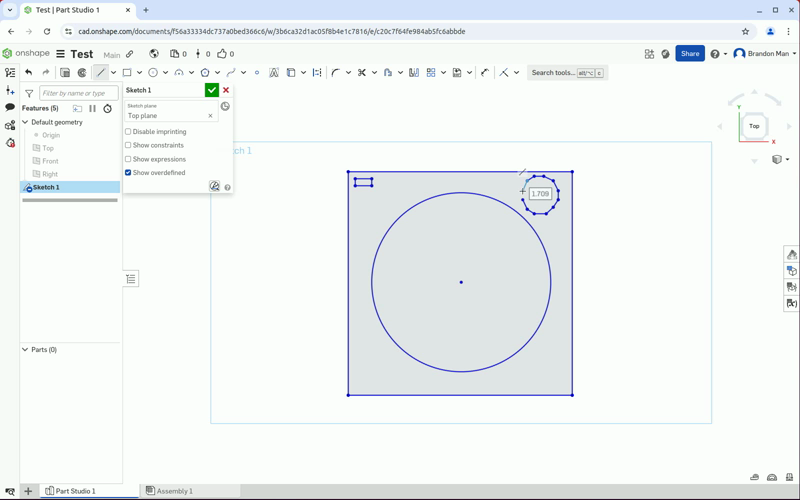
mouse_move(552, 190)
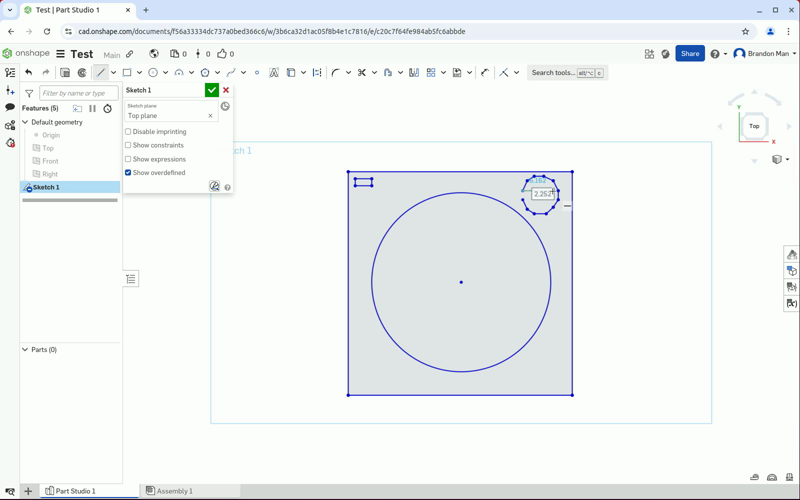
key_down(shift)
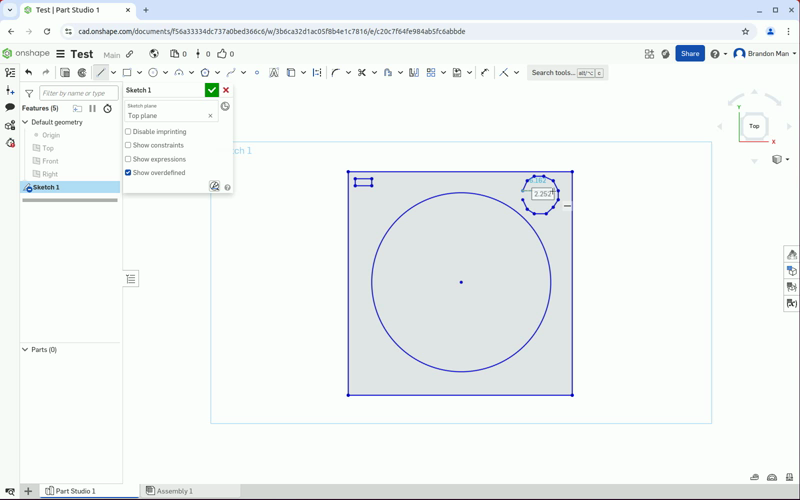
mouse_move(522, 199)
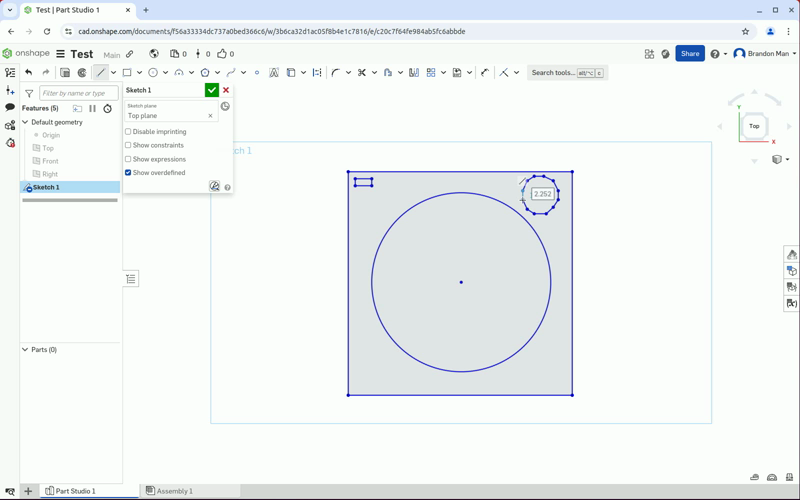
key_up(shift)
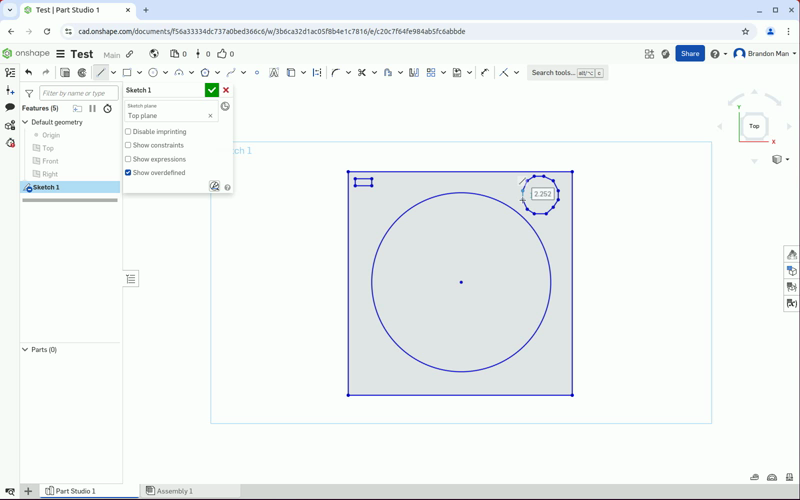
click(522, 199)
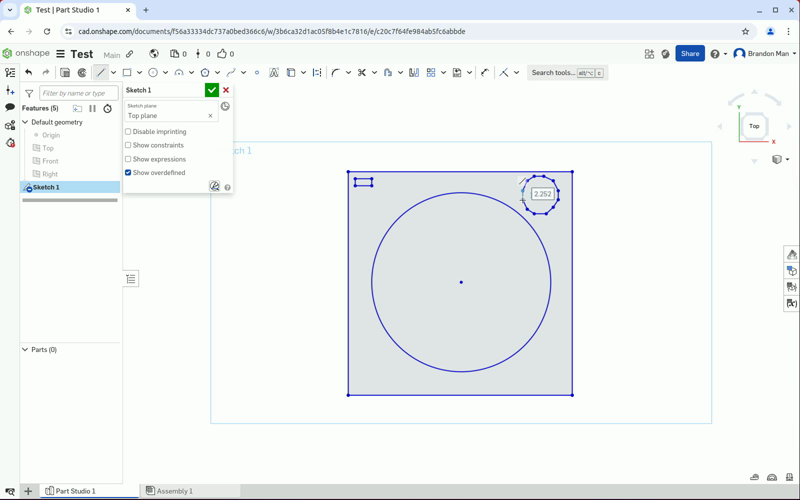
key(esc)
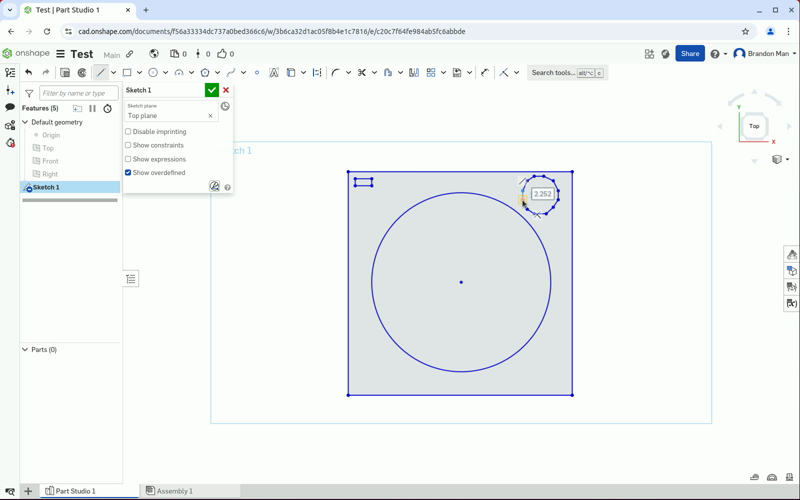
mouse_move(401, 189)
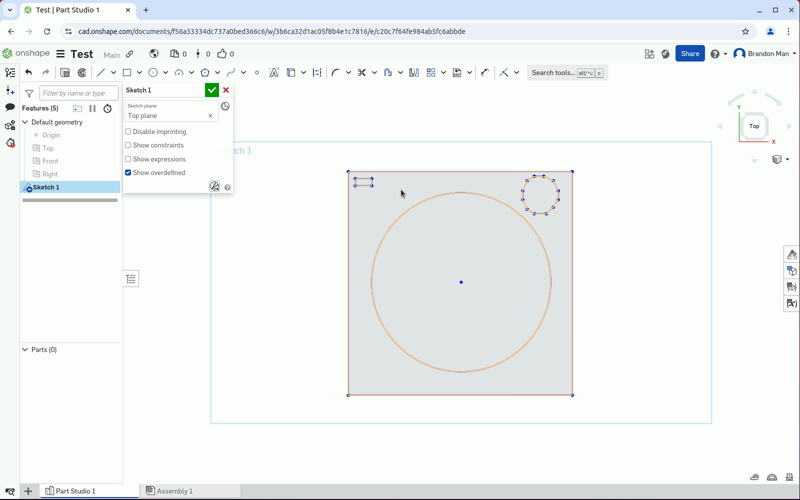
click(401, 189)
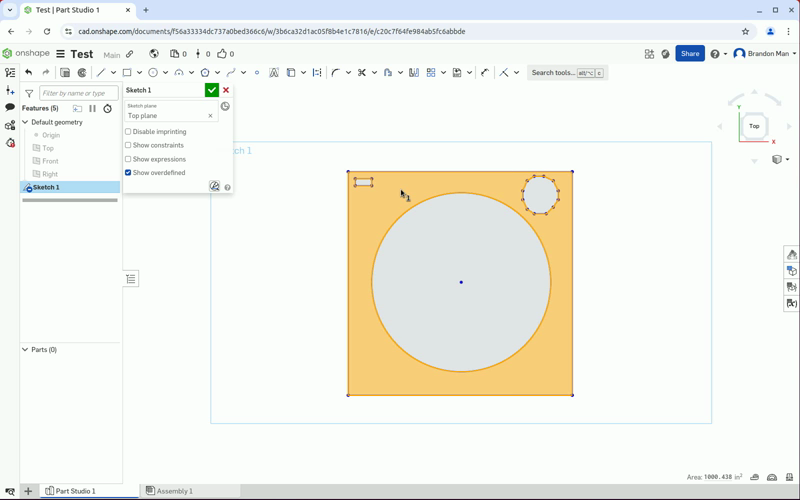
mouse_move(73, 352)
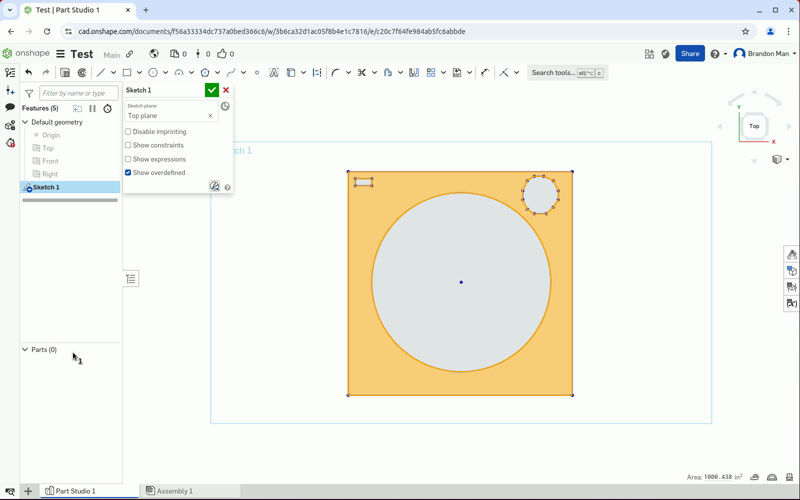
key(shift+y)
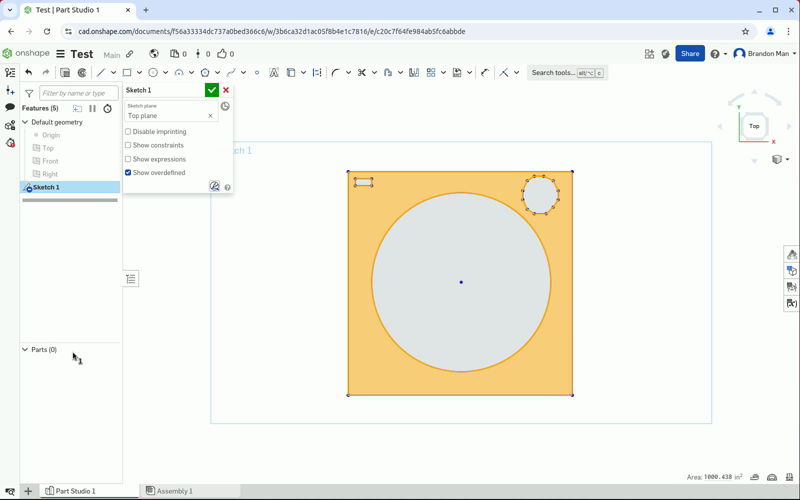
key(shift+e)
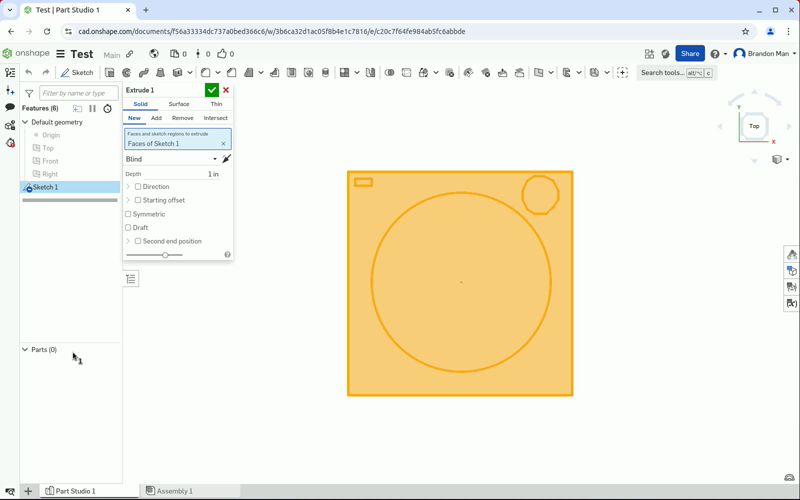
mouse_move(143, 106)
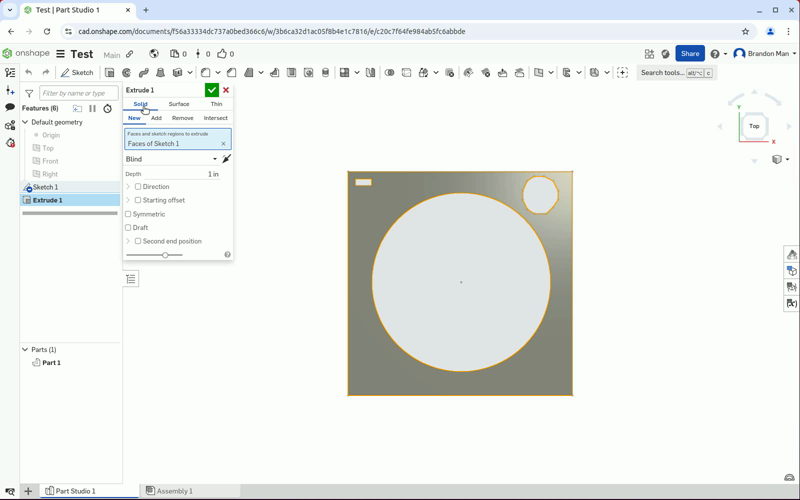
click(143, 106)
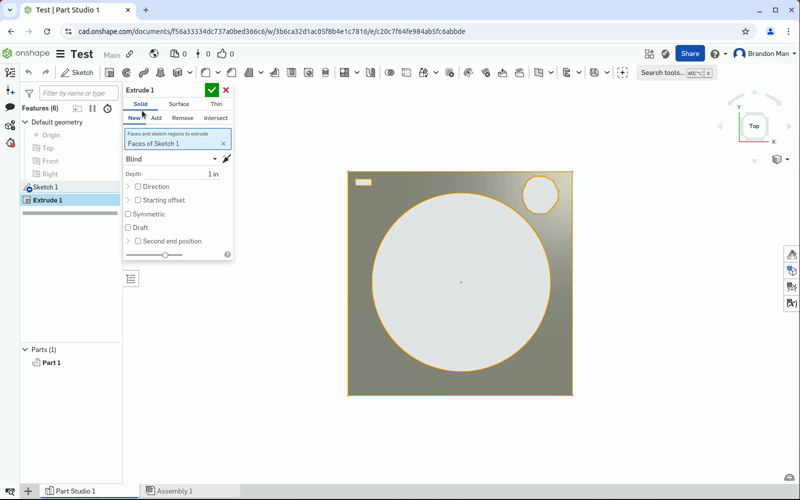
mouse_move(137, 120)
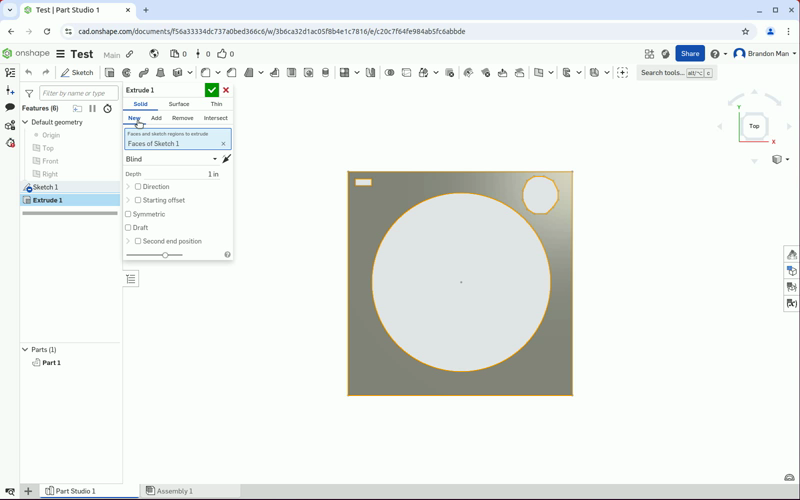
click(137, 120)
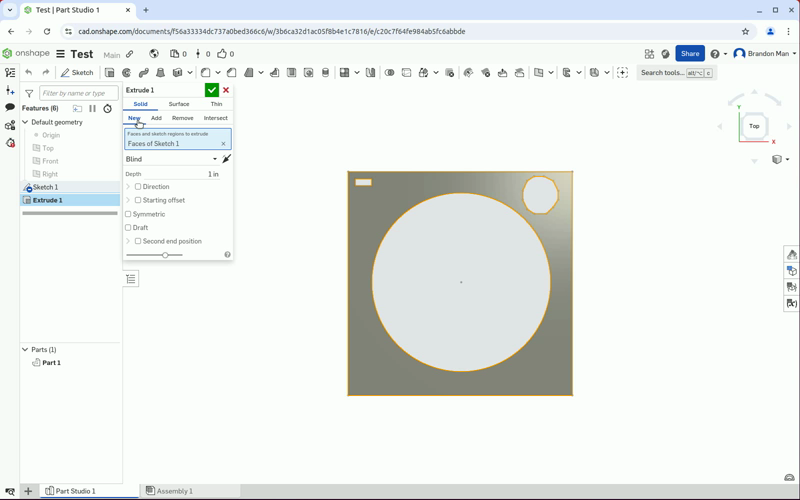
key(tab, 4)
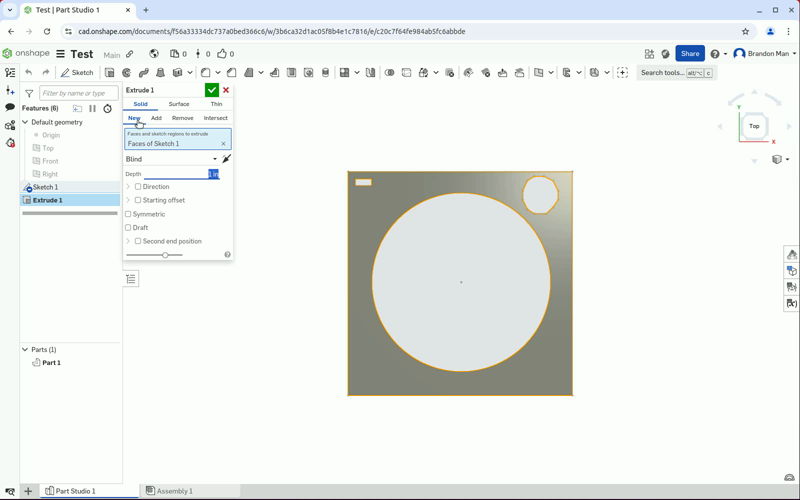
text(23.108)
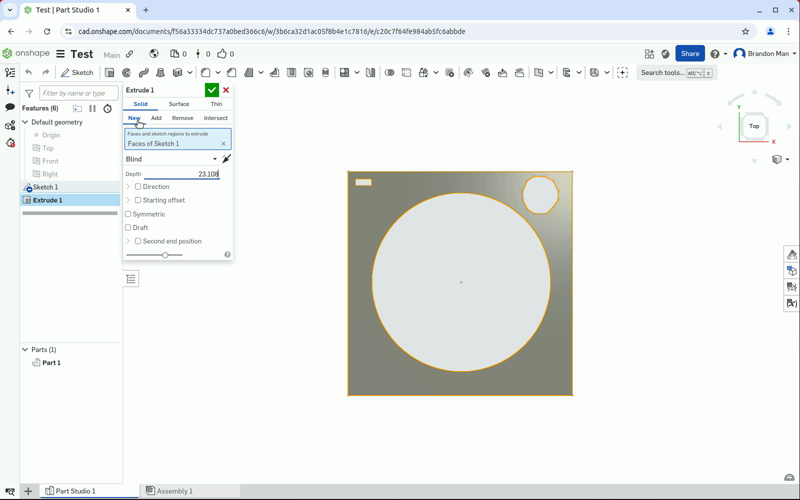
key(enter)
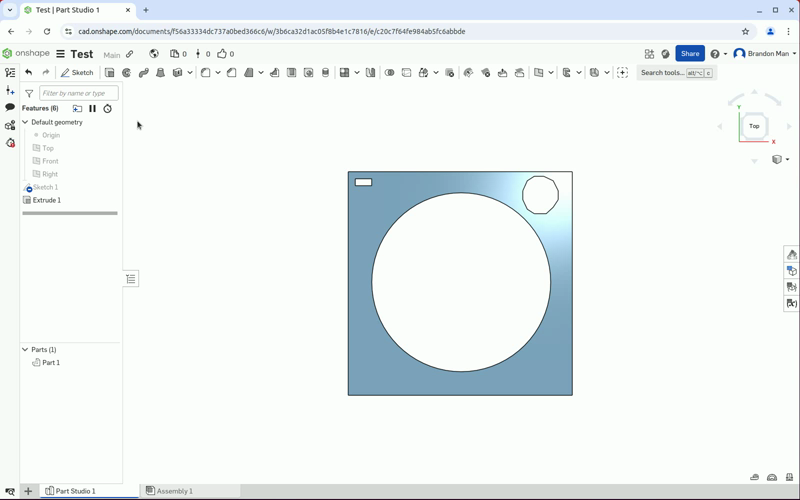
key(shift+h)
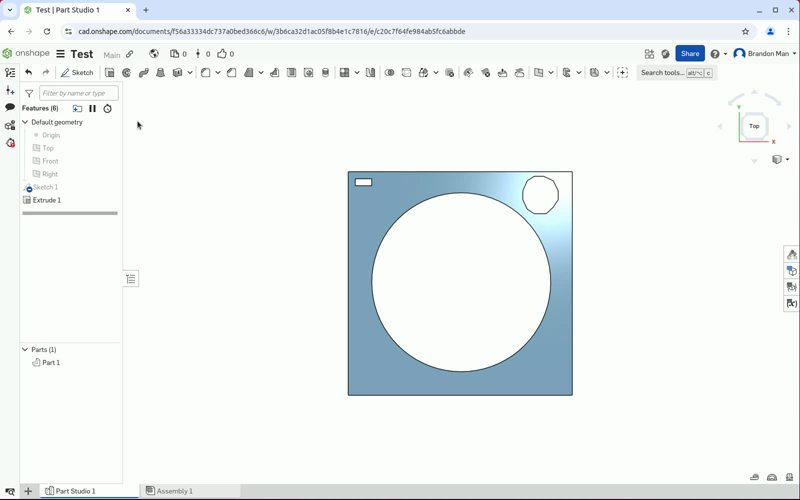
key(shift+h)
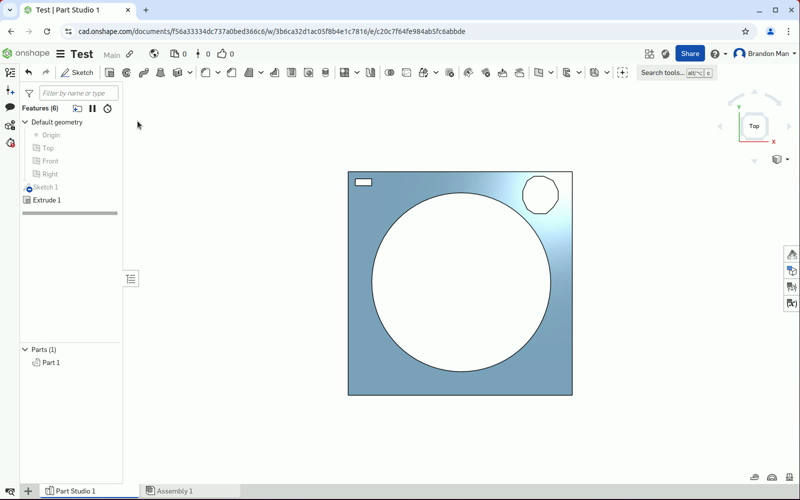
mouse_move(73, 189)
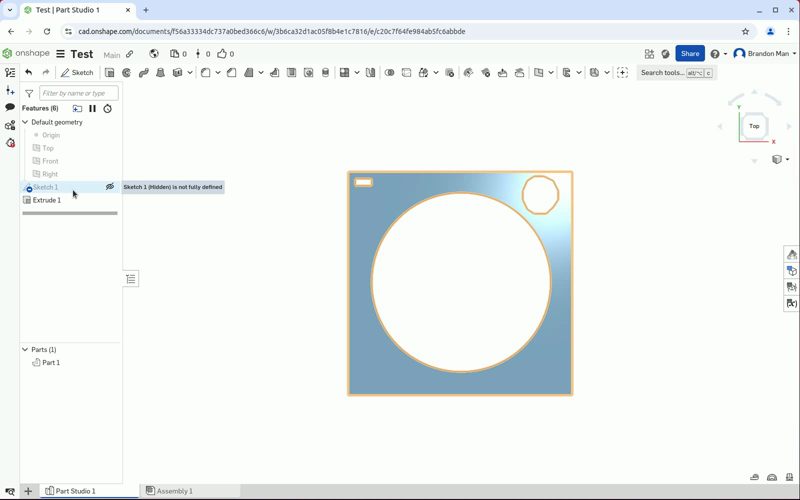
click(73, 189)
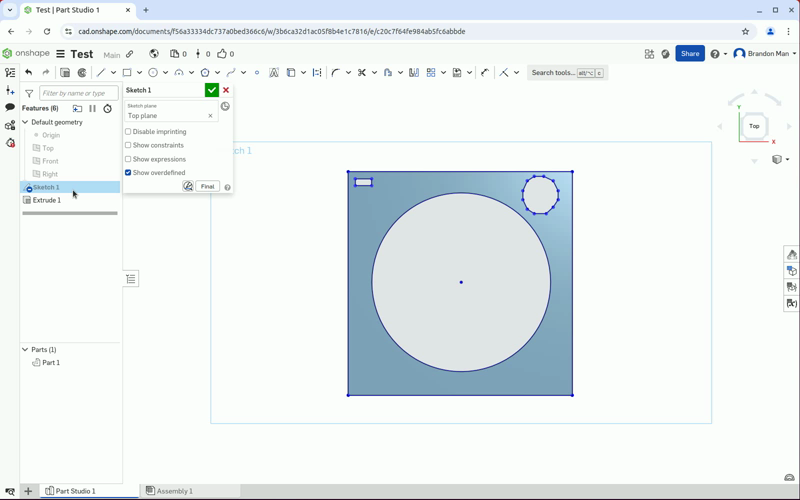
mouse_move(229, 92)
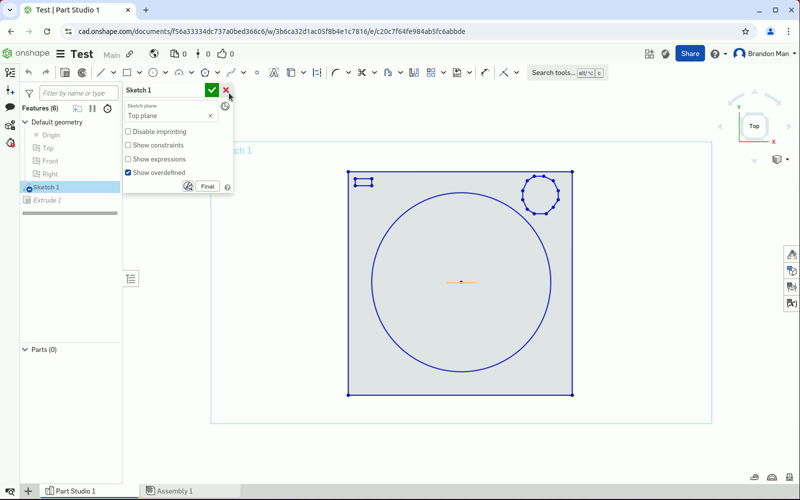
click(229, 92)
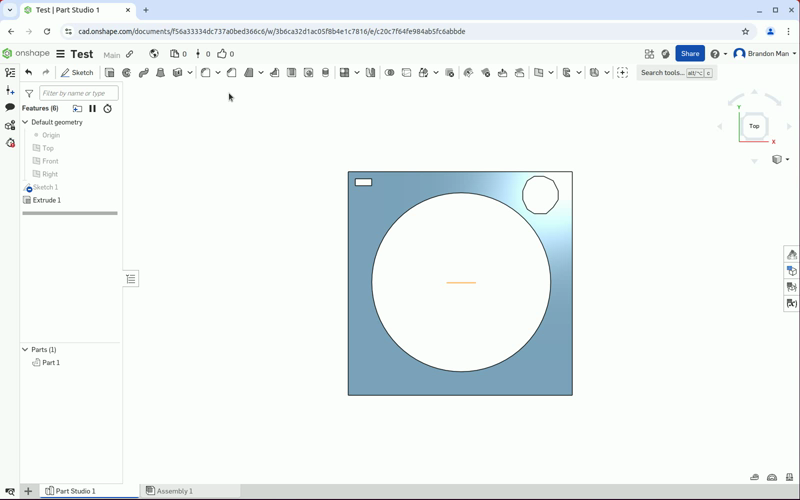
mouse_move(541, 75)
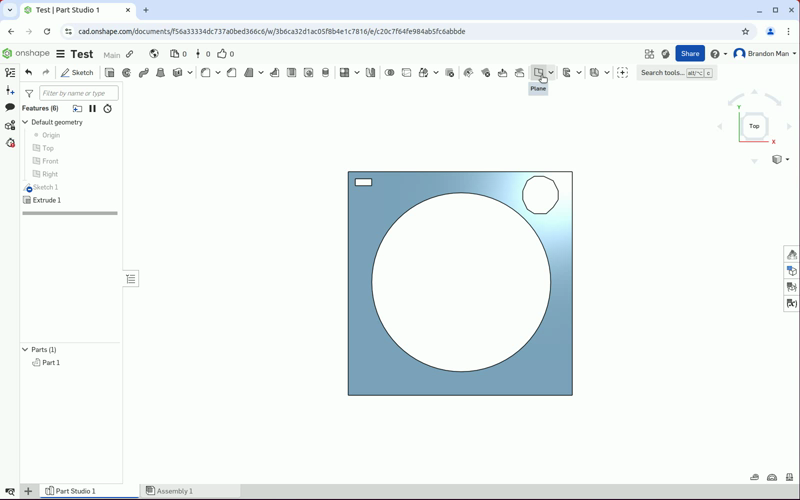
click(541, 75)
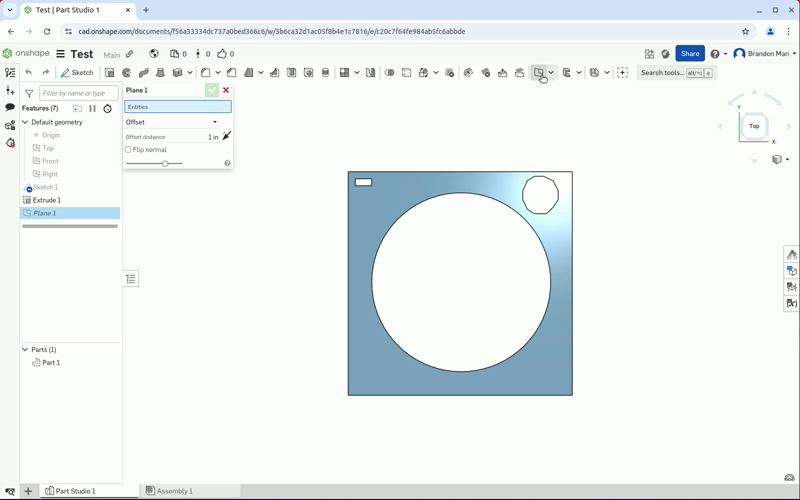
mouse_move(73, 150)
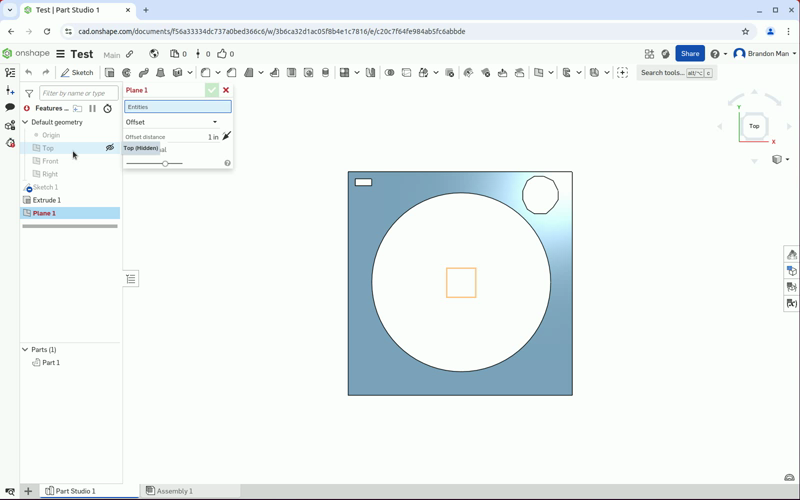
click(73, 150)
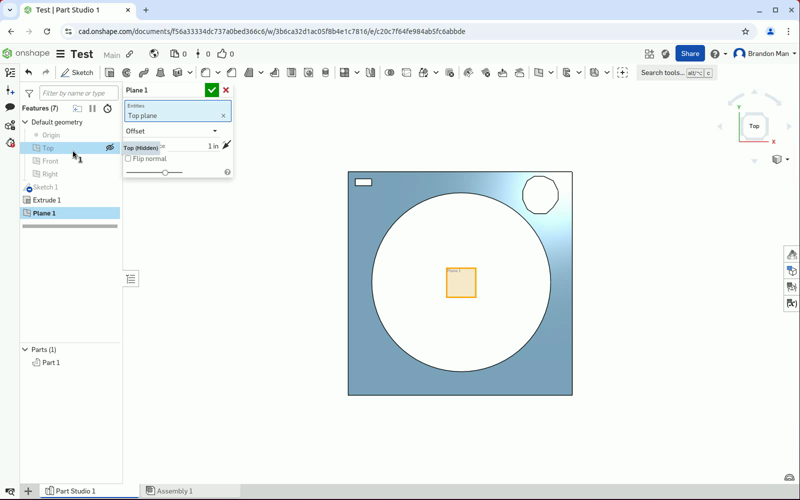
key(tab, 2)
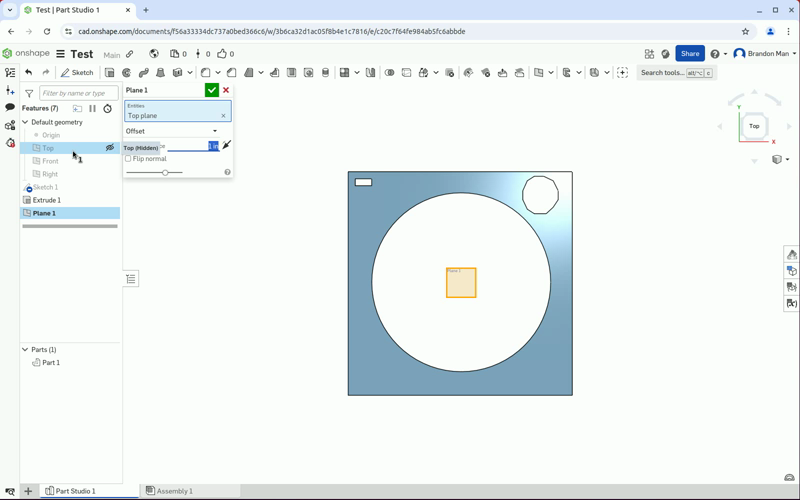
text(23.108)
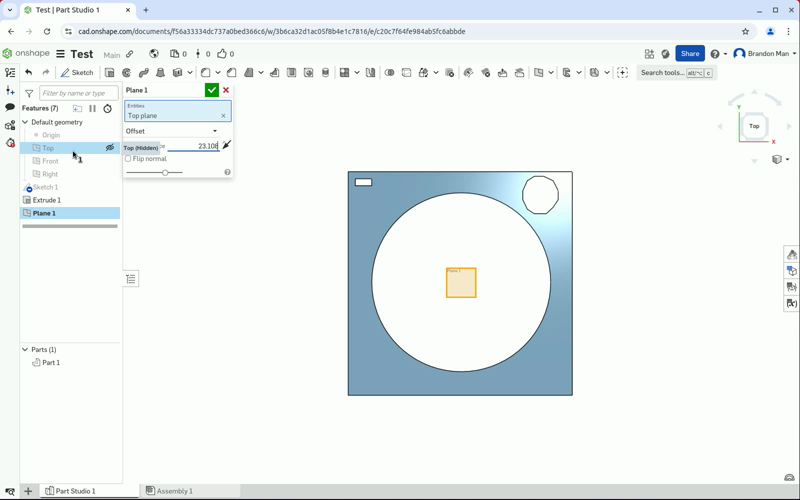
key(enter, 2)
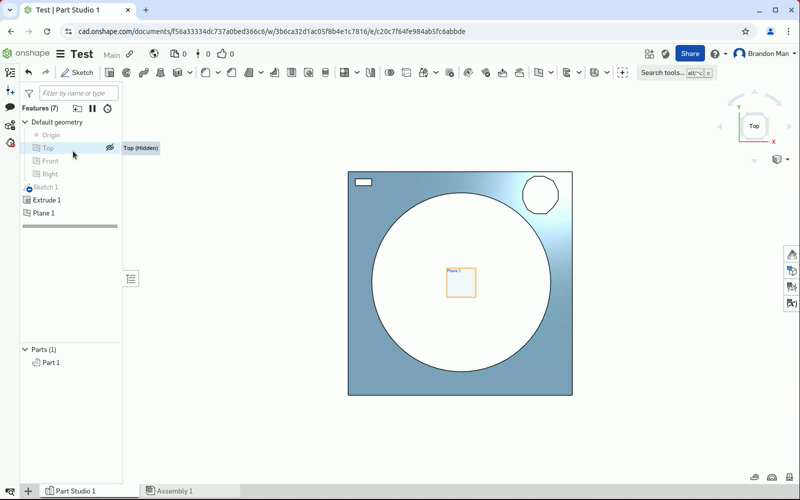
key(shift+s)
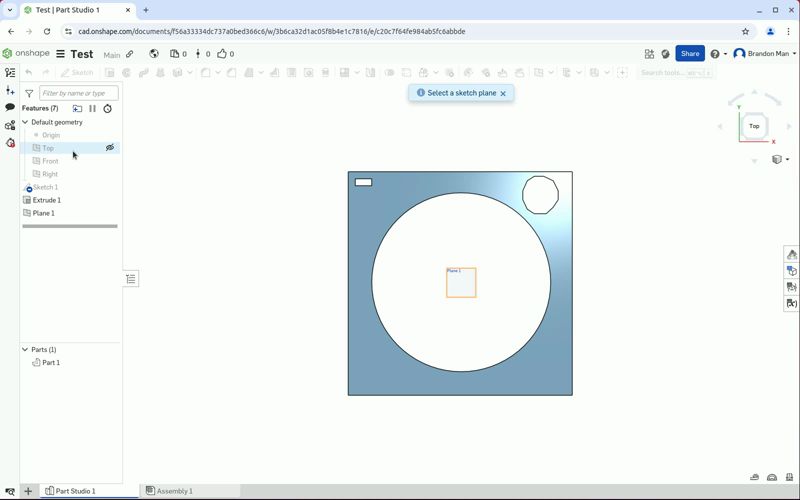
mouse_move(73, 215)
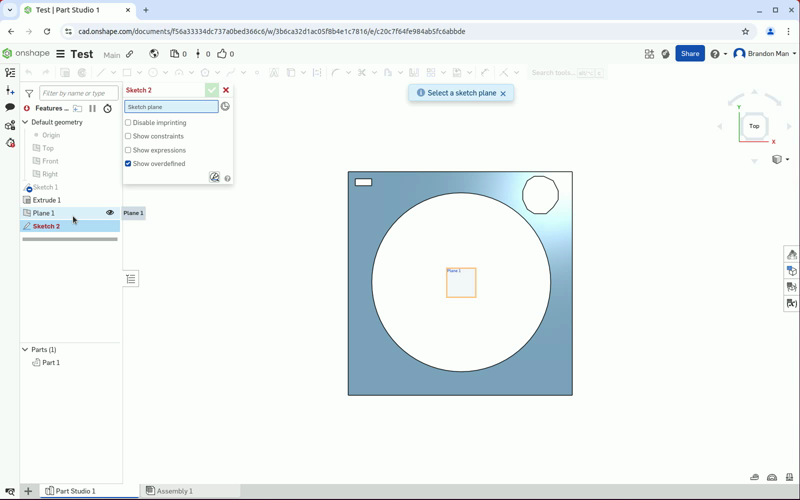
click(73, 215)
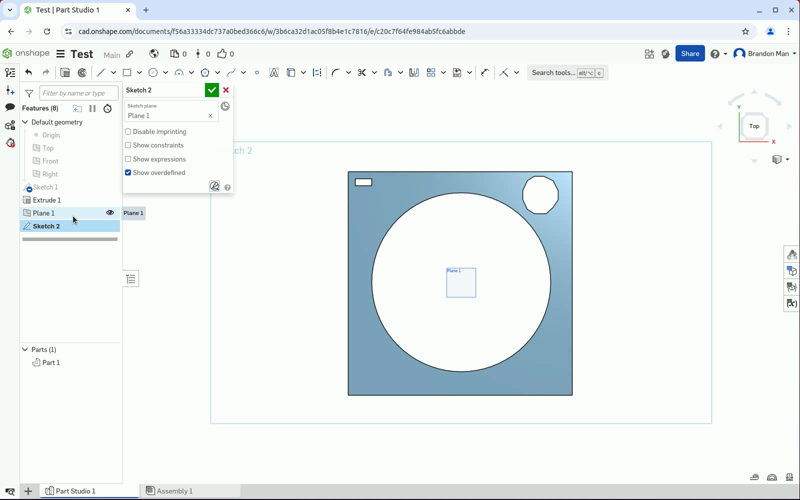
mouse_move(73, 352)
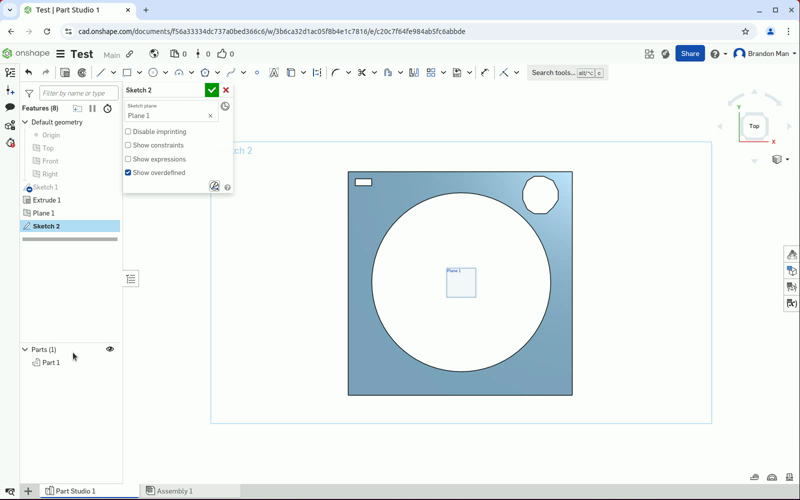
key(y)
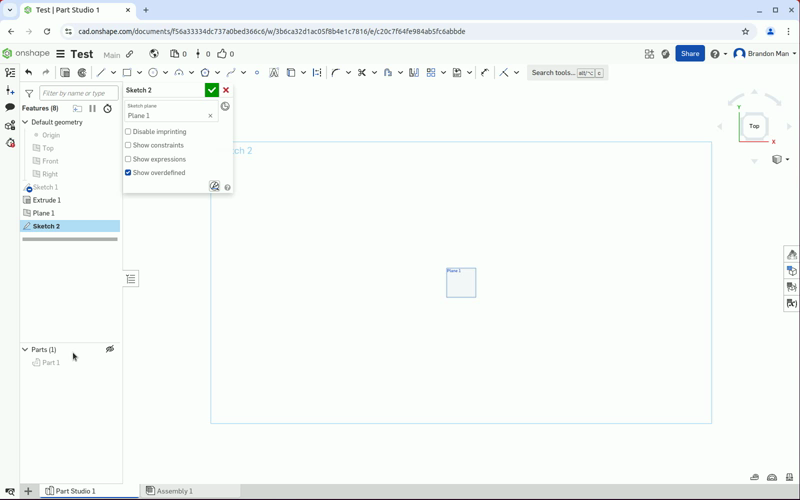
key(c)
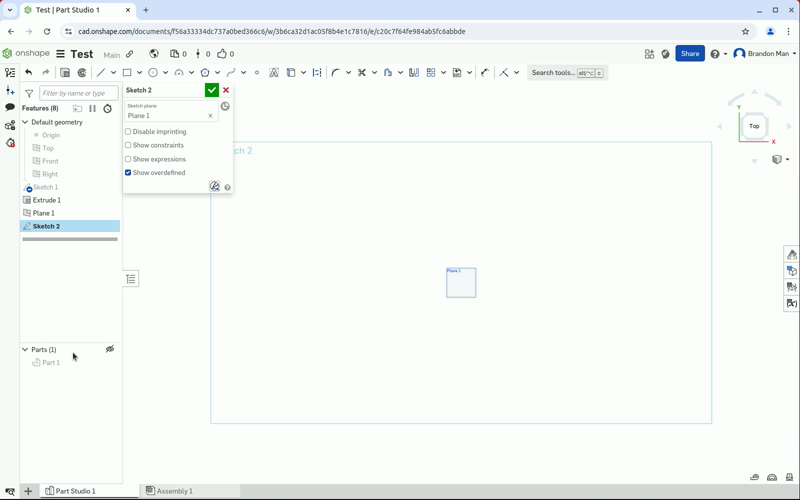
key_down(shift)
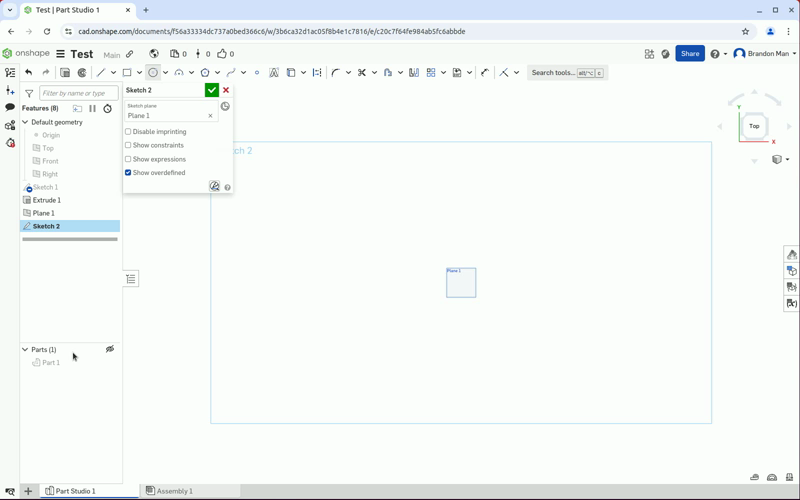
mouse_move(380, 201)
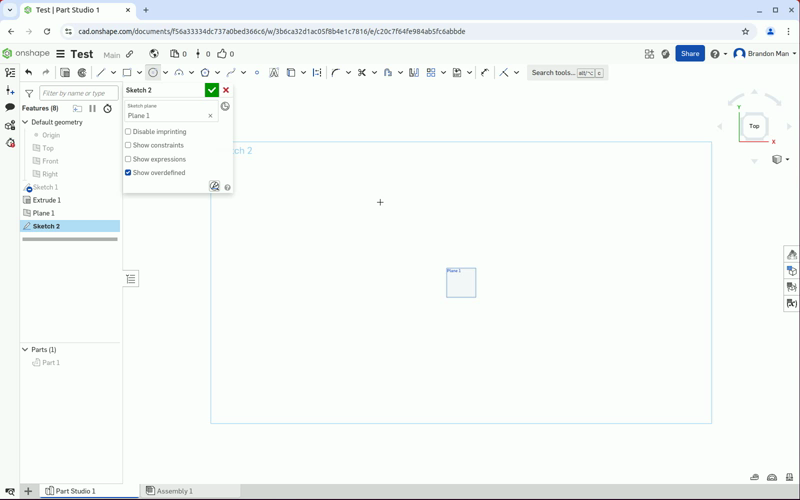
click(380, 201)
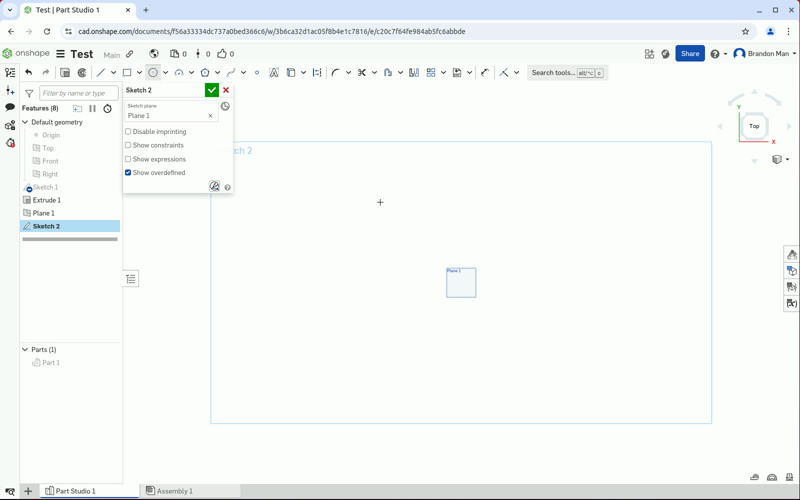
key_up(shift)
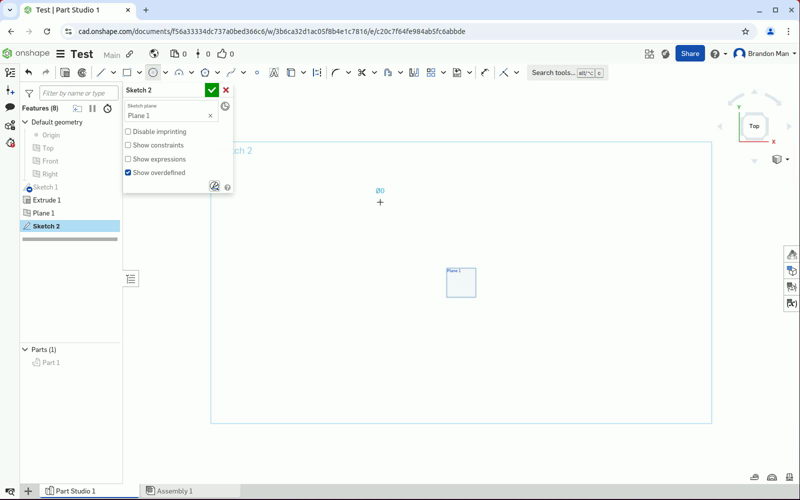
mouse_move(396, 201)
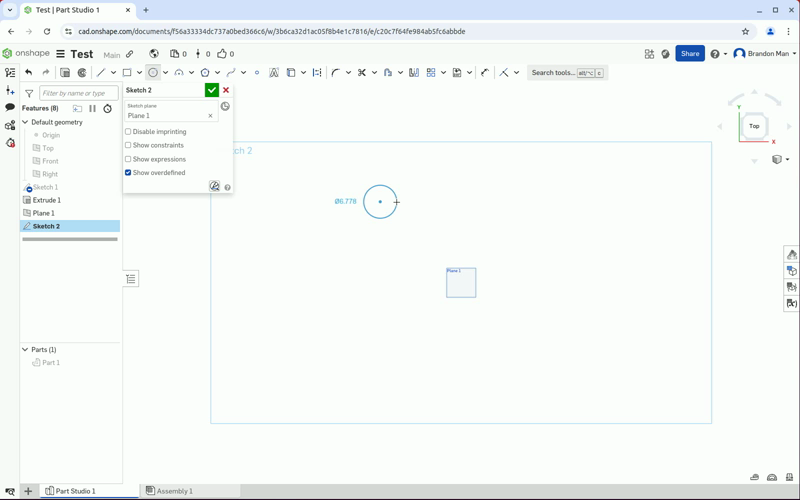
click(396, 201)
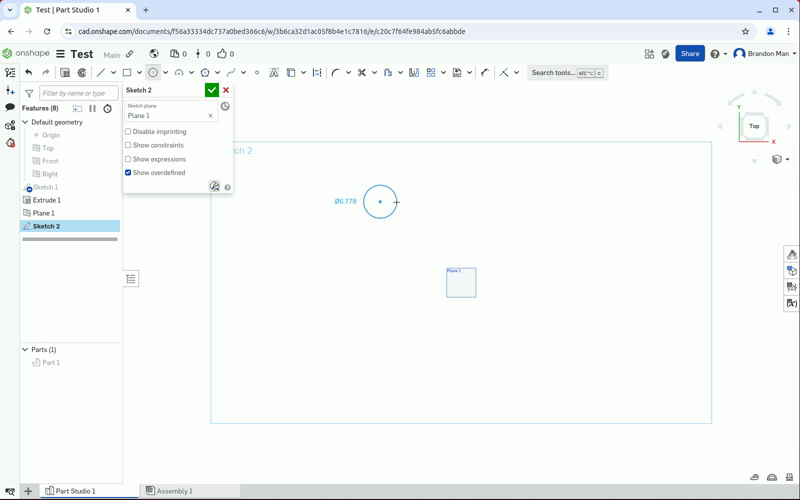
key(esc)
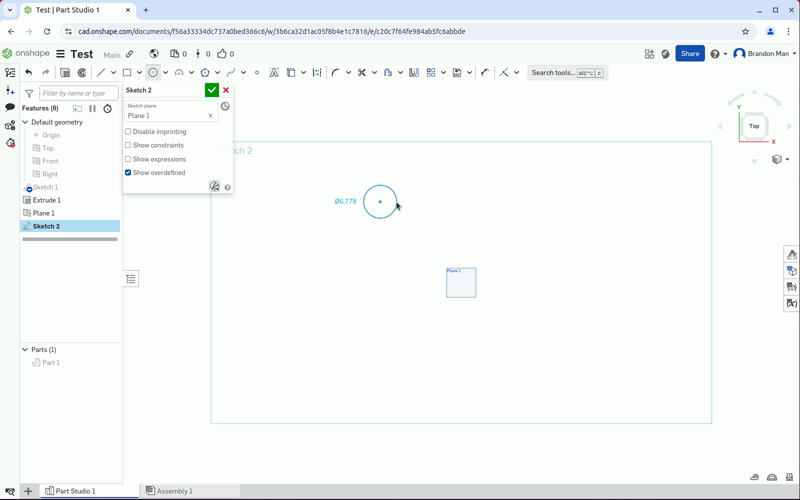
mouse_move(372, 197)
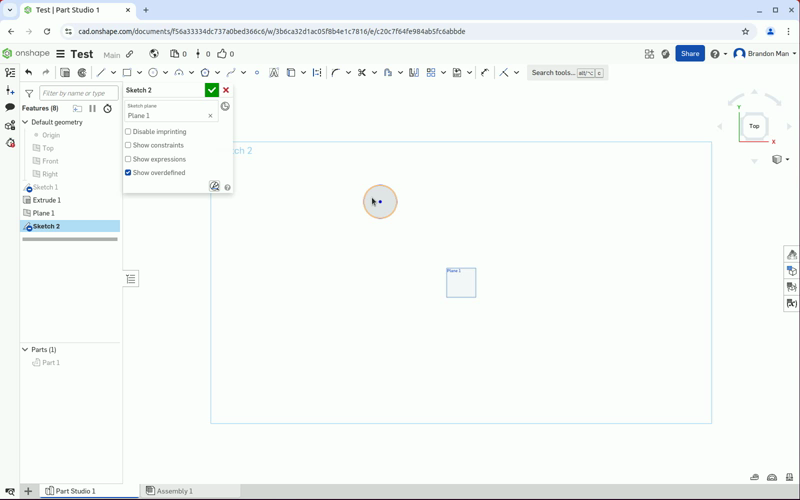
scroll(6)
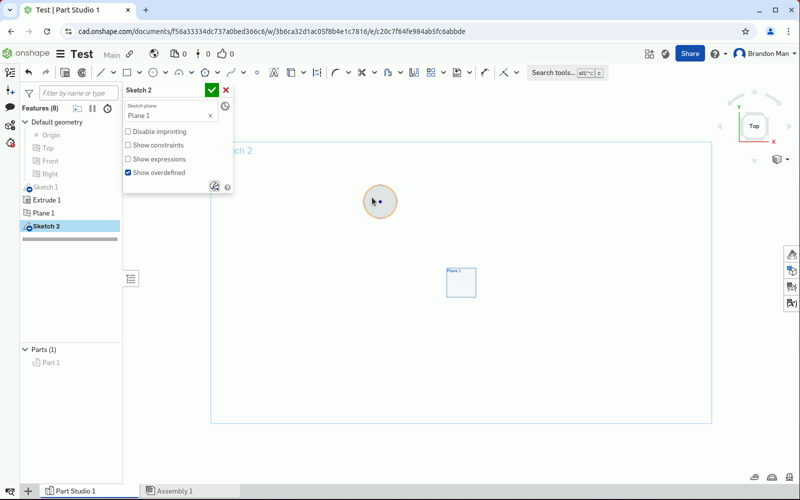
scroll(6)
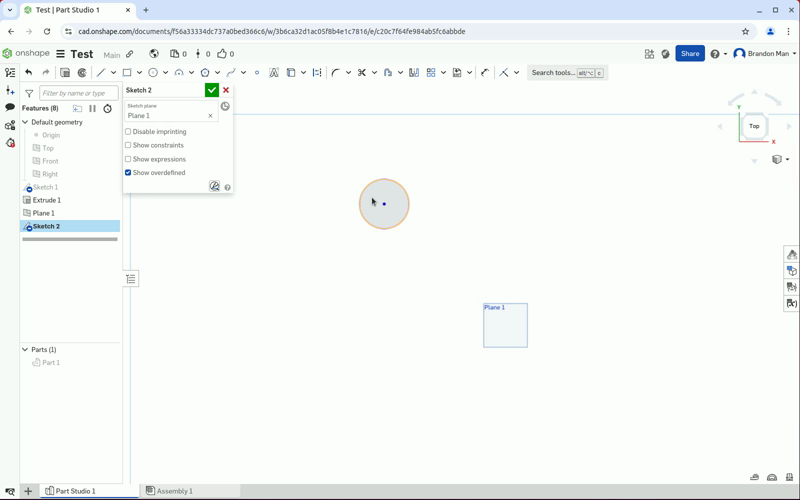
scroll(6)
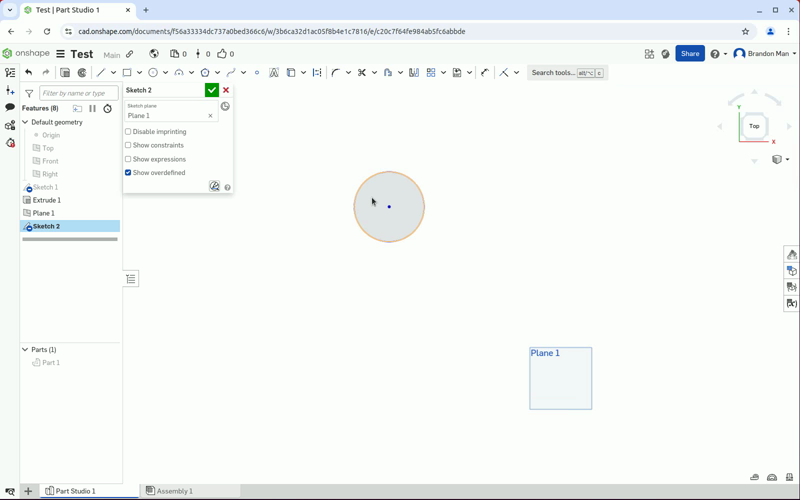
scroll(6)
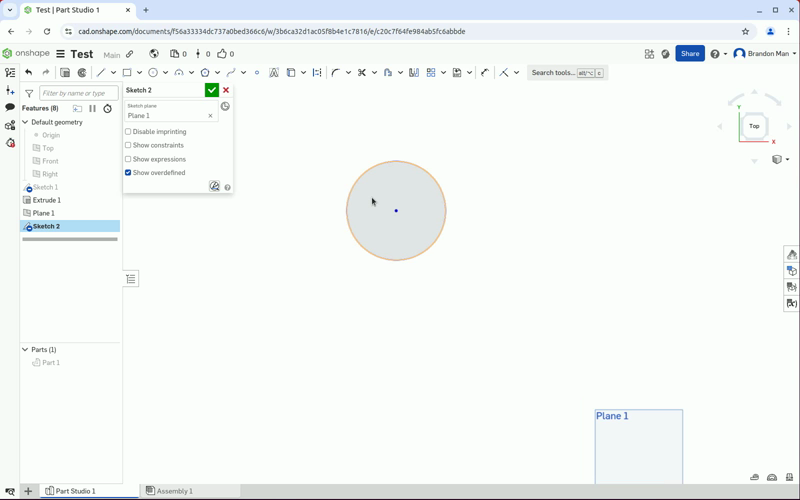
scroll(6)
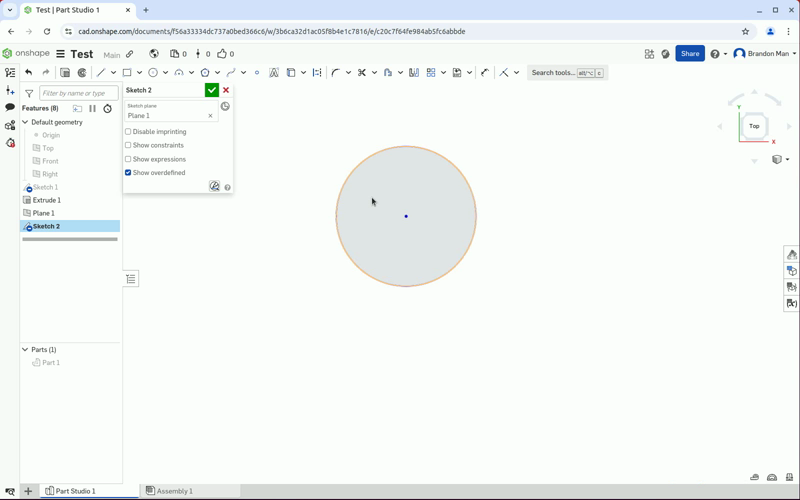
scroll(6)
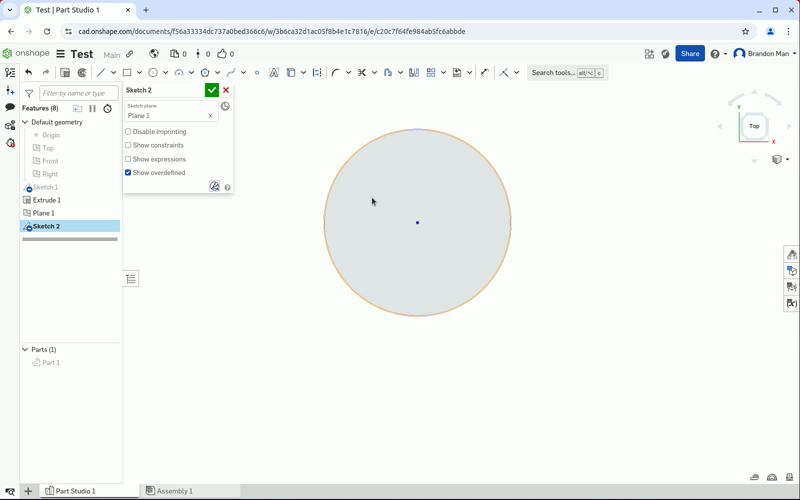
scroll(6)
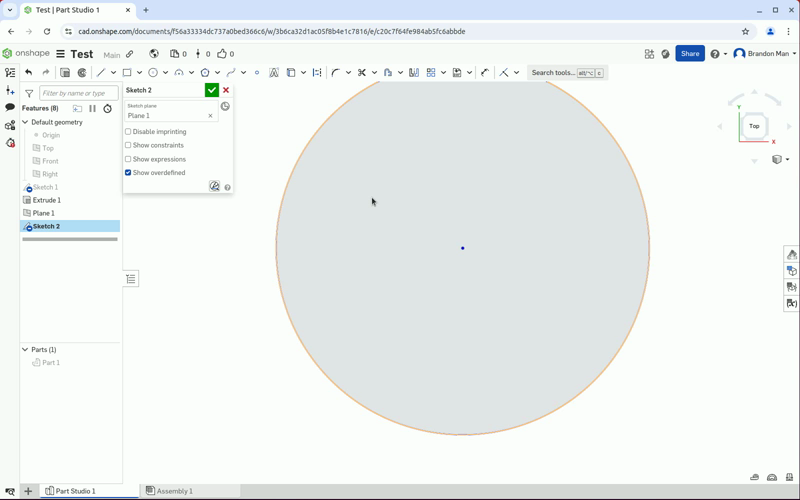
click(372, 197)
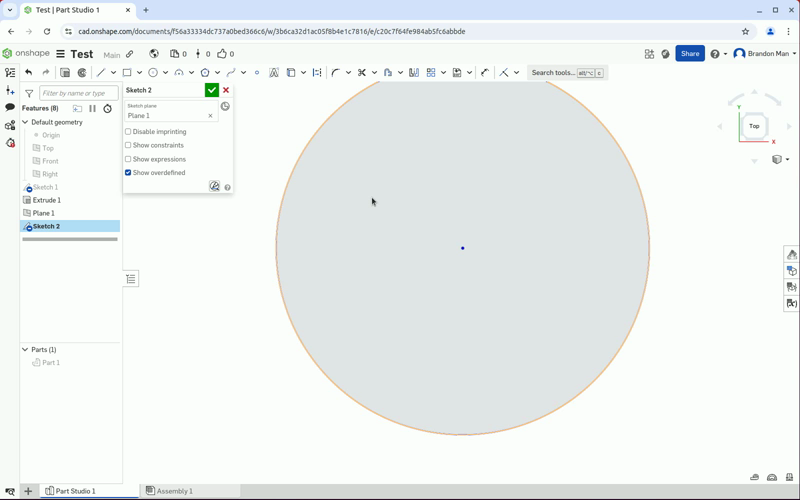
scroll(-6)
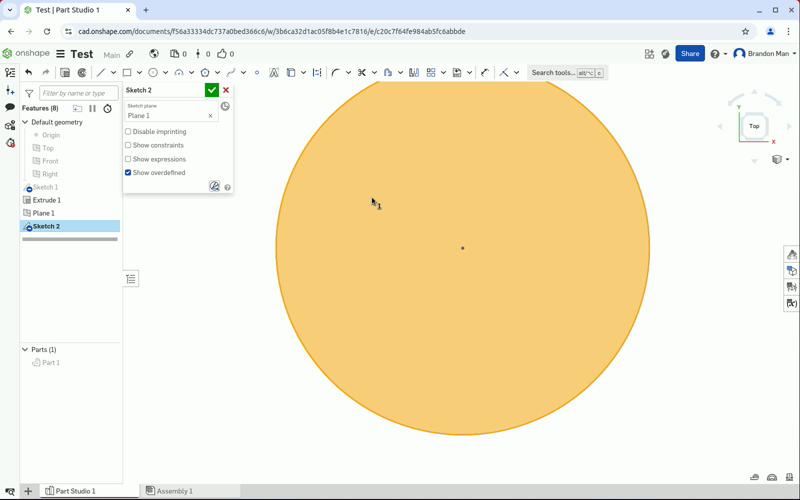
scroll(-6)
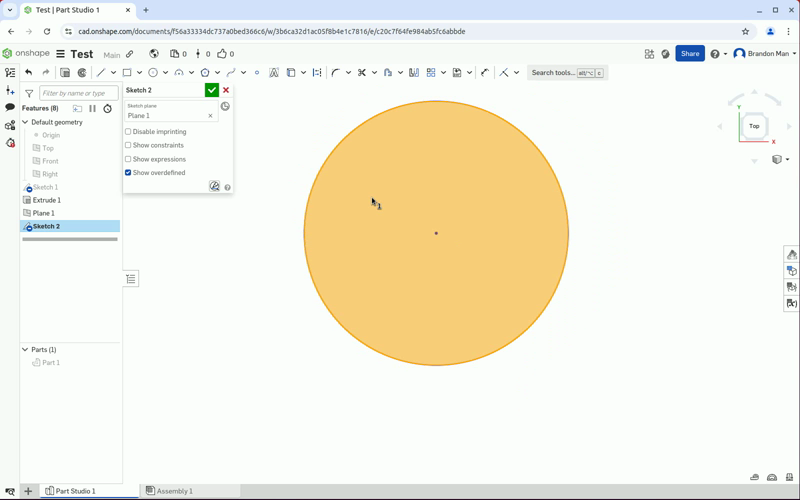
scroll(-6)
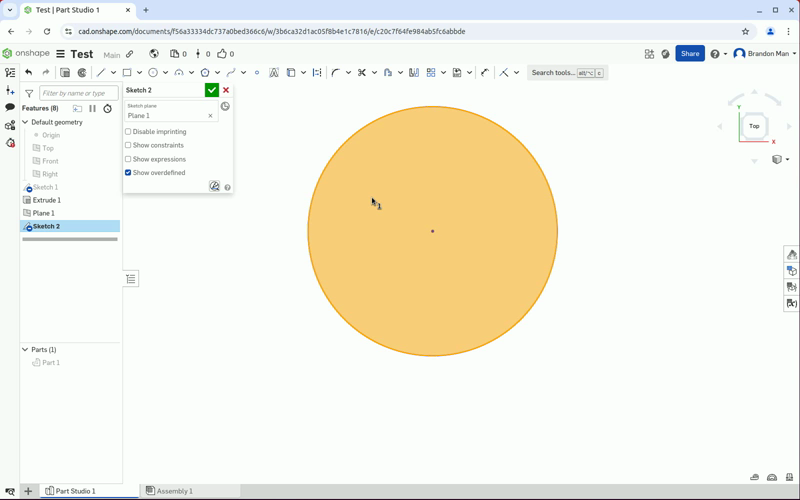
scroll(-6)
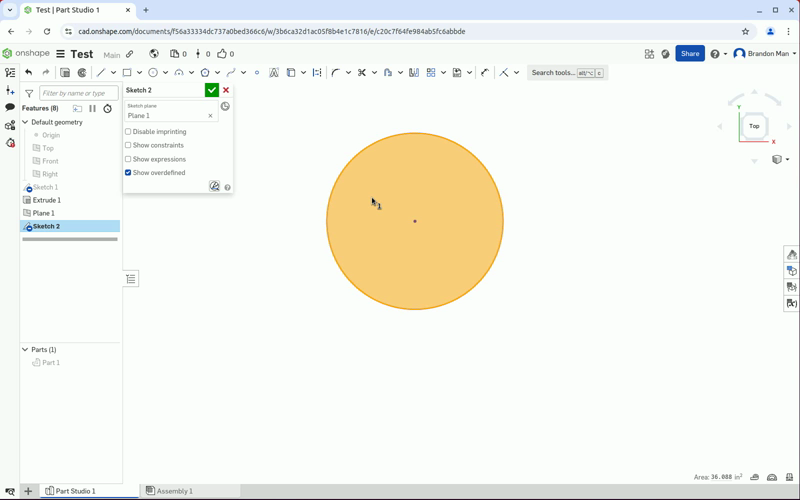
scroll(-6)
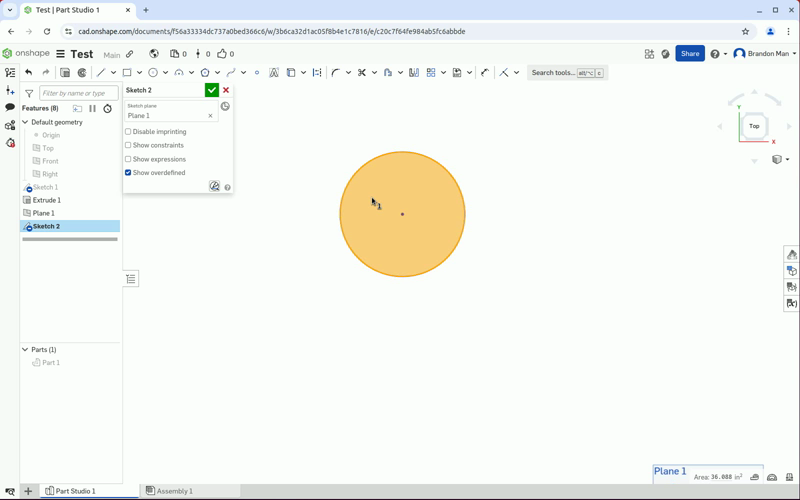
scroll(-6)
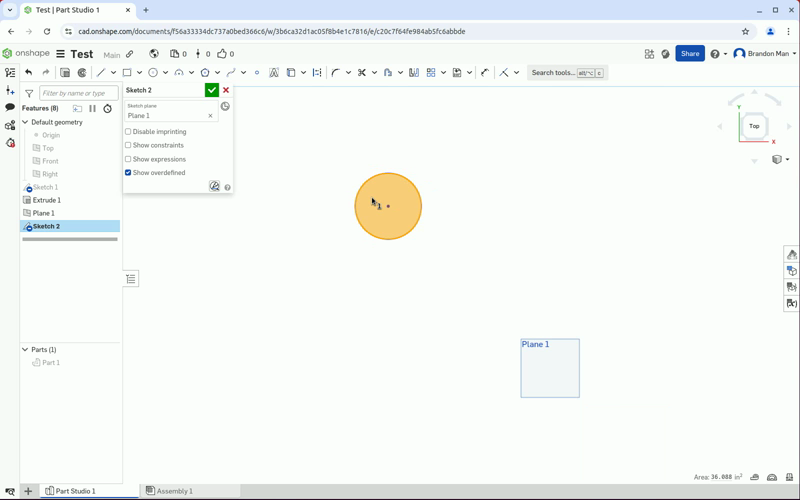
scroll(-6)
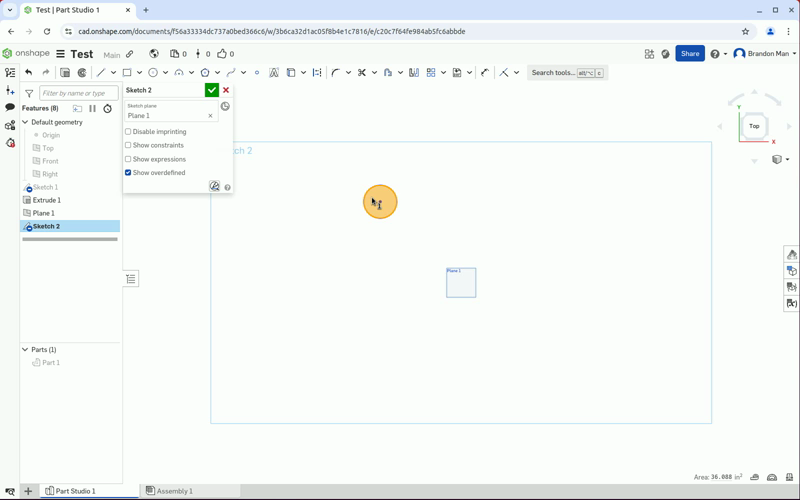
mouse_move(73, 352)
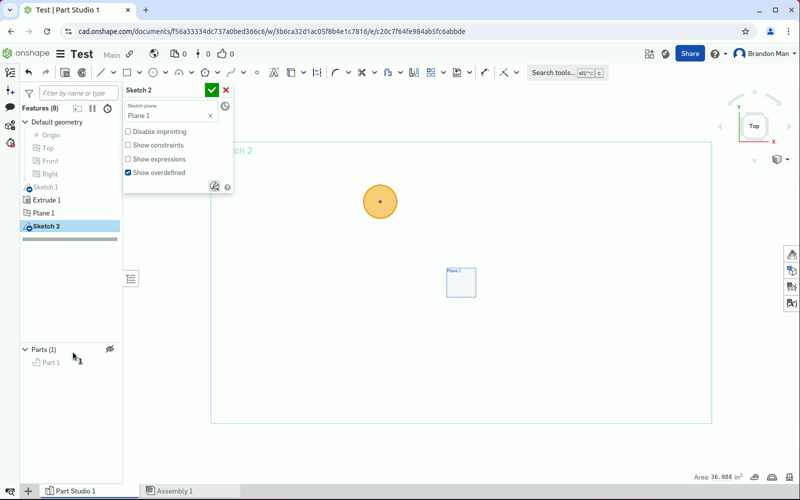
key(shift+y)
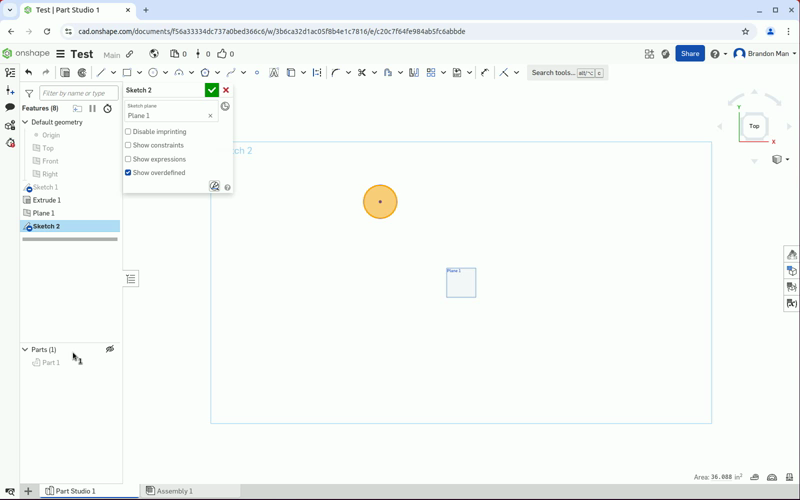
key(shift+e)
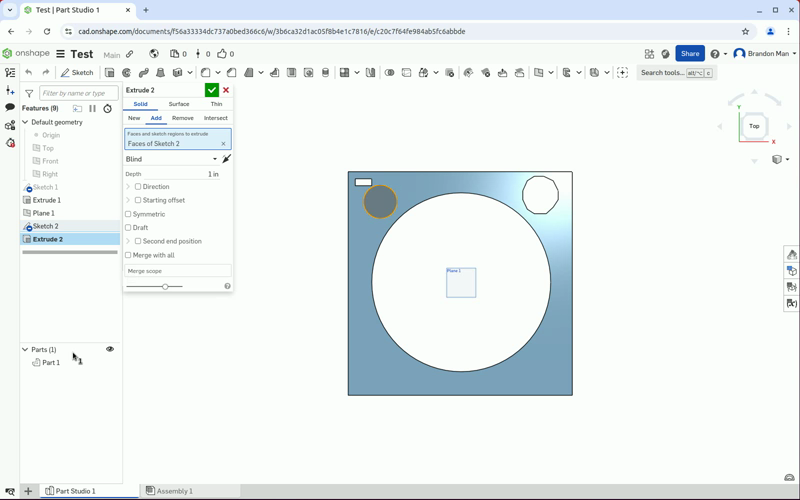
mouse_move(143, 106)
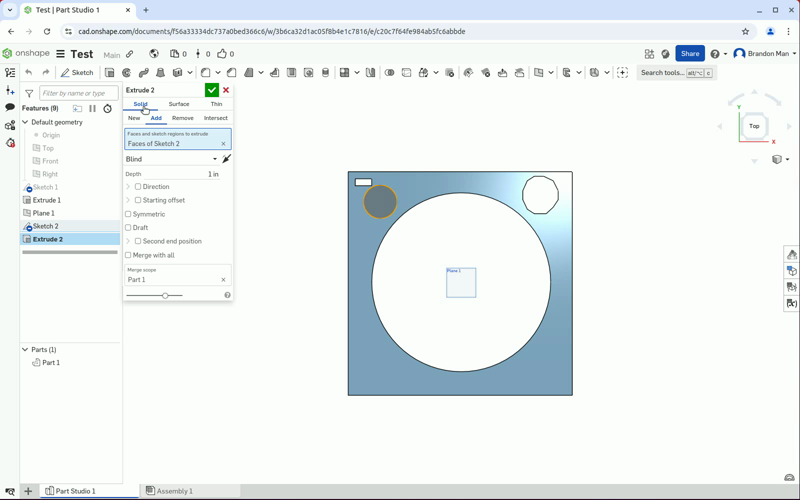
click(143, 106)
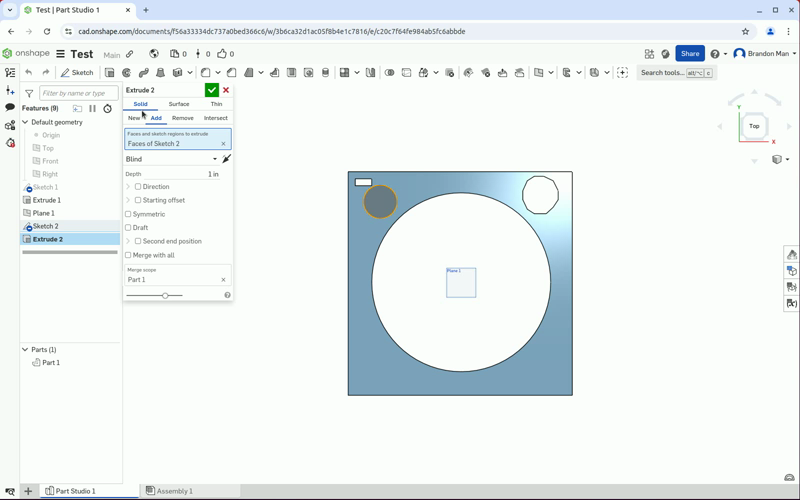
mouse_move(137, 120)
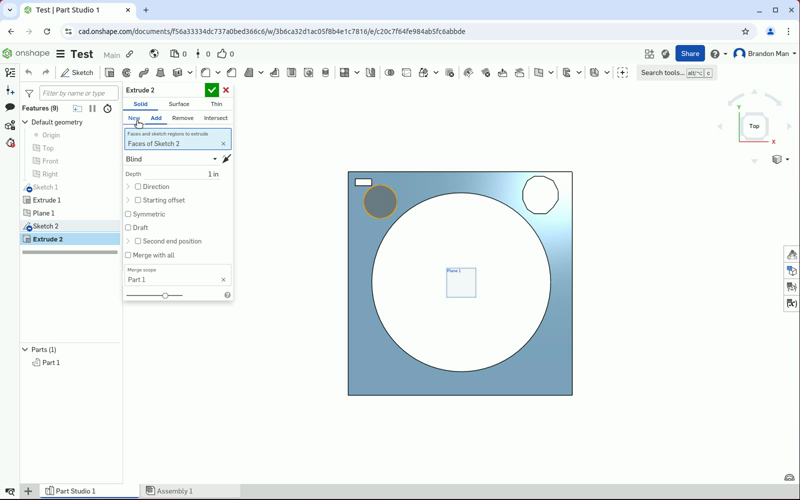
click(137, 120)
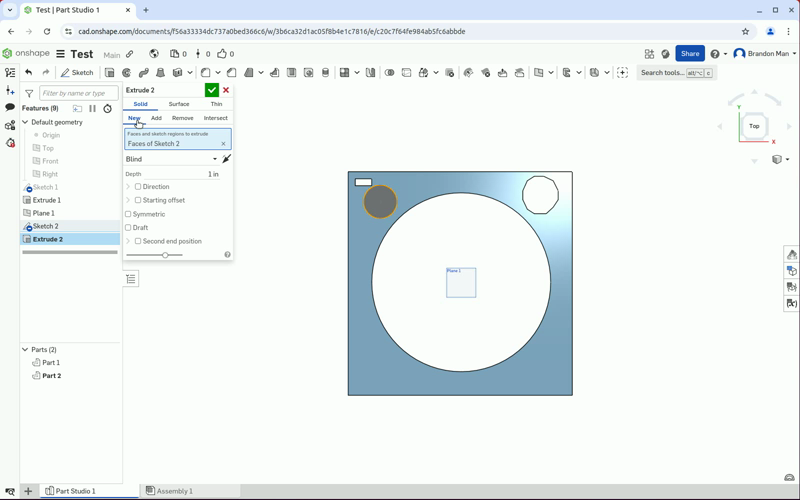
key(tab, 4)
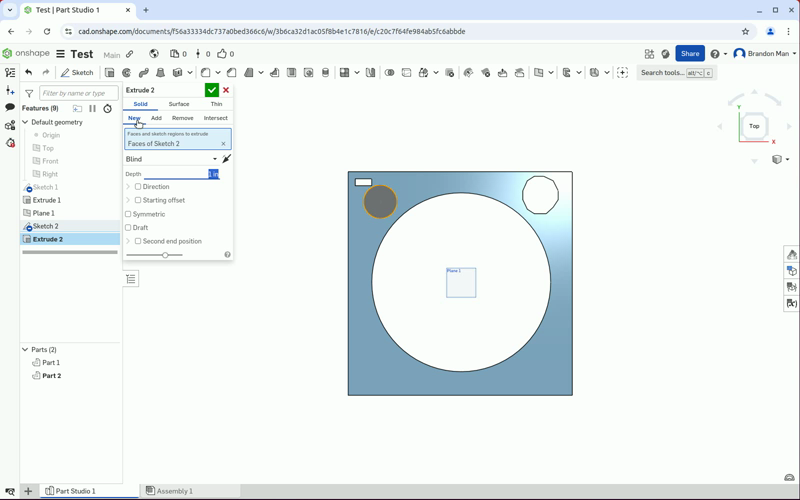
text(-11.554)
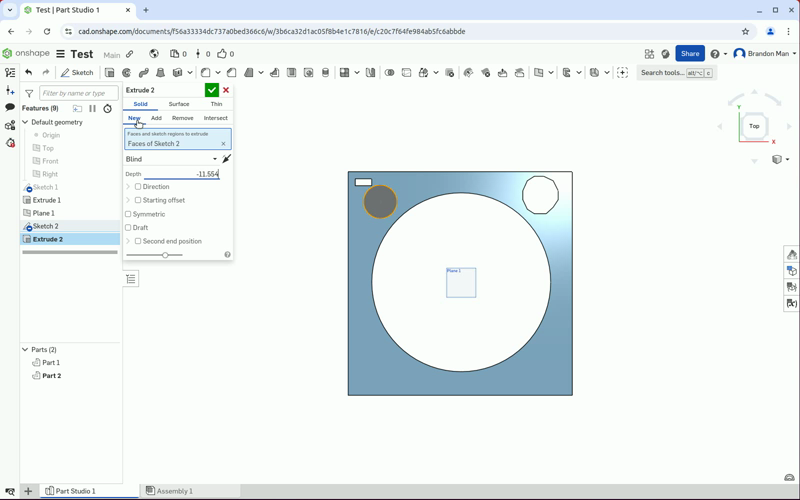
key(enter)
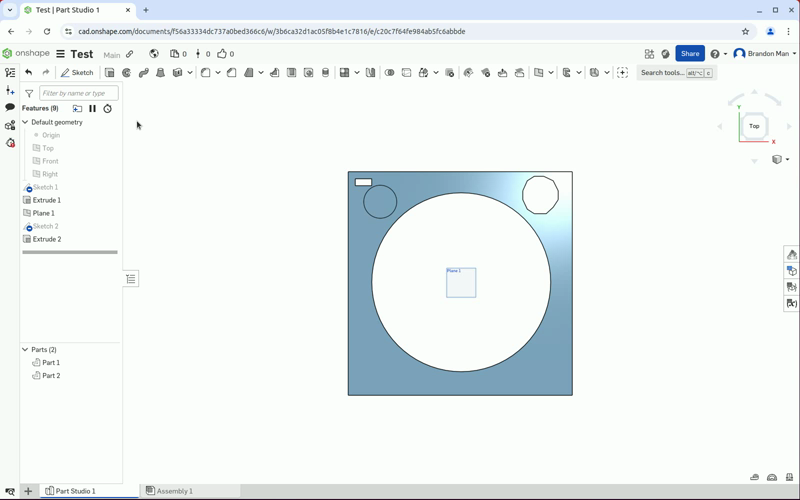
key(shift+h)
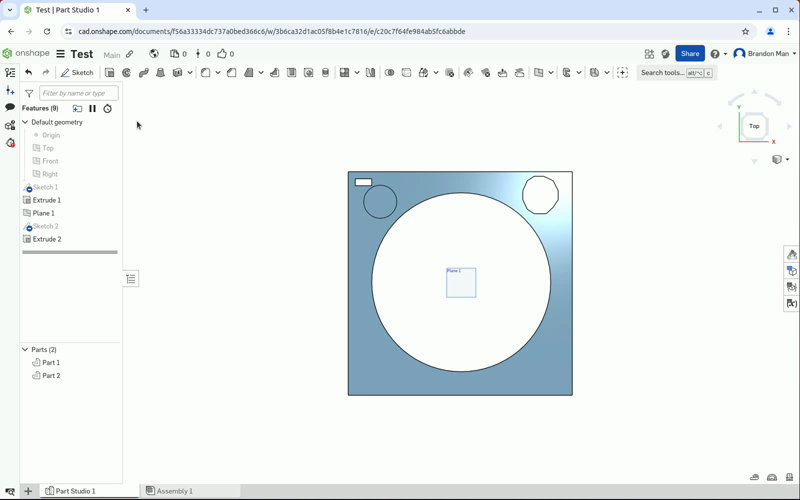
key(shift+h)
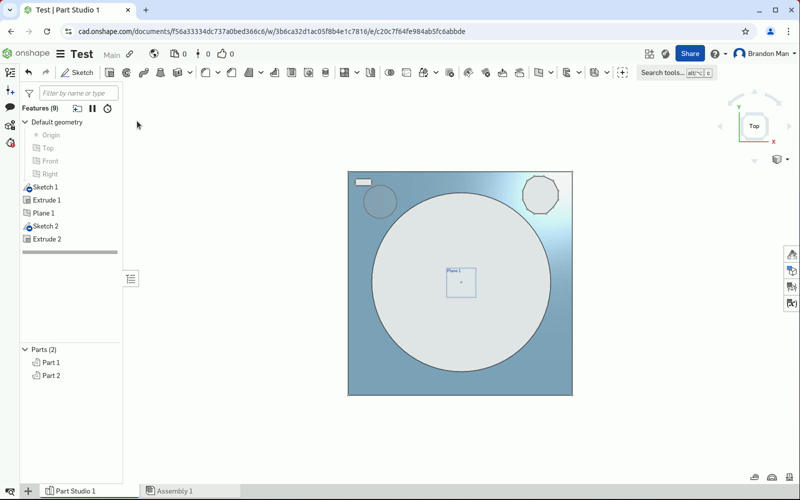
key(shift+7)
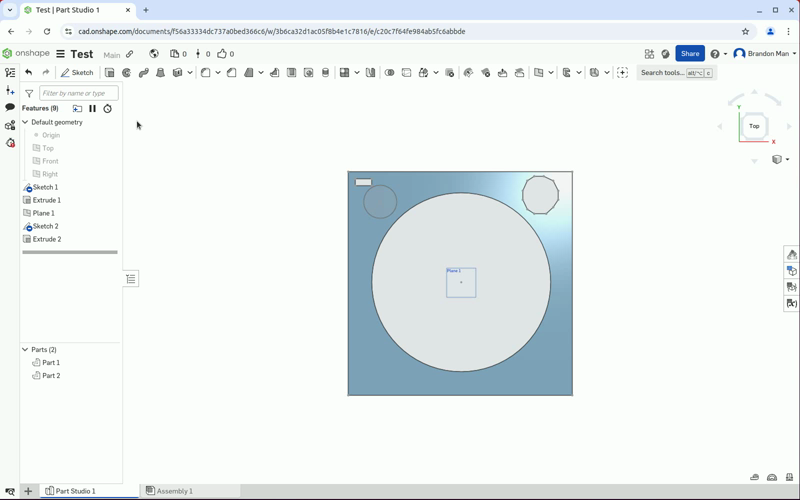
key(up, 3)
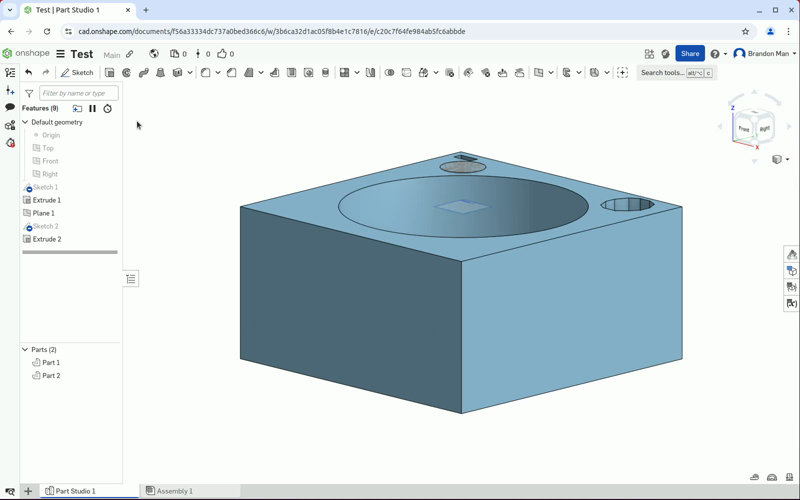
key(left, 3)
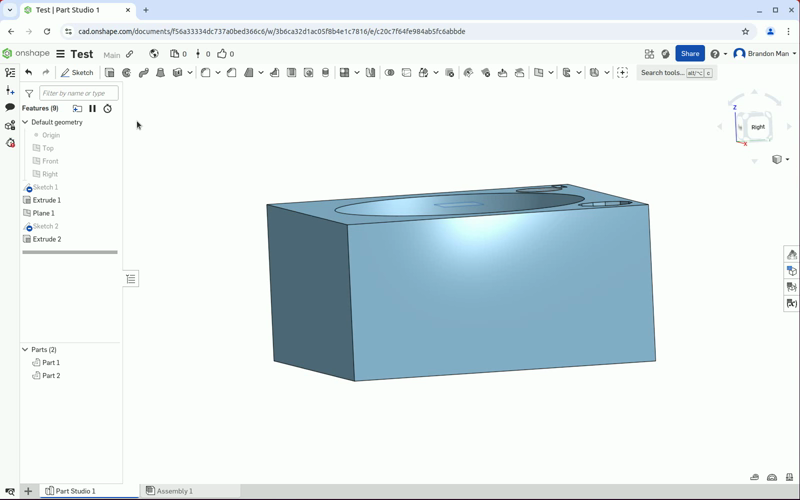
key(right, 3)
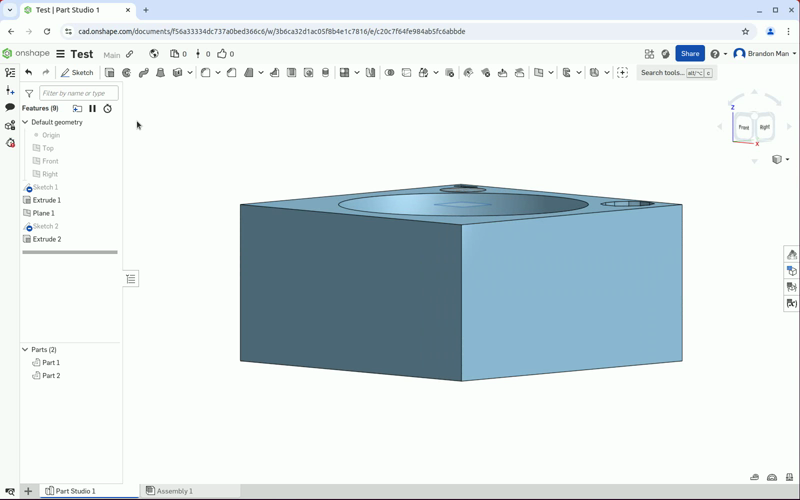
key(down, 3)
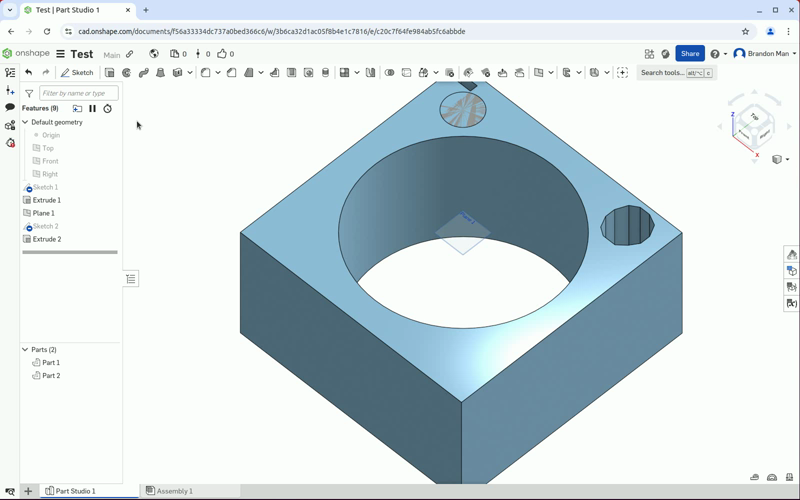
mouse_move(73, 189)
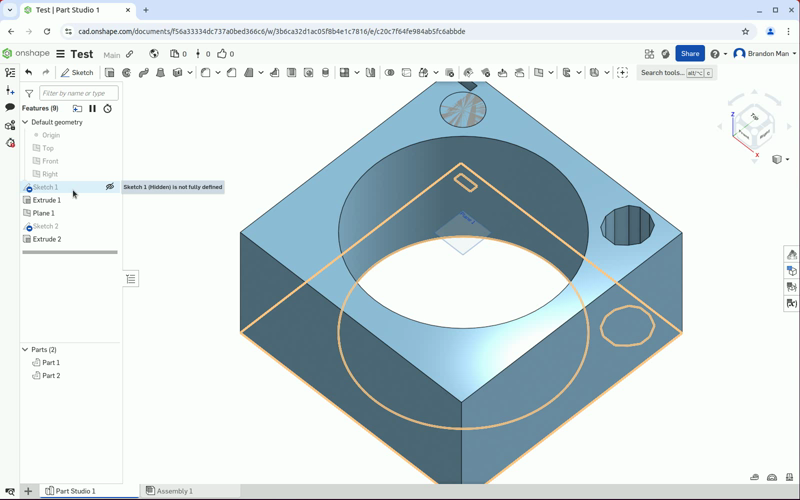
click(73, 189)